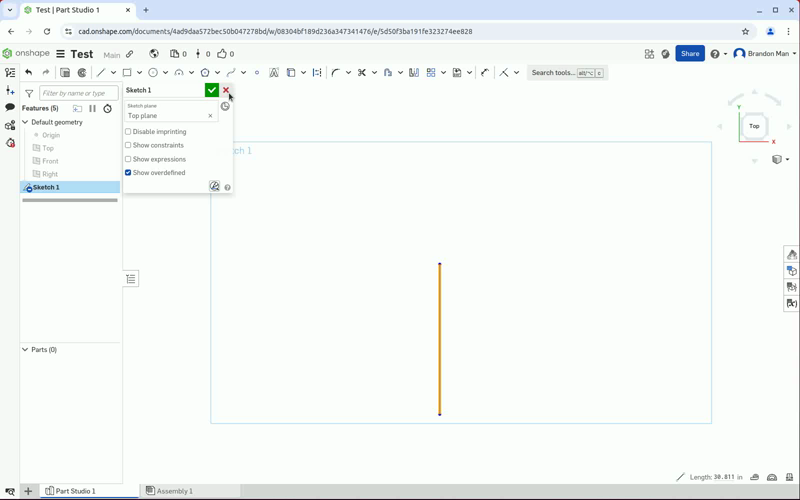
key(shift+h)
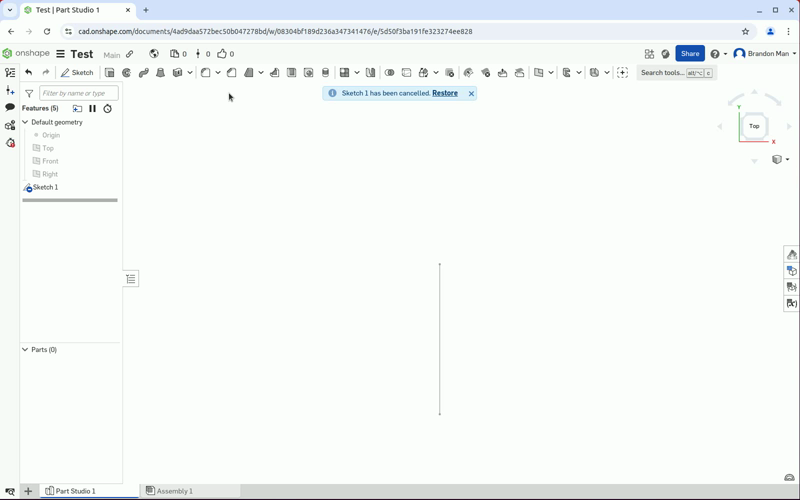
mouse_move(73, 352)
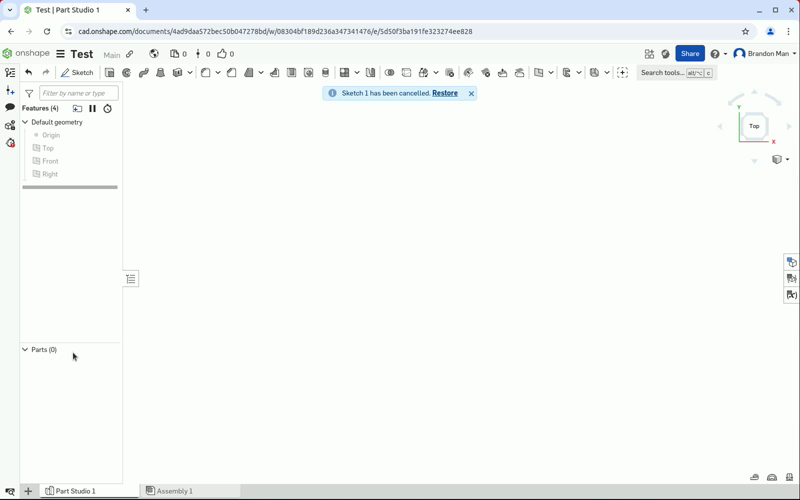
key(y)
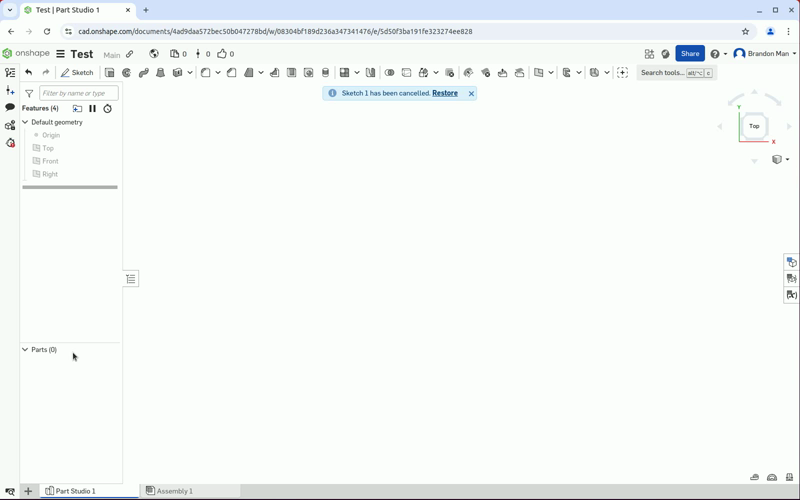
key(shift+p)
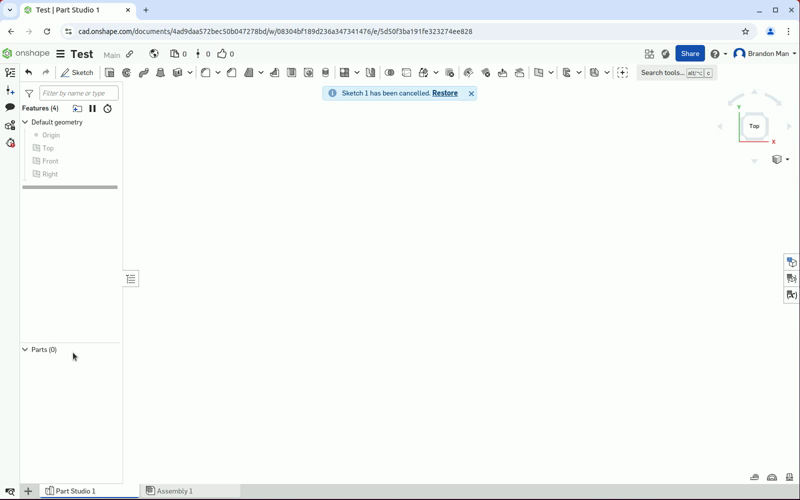
key(space)
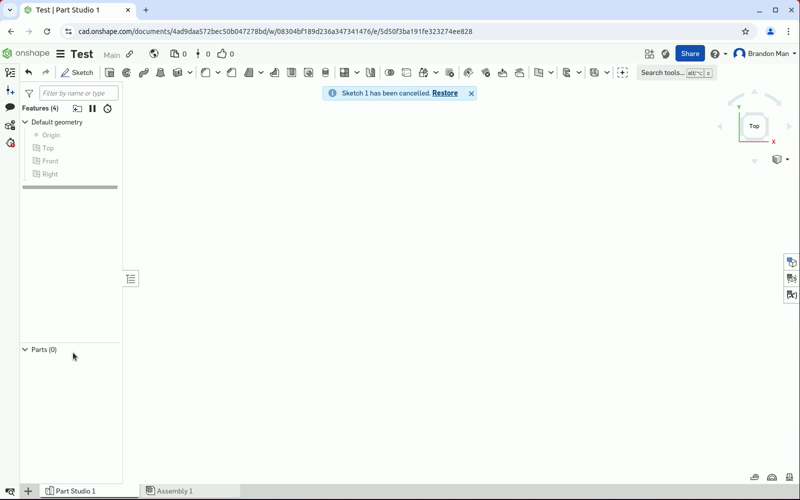
key_down(shift)
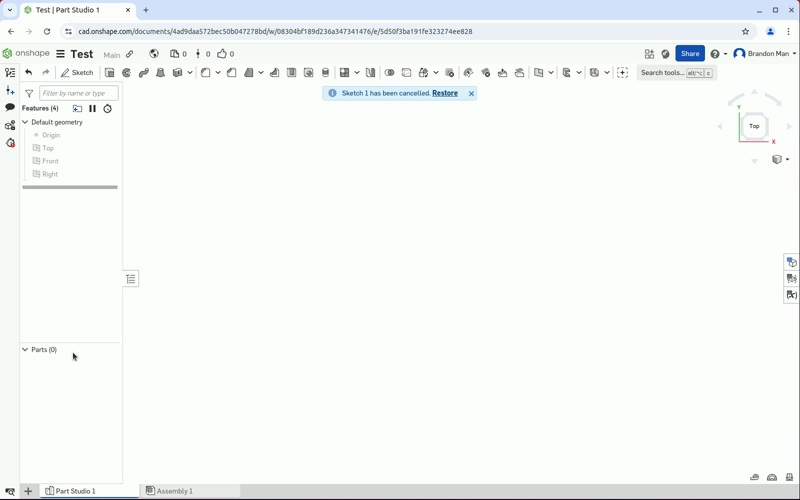
key(up)
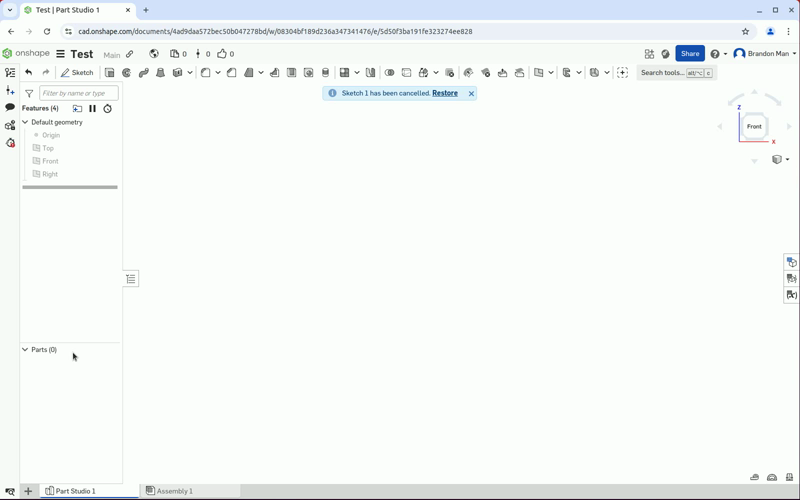
key_up(shift)
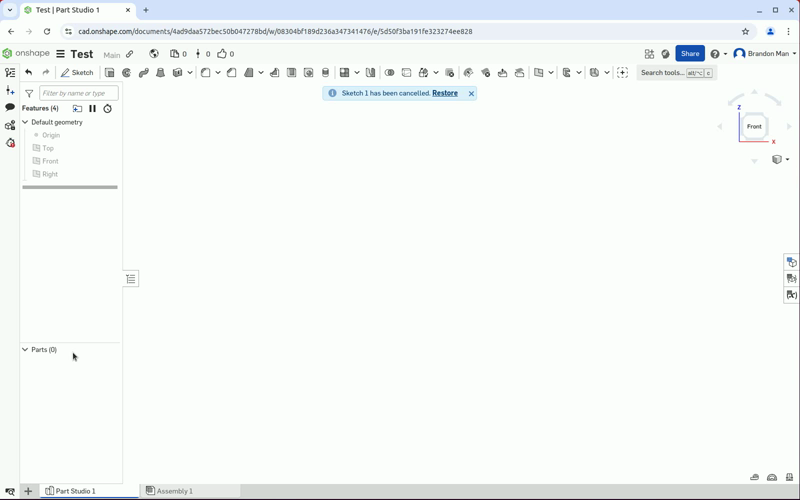
key(space)
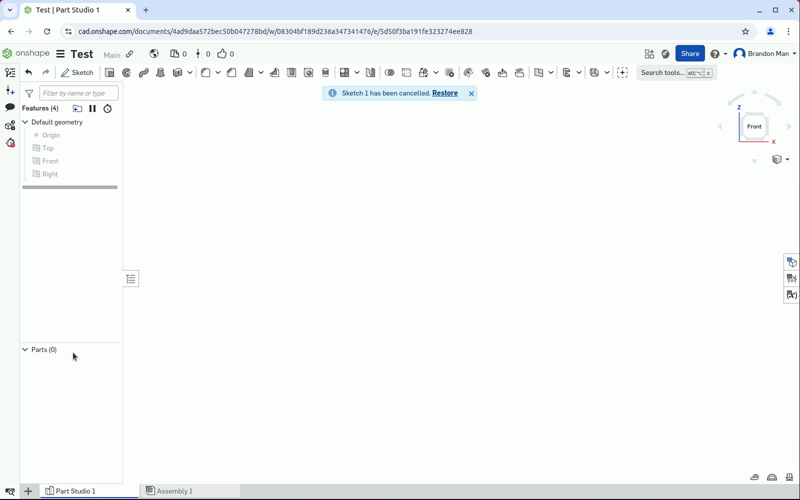
key_down(shift)
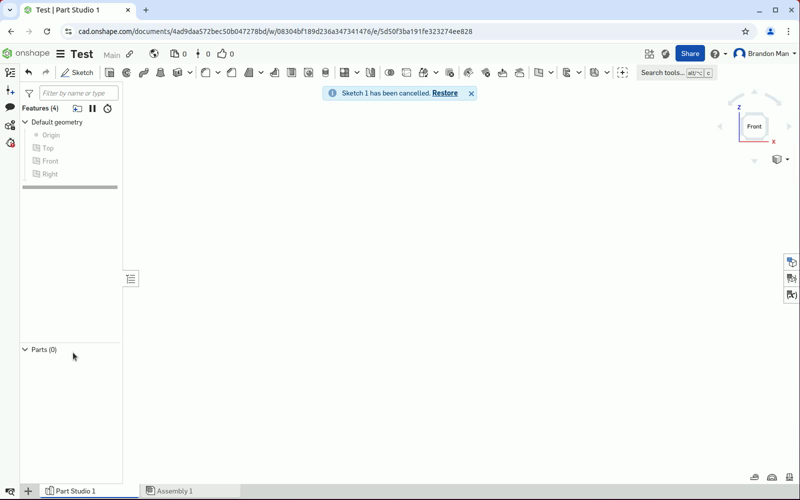
key(left)
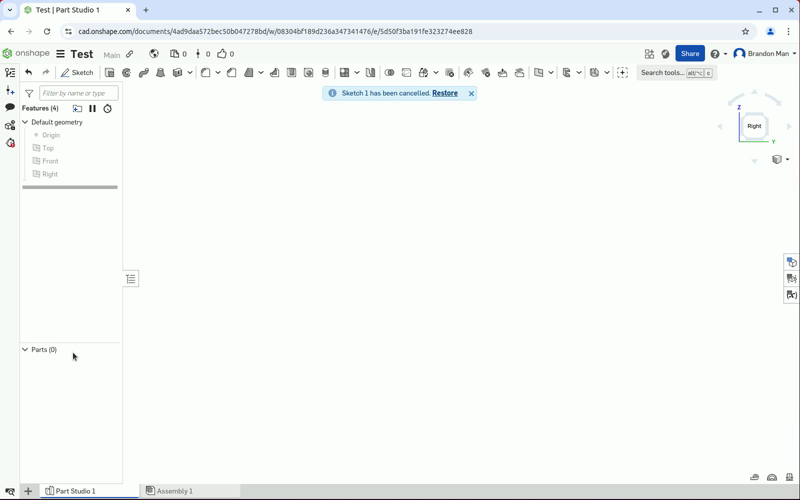
key_up(shift)
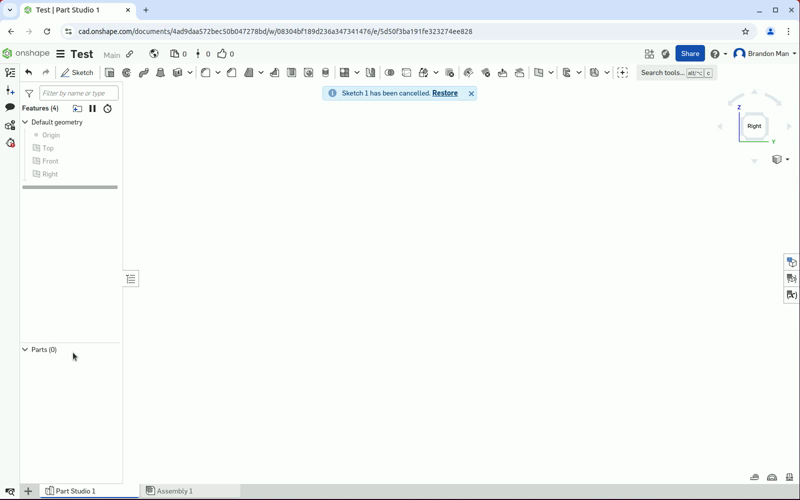
mouse_move(73, 352)
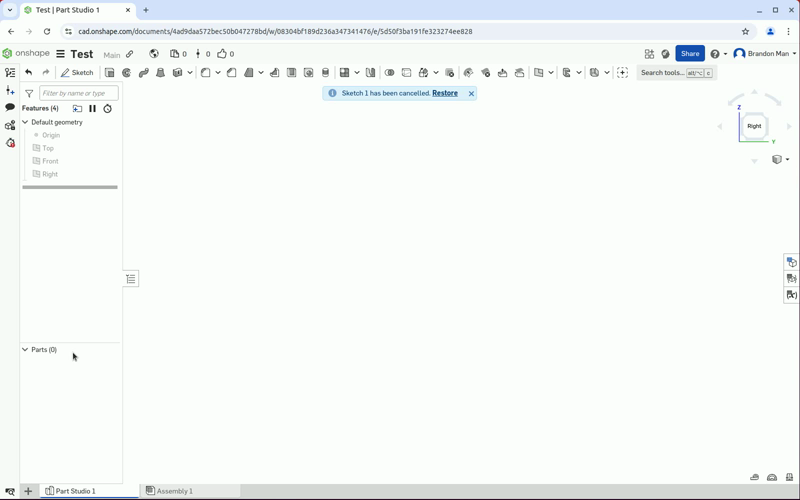
key(shift+y)
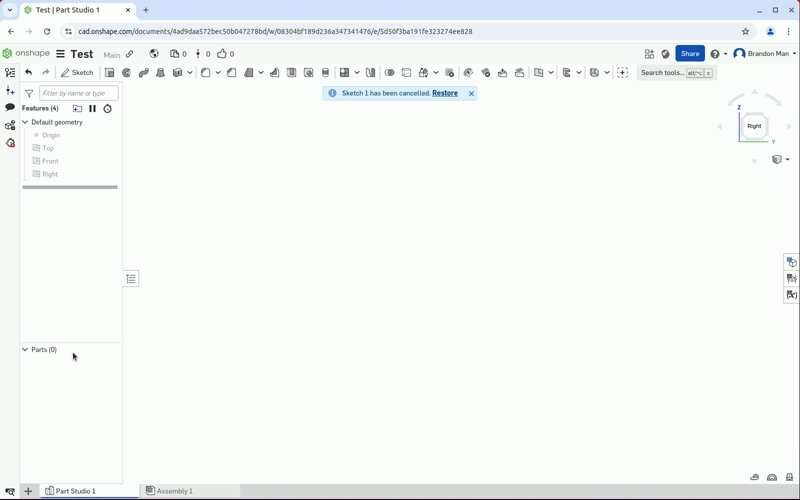
key(shift+s)
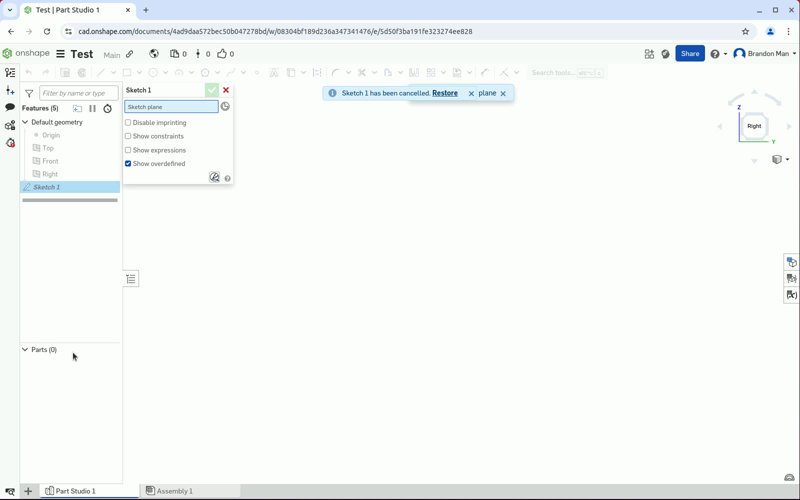
mouse_move(73, 176)
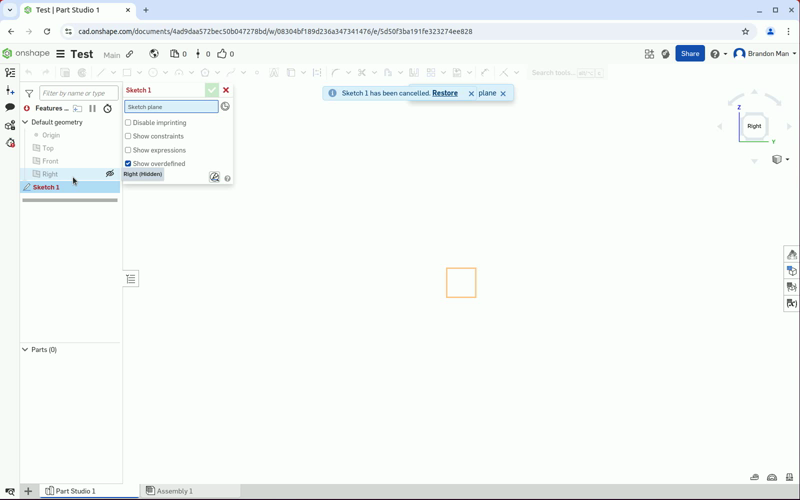
click(73, 176)
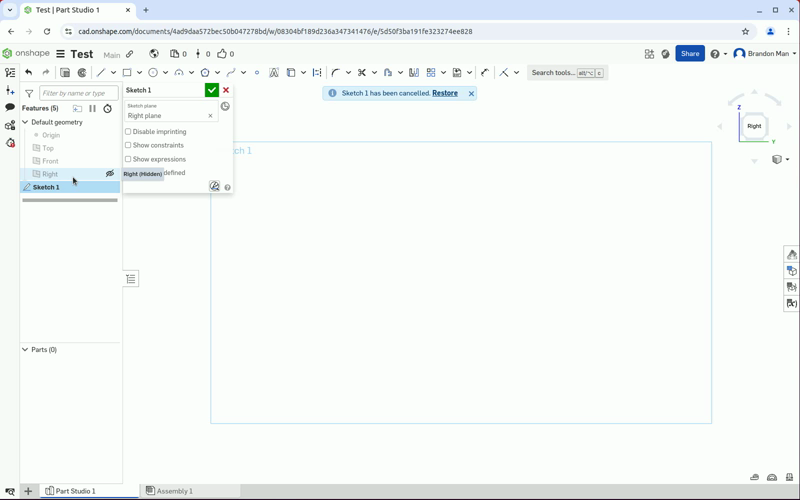
mouse_move(73, 352)
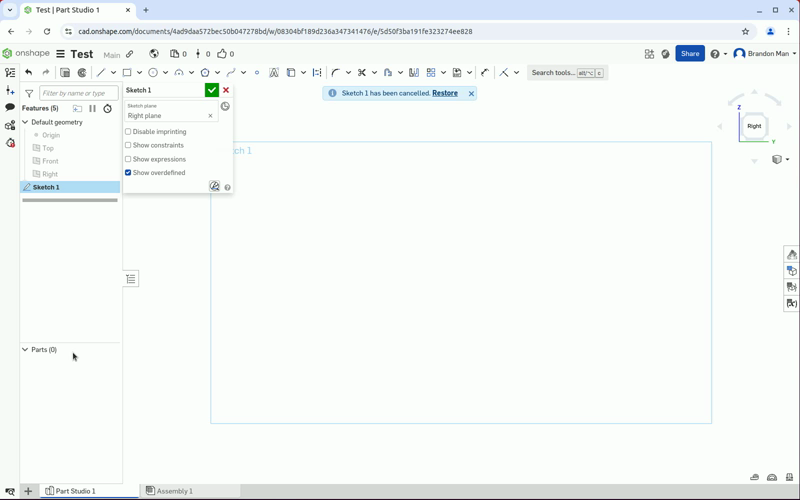
key(y)
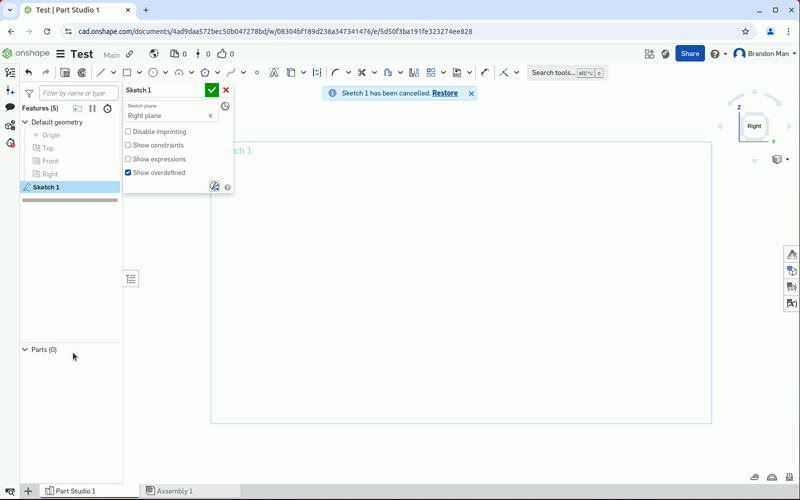
key(l)
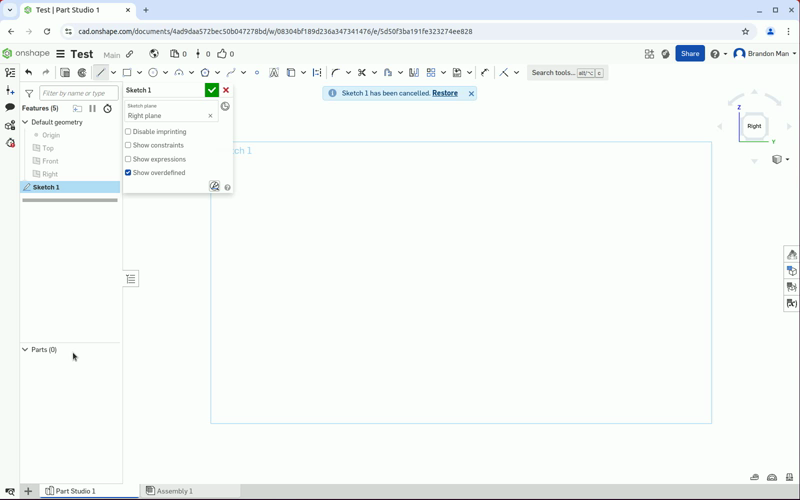
key_down(shift)
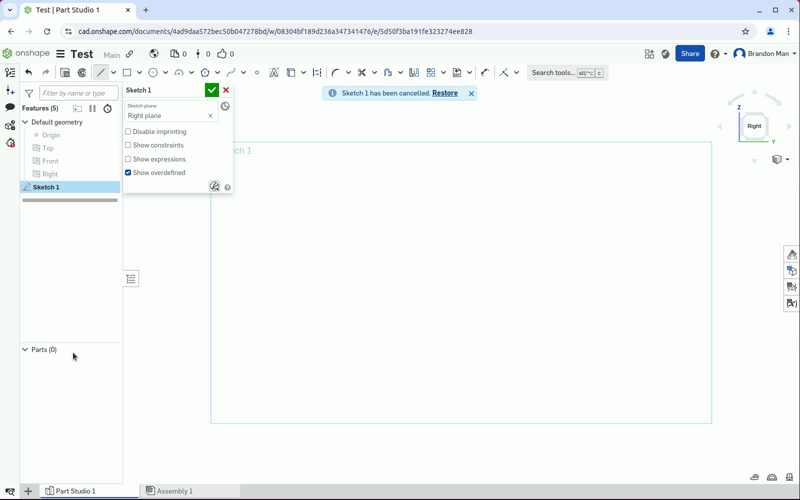
mouse_move(348, 249)
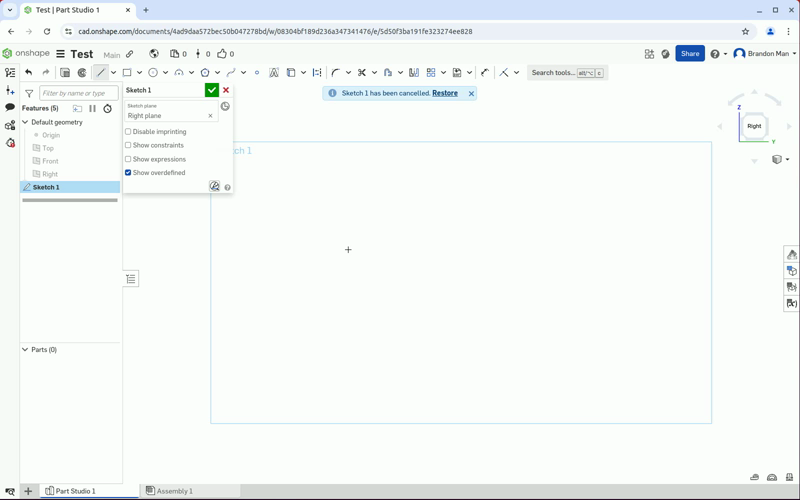
click(348, 249)
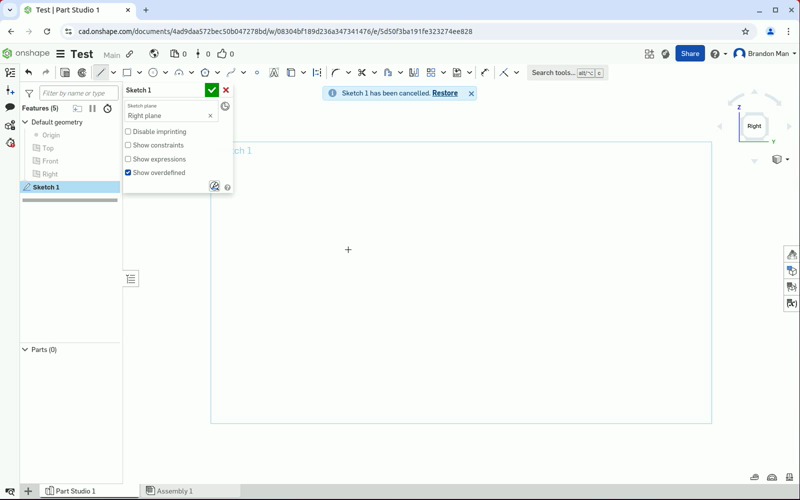
key_up(shift)
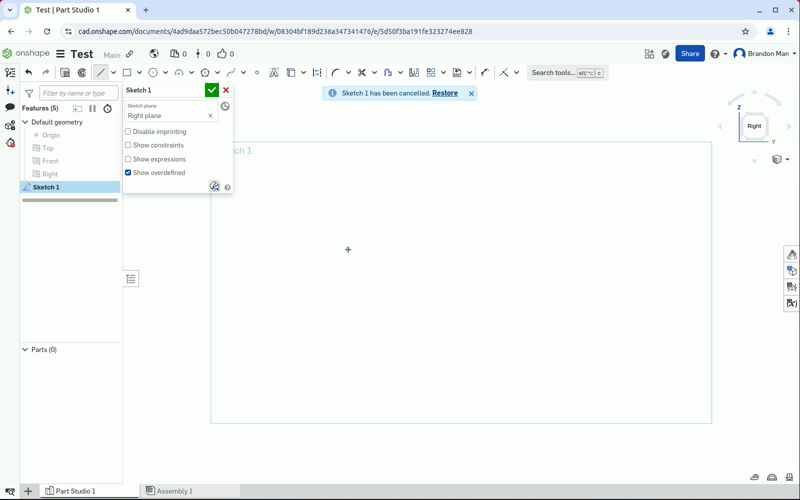
key_down(shift)
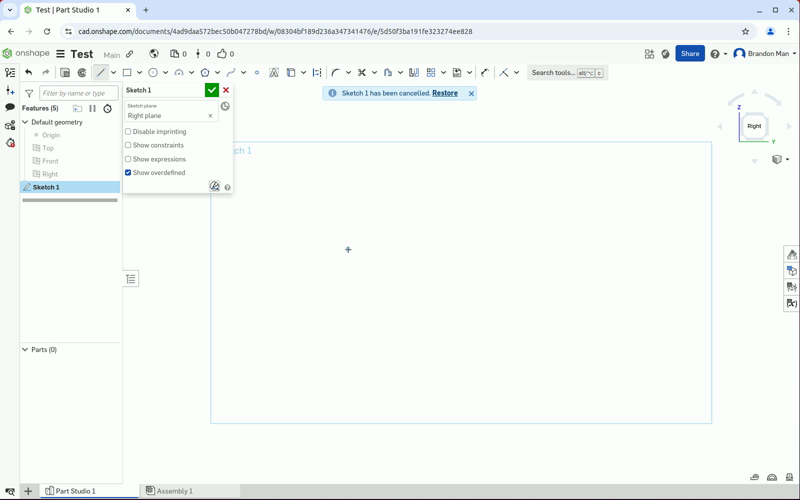
mouse_move(378, 249)
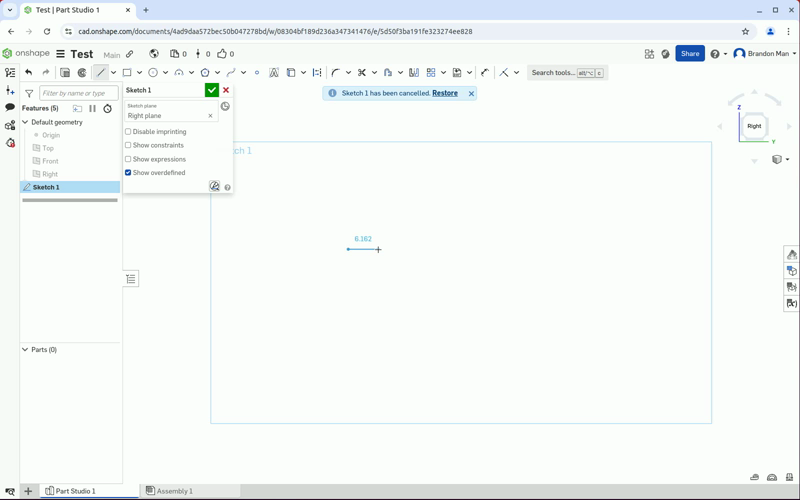
mouse_move(362, 249)
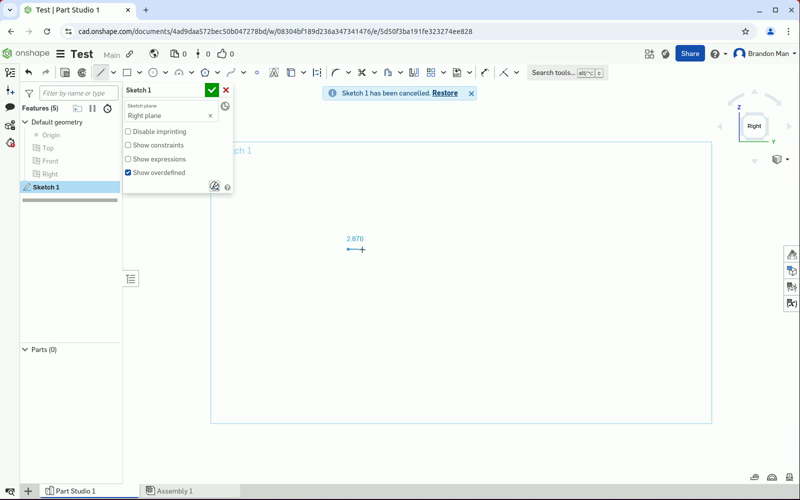
click(362, 249)
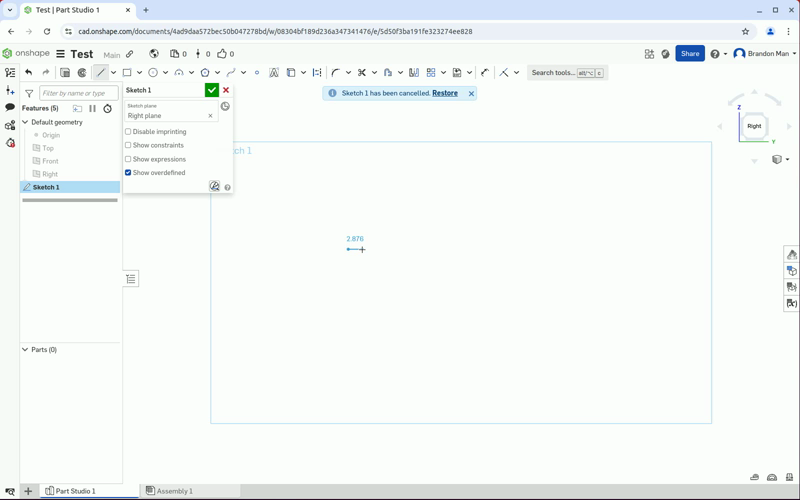
key_up(shift)
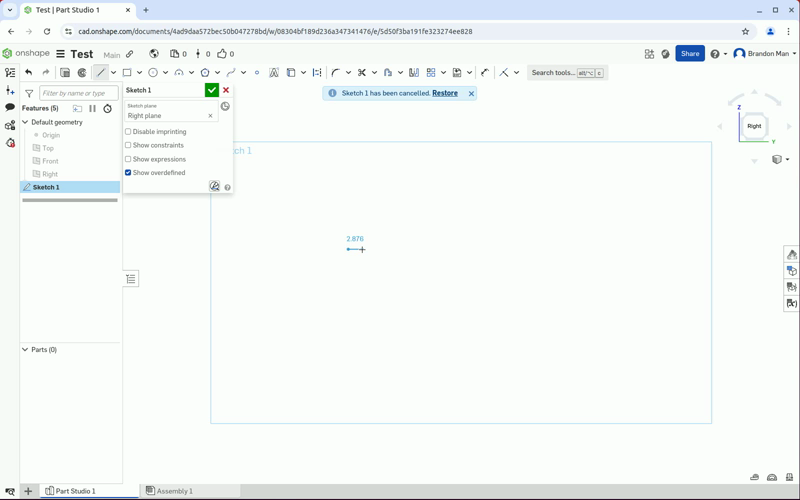
key_down(shift)
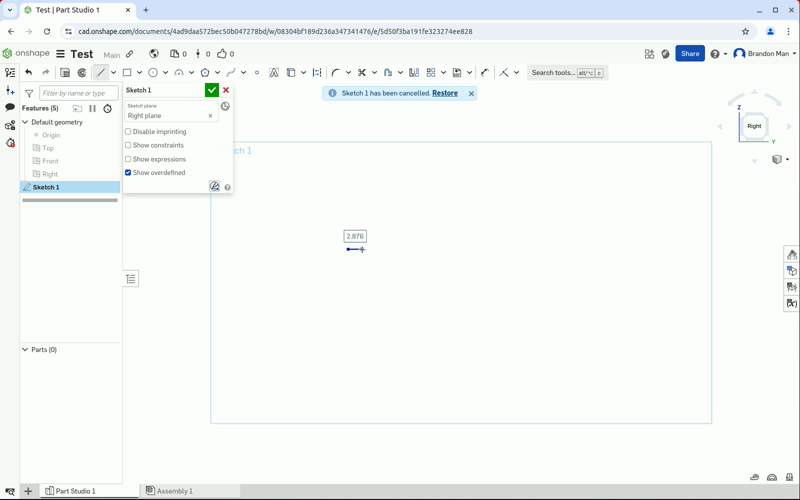
mouse_move(392, 249)
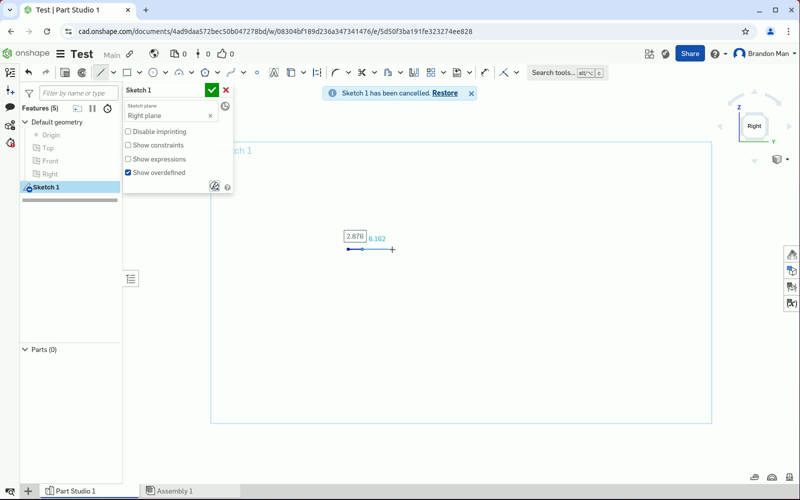
mouse_move(362, 247)
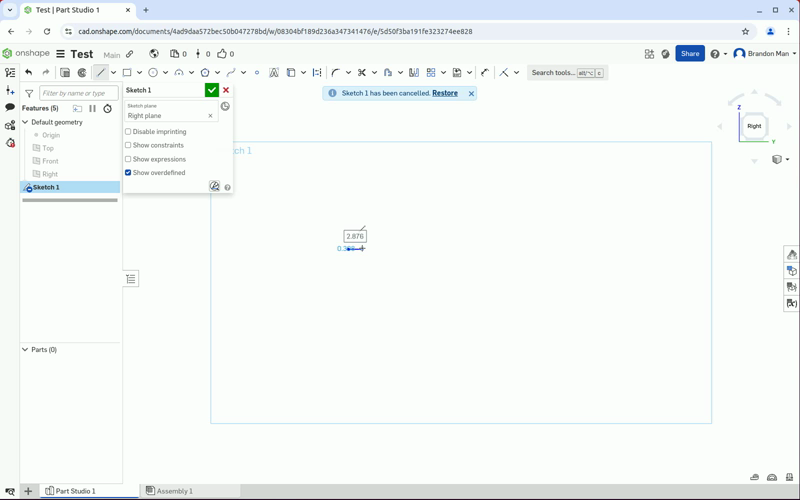
scroll(6)
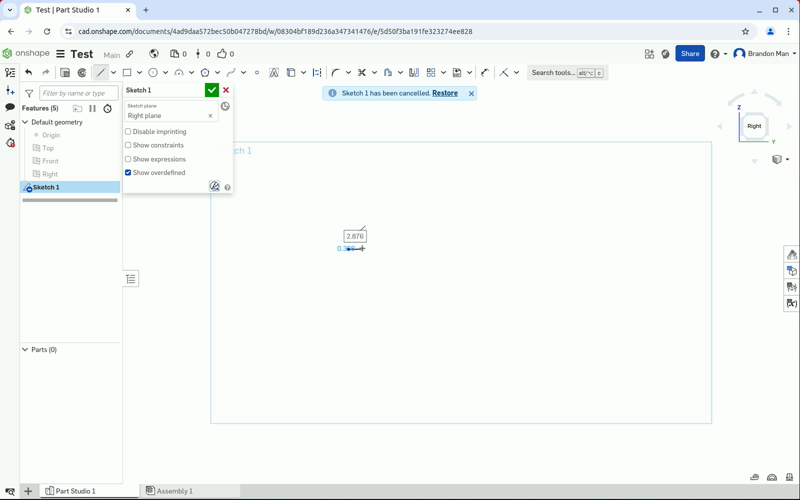
scroll(6)
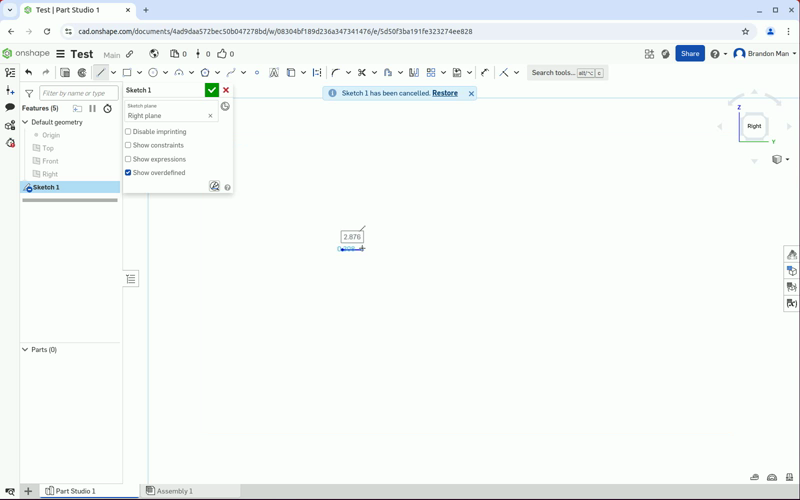
scroll(6)
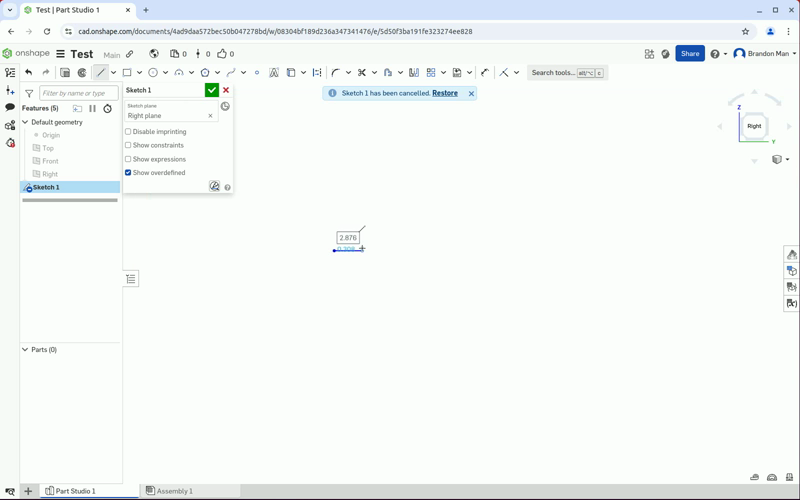
scroll(6)
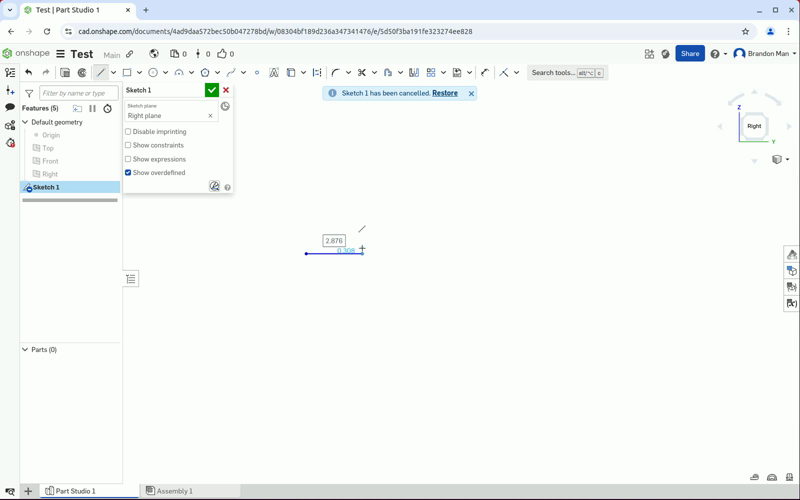
scroll(6)
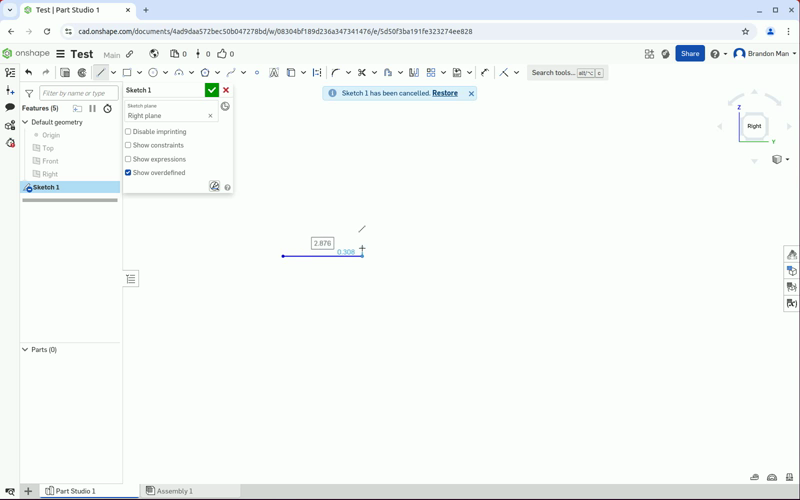
scroll(6)
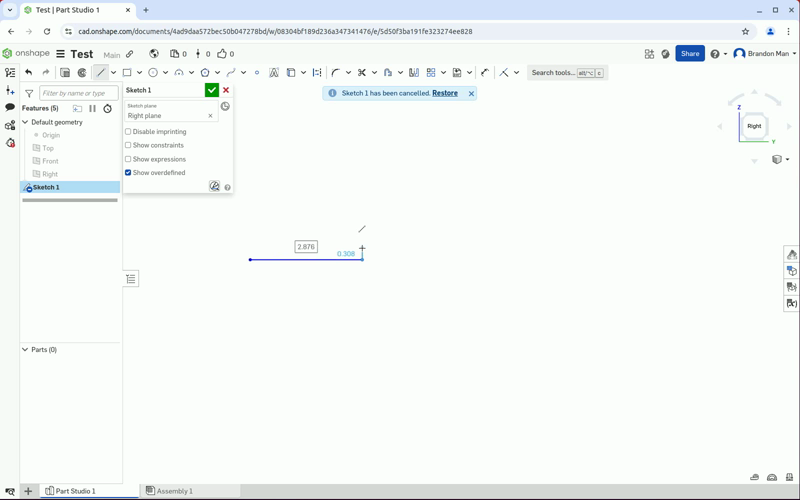
scroll(6)
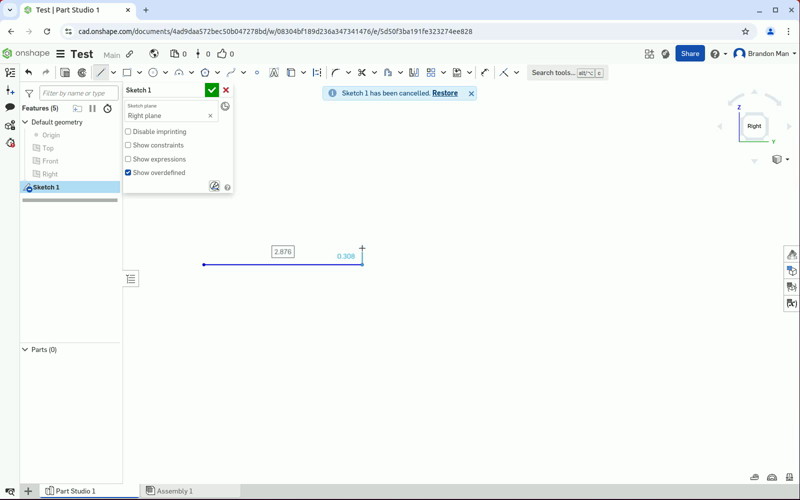
click(362, 247)
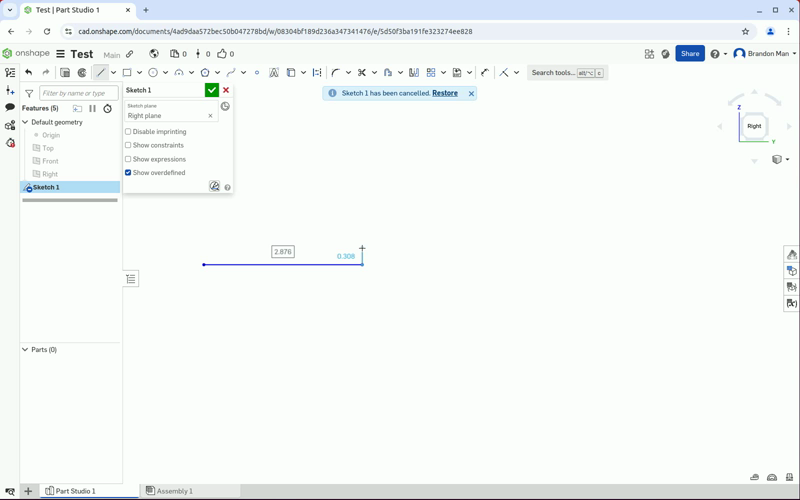
scroll(-6)
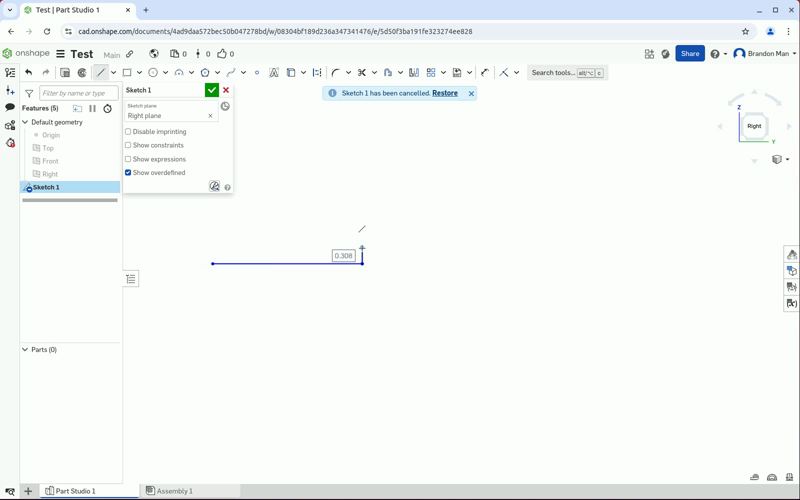
scroll(-6)
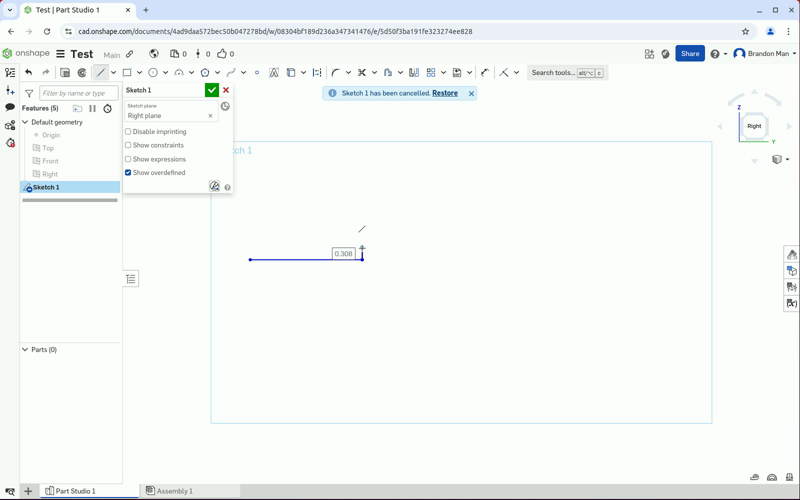
scroll(-6)
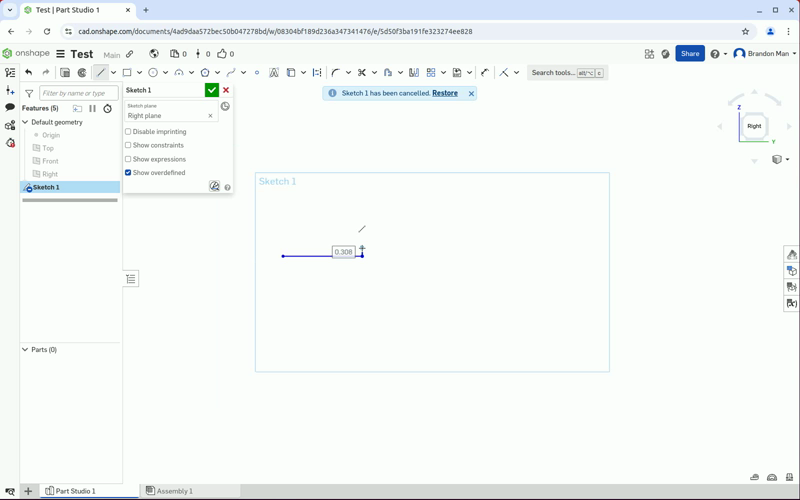
scroll(-6)
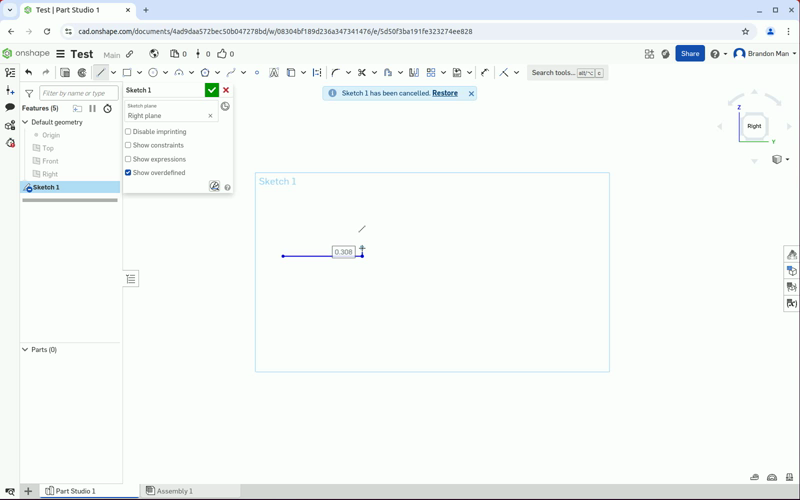
scroll(-6)
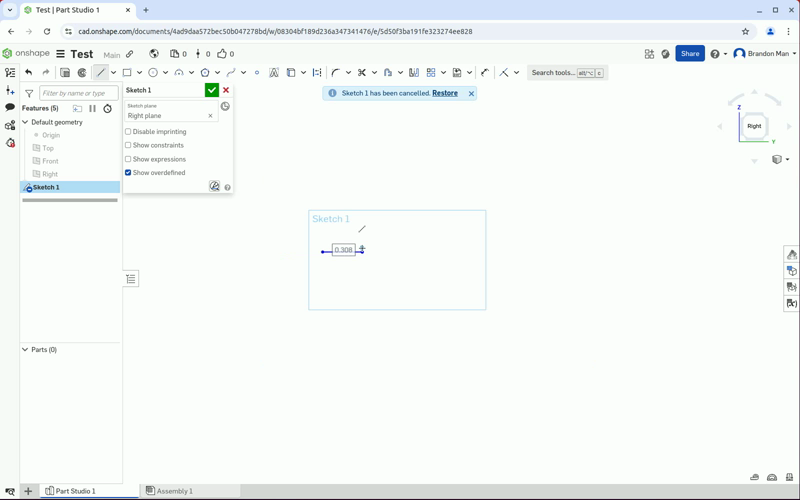
scroll(-6)
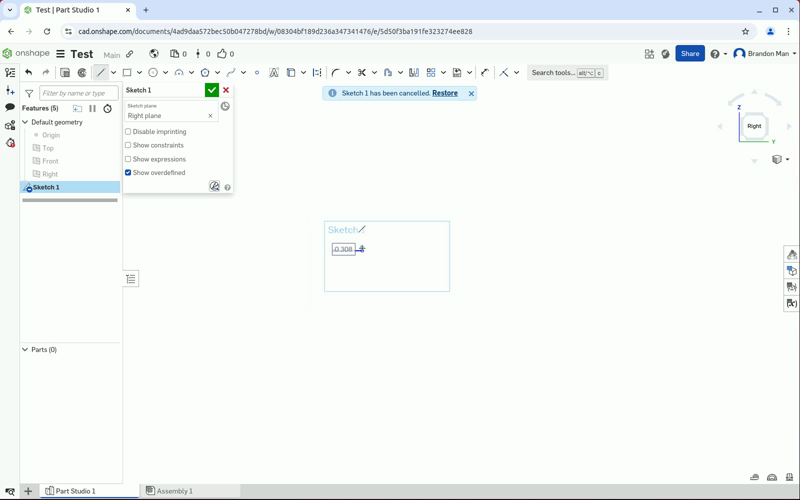
scroll(-6)
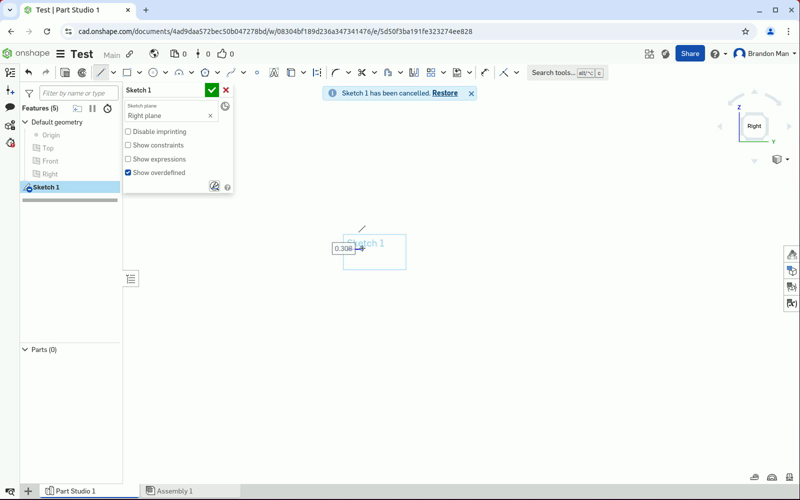
key_up(shift)
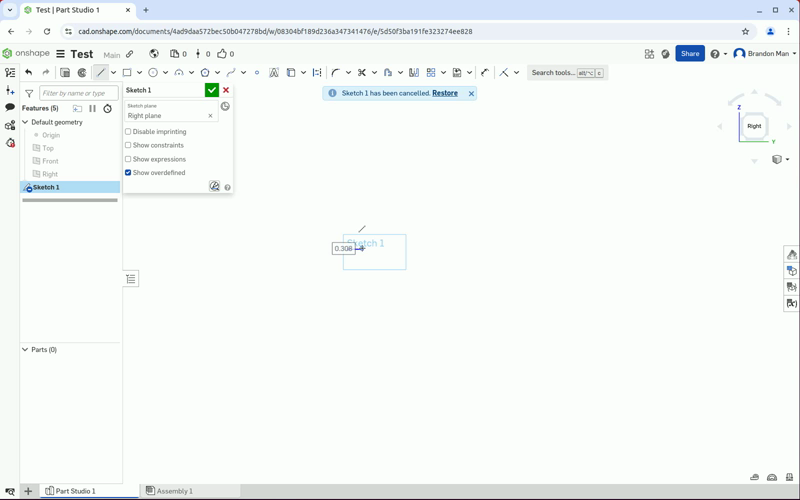
key_down(shift)
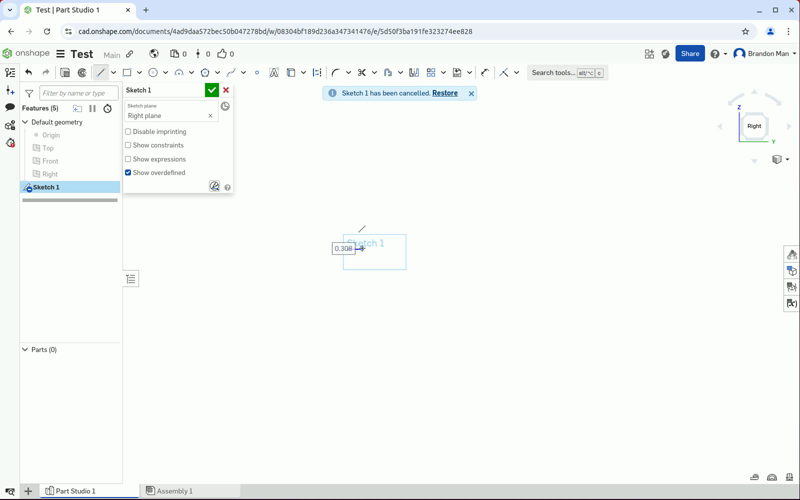
mouse_move(392, 247)
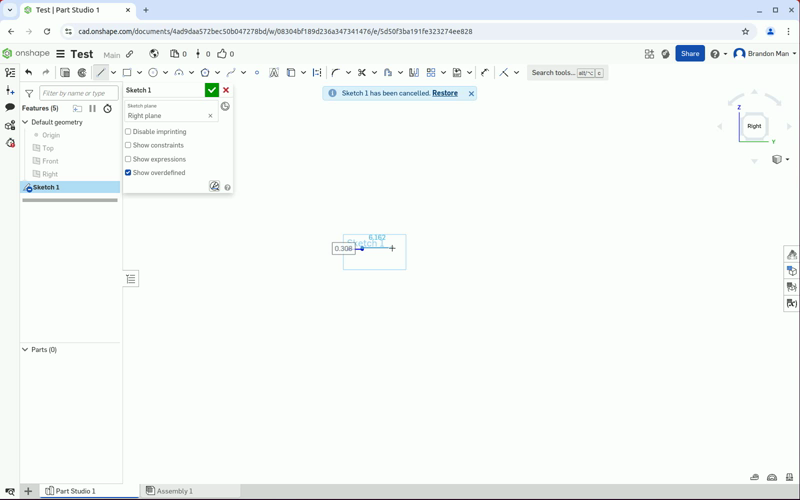
mouse_move(348, 247)
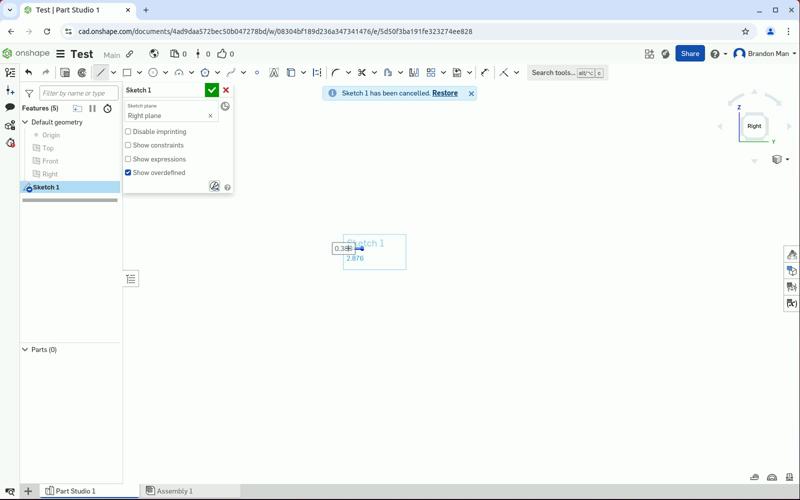
scroll(6)
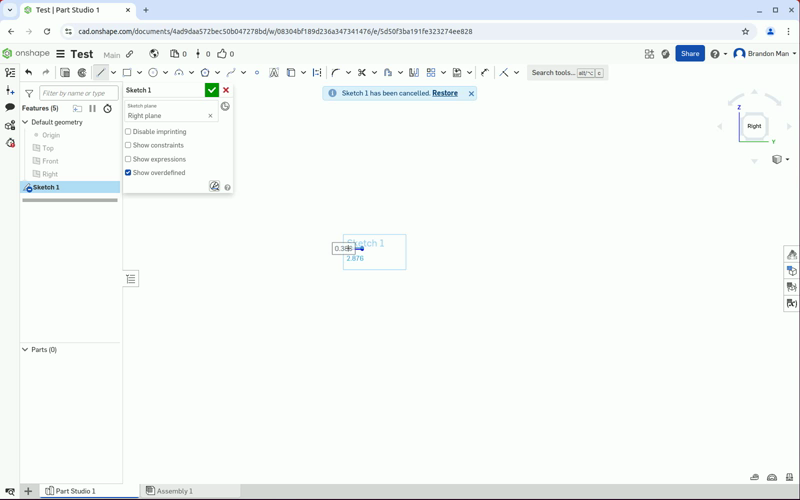
scroll(6)
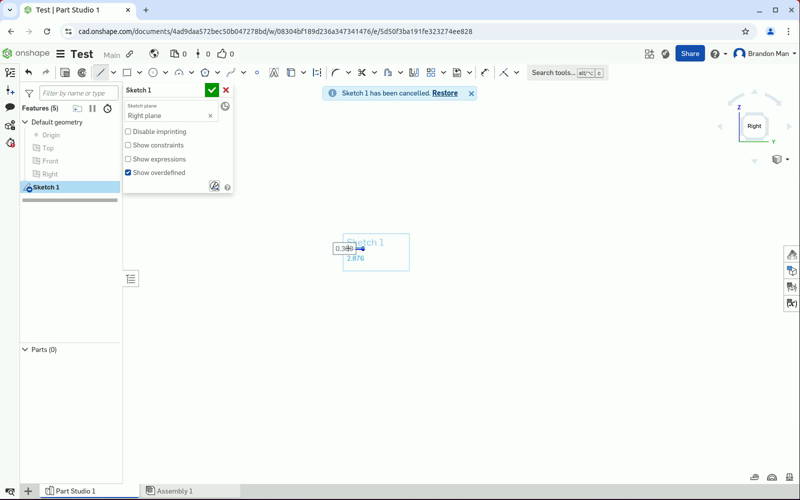
scroll(6)
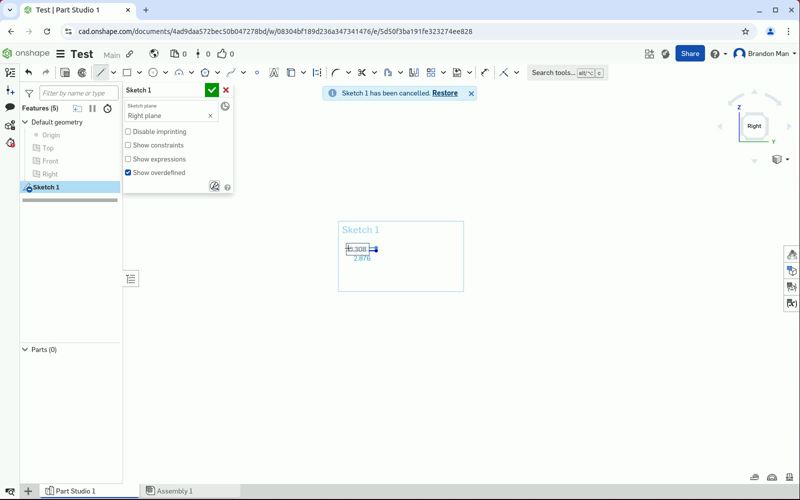
scroll(6)
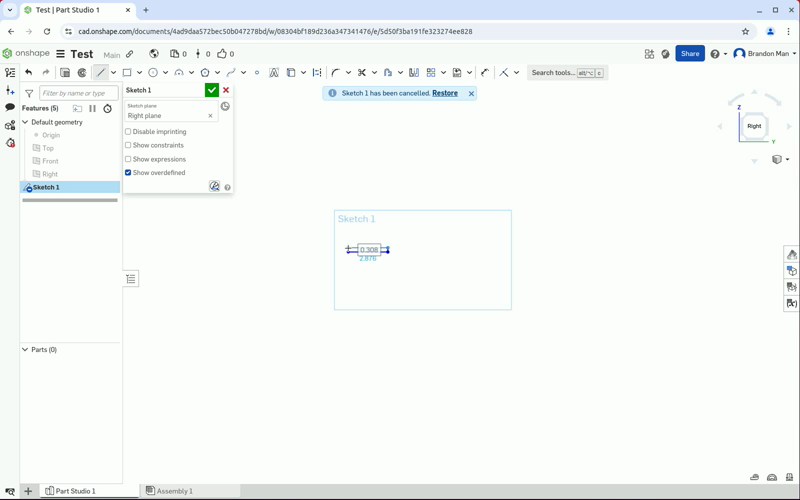
scroll(6)
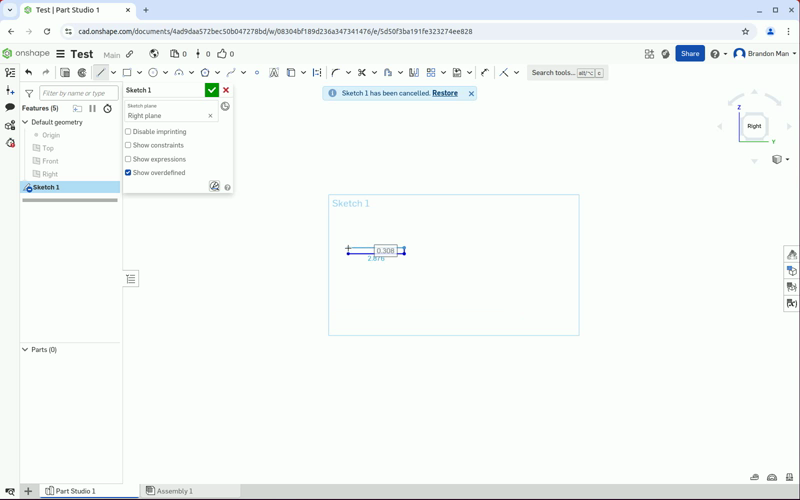
scroll(6)
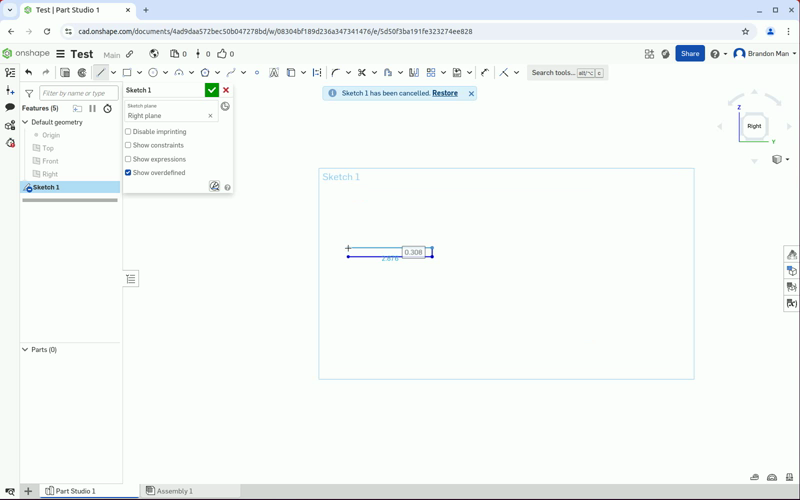
scroll(6)
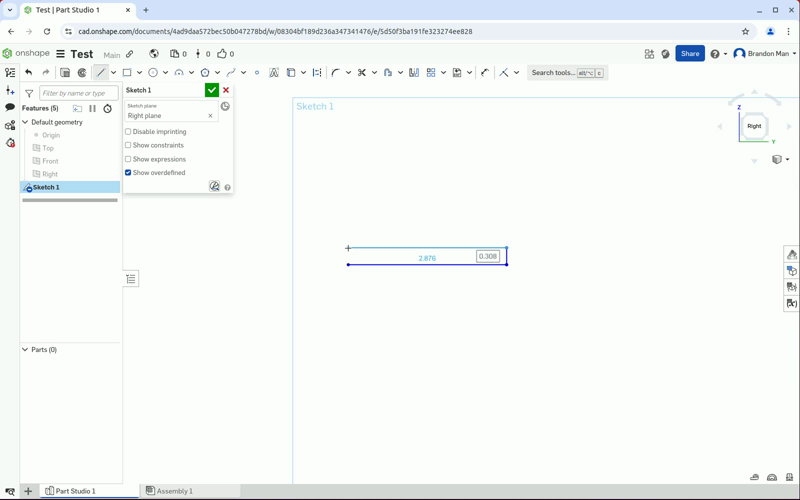
click(348, 247)
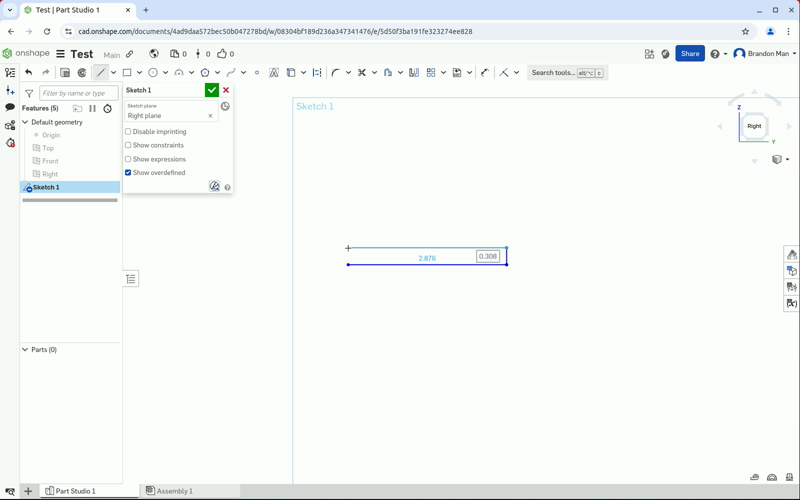
scroll(-6)
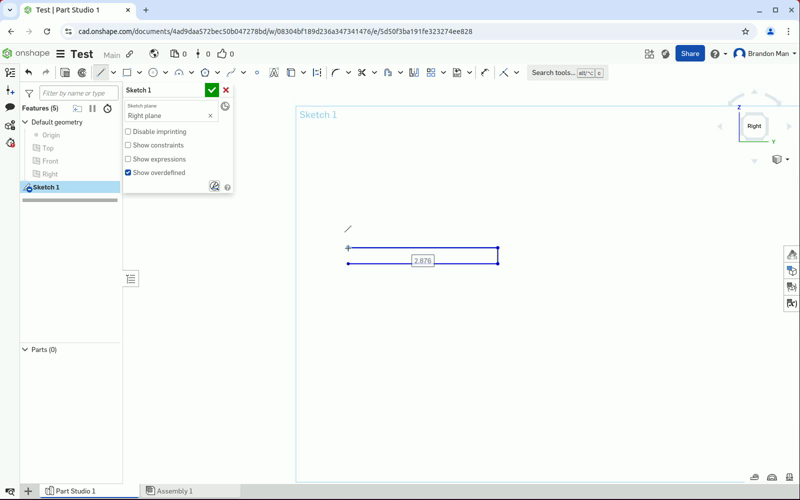
scroll(-6)
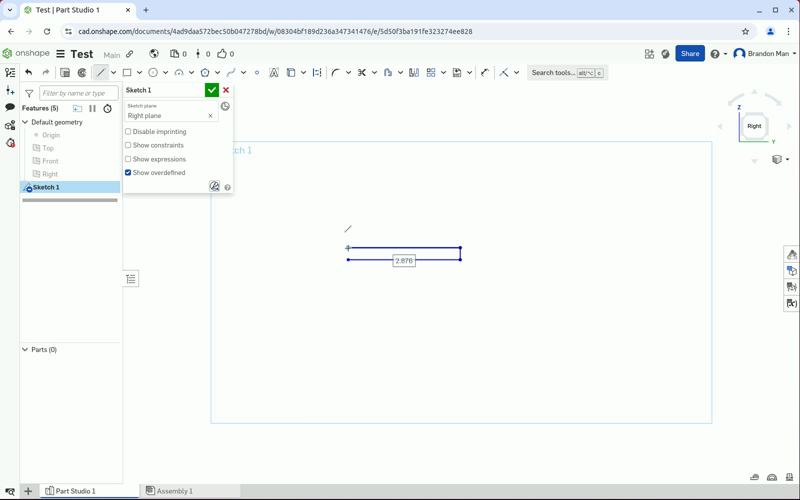
scroll(-6)
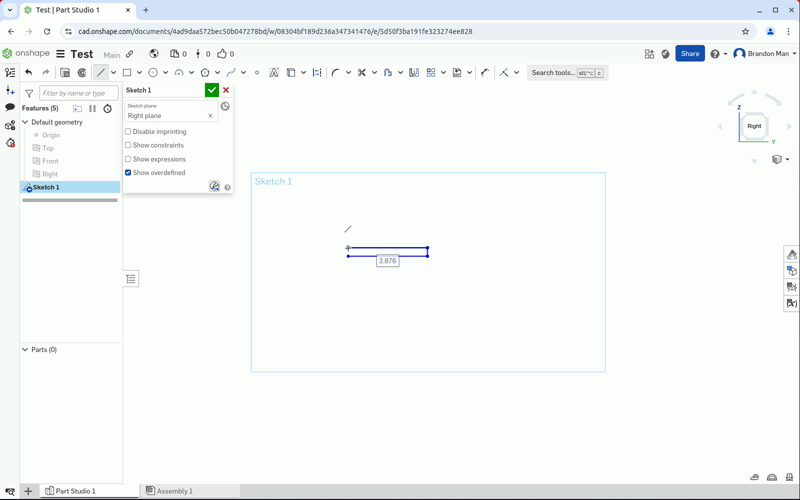
scroll(-6)
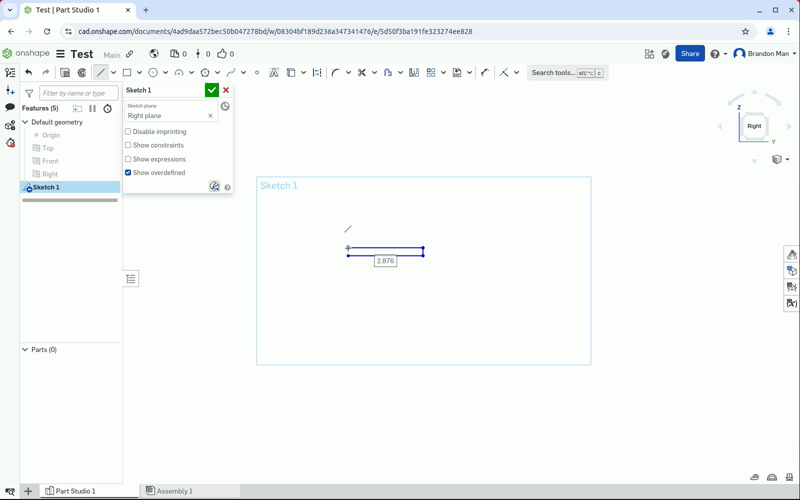
scroll(-6)
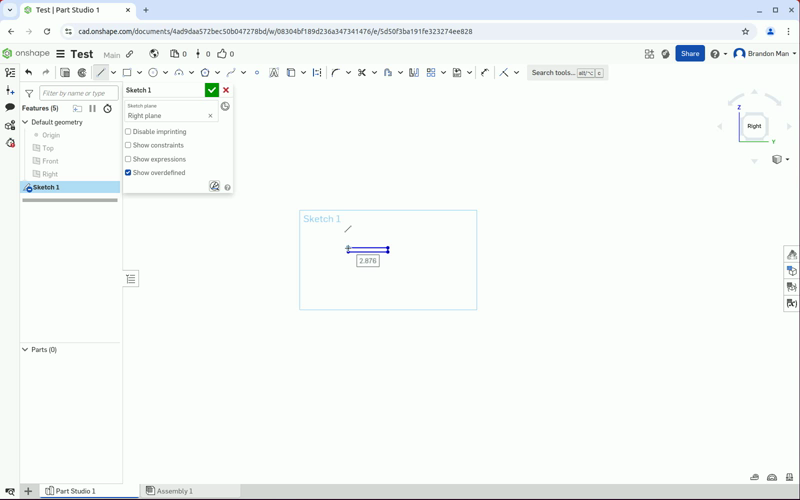
scroll(-6)
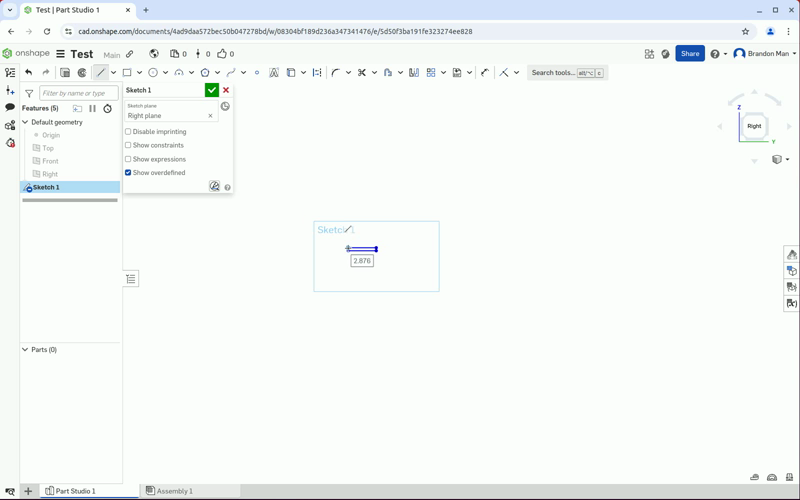
scroll(-6)
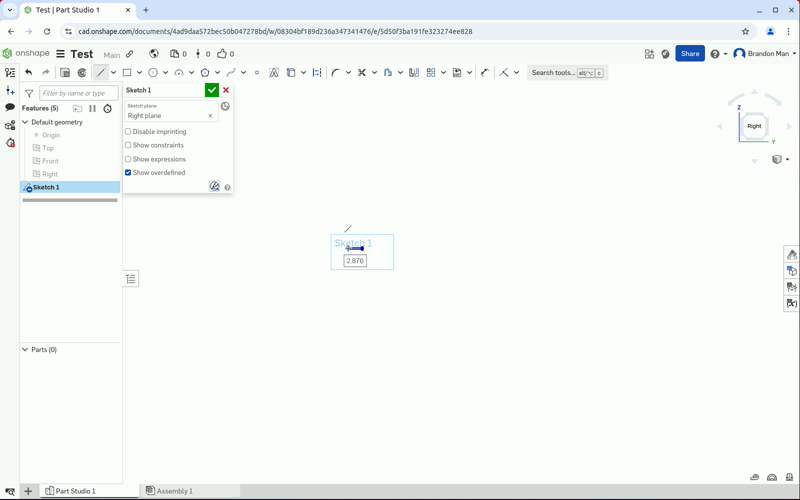
key_up(shift)
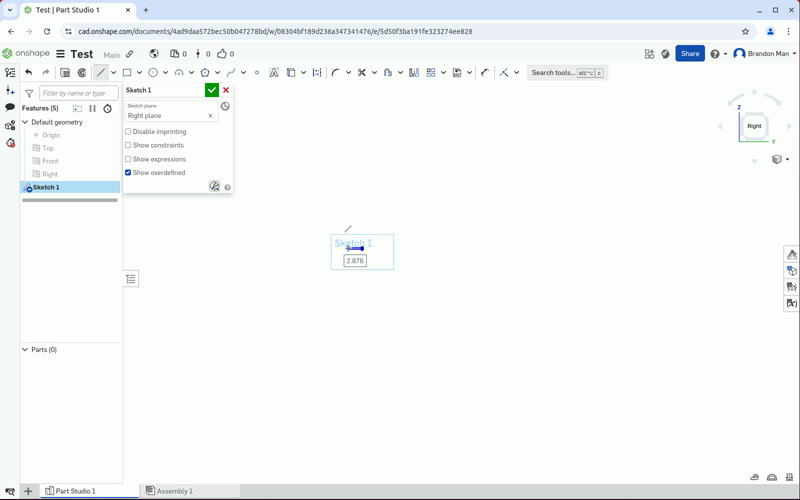
mouse_move(378, 247)
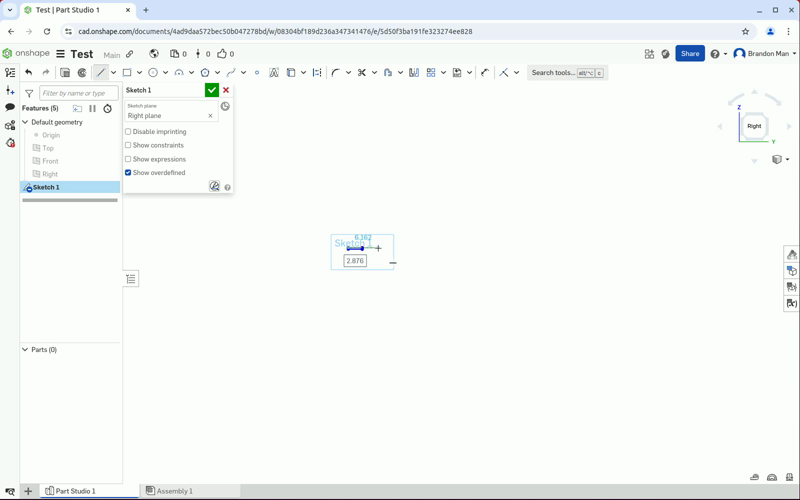
key_down(shift)
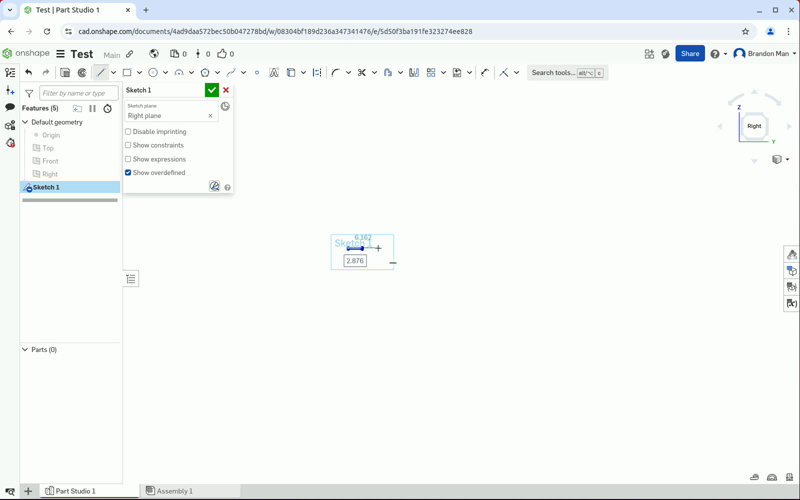
mouse_move(348, 249)
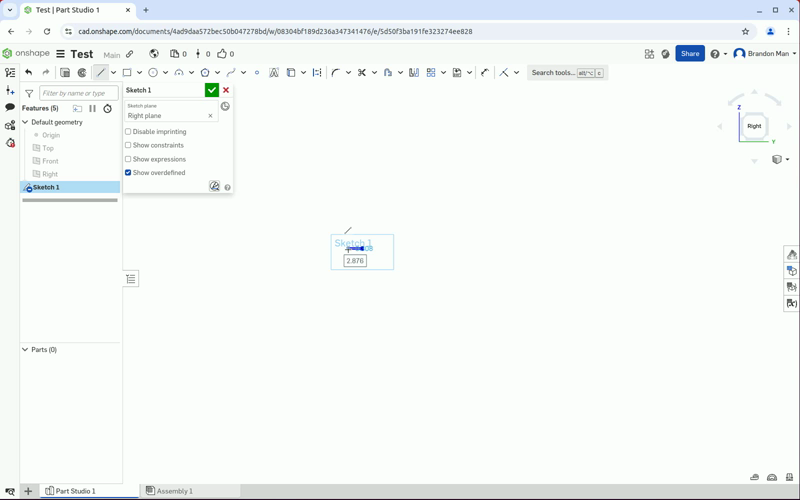
scroll(6)
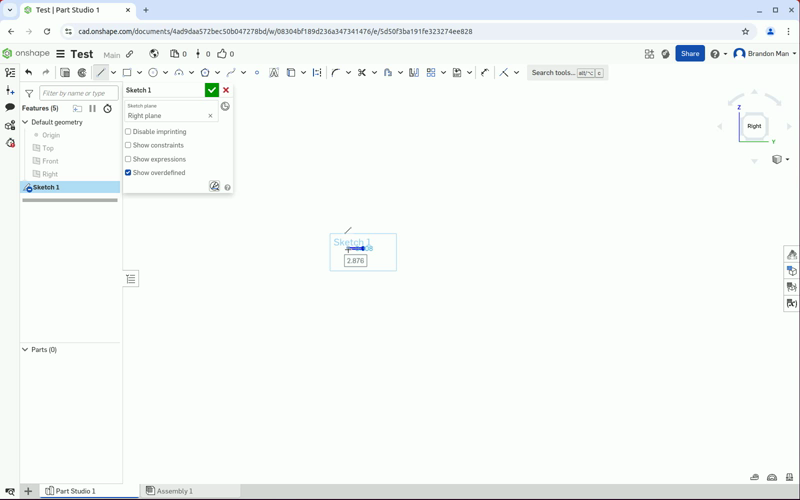
scroll(6)
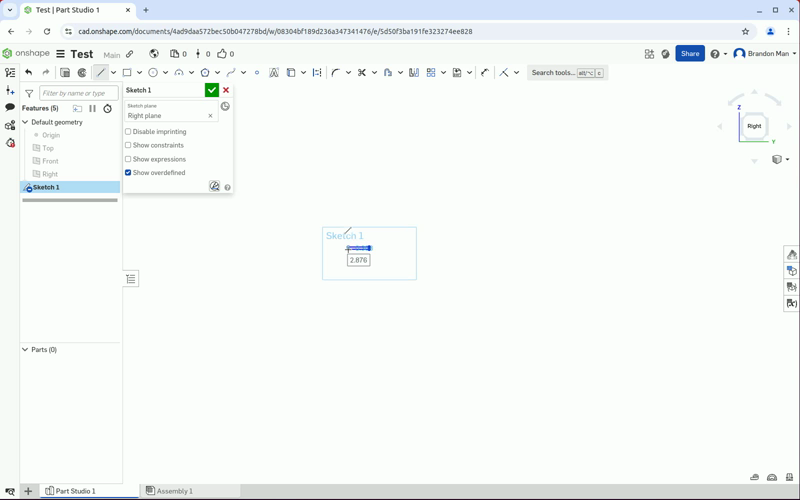
scroll(6)
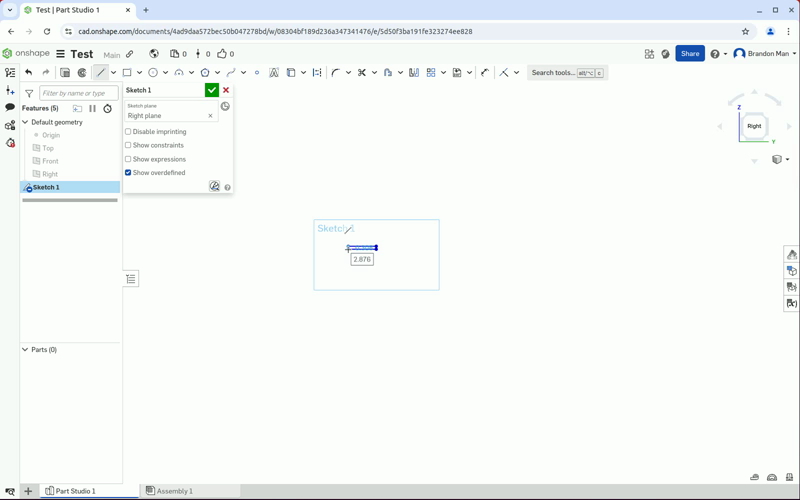
scroll(6)
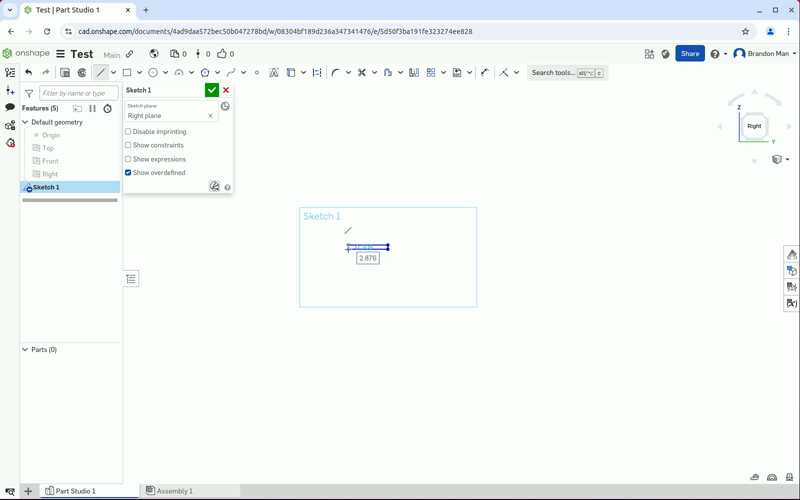
scroll(6)
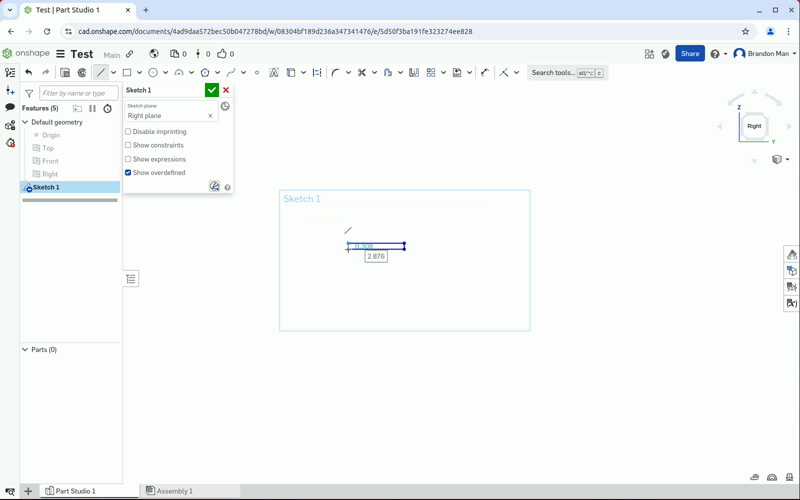
scroll(6)
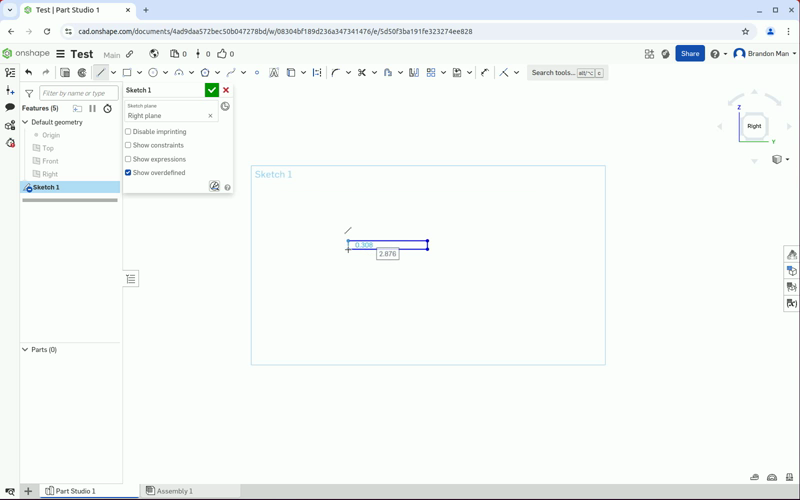
scroll(6)
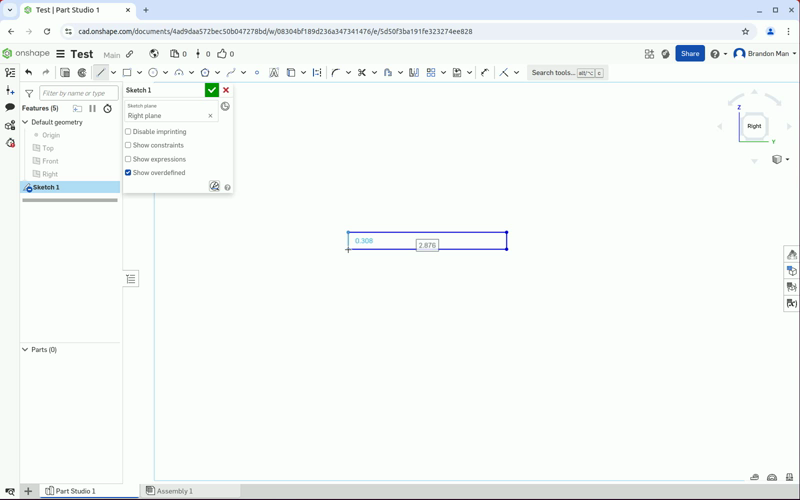
key_up(shift)
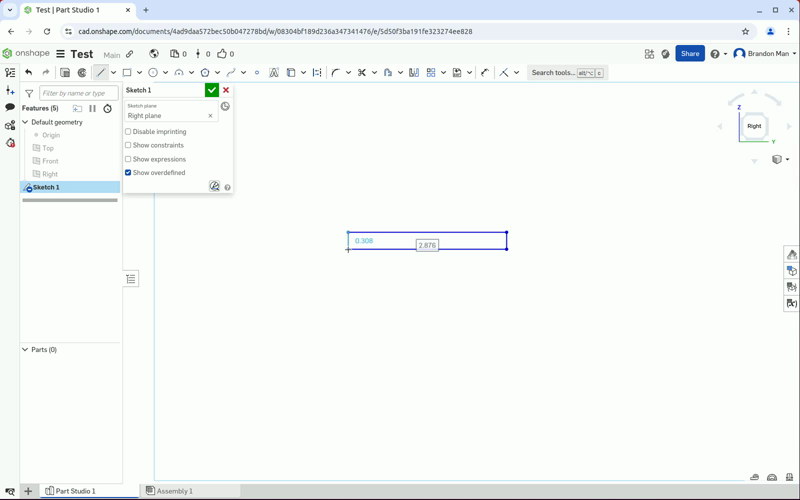
click(348, 249)
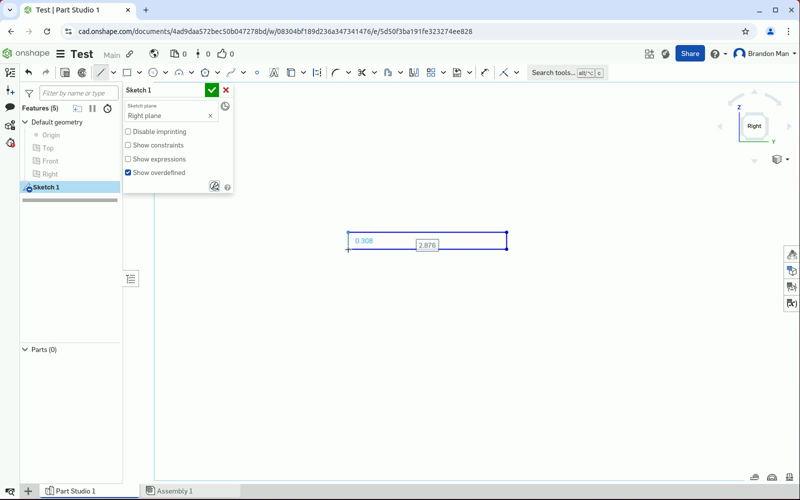
scroll(-6)
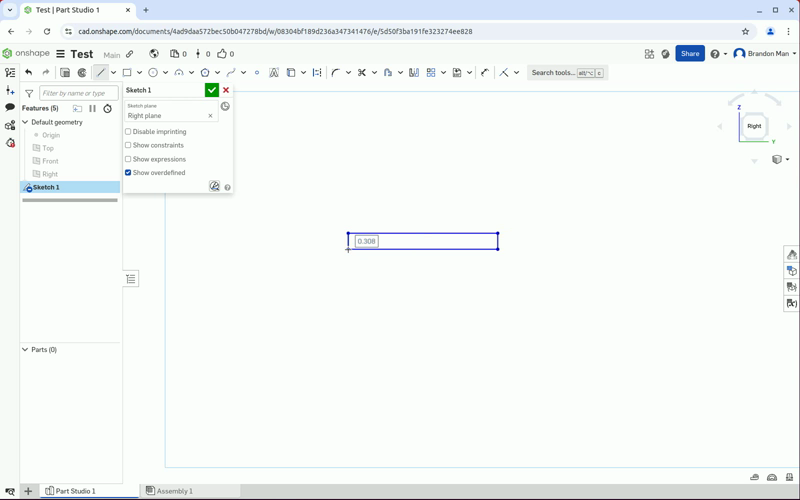
scroll(-6)
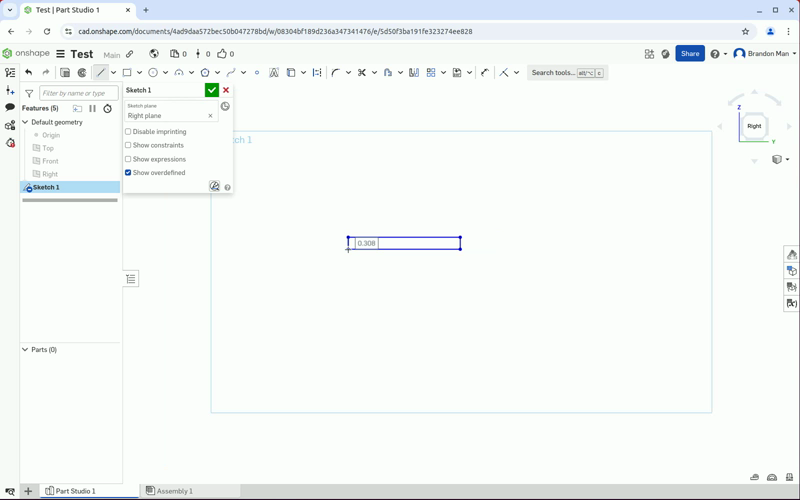
scroll(-6)
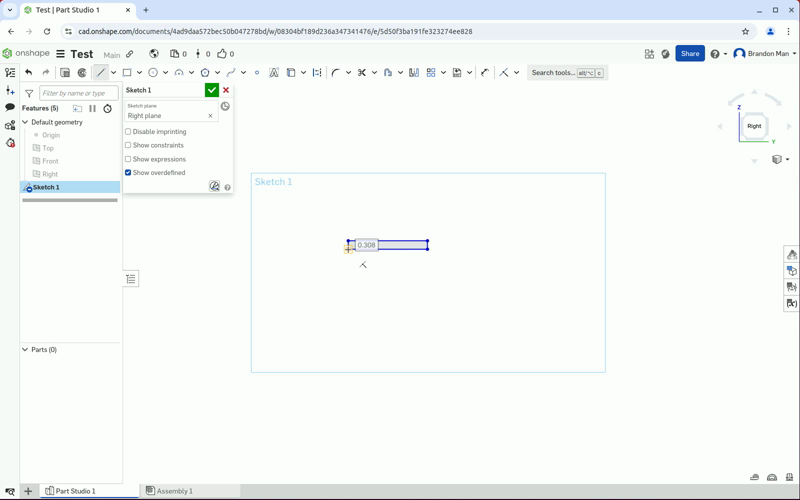
scroll(-6)
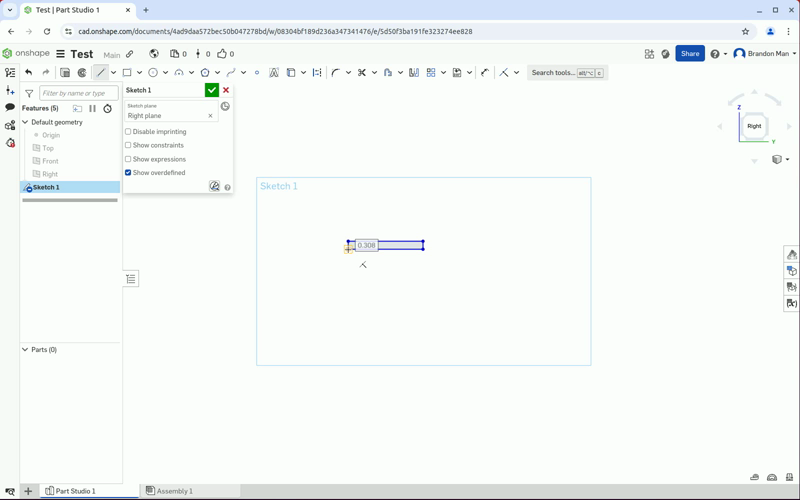
scroll(-6)
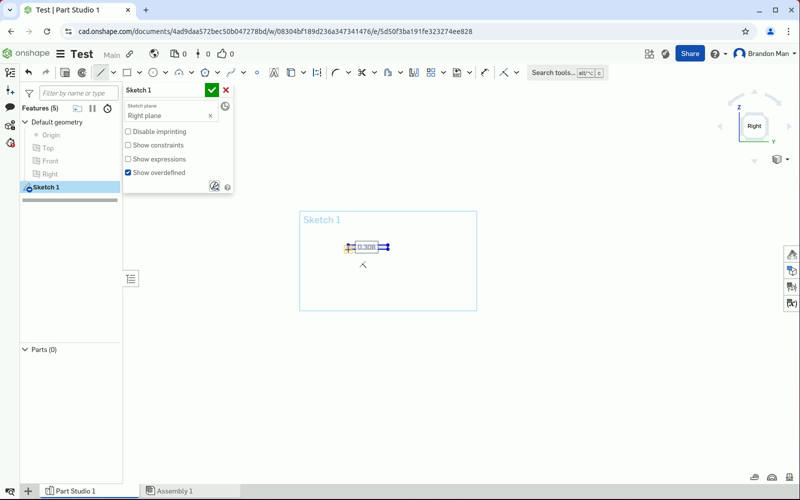
scroll(-6)
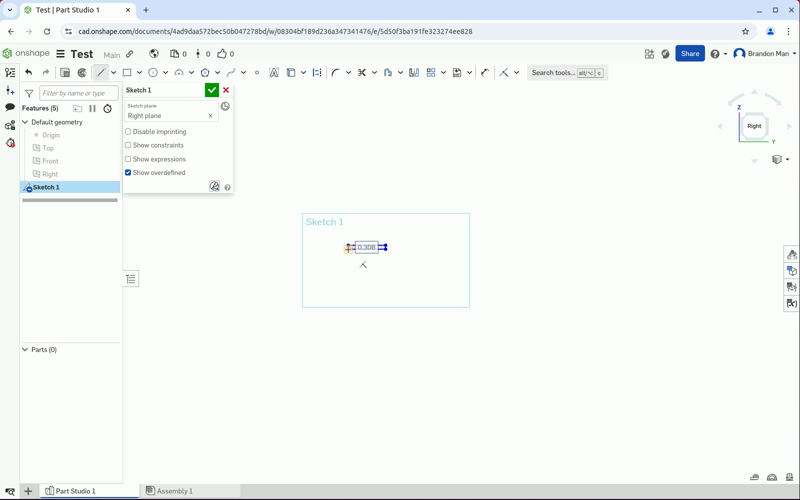
scroll(-6)
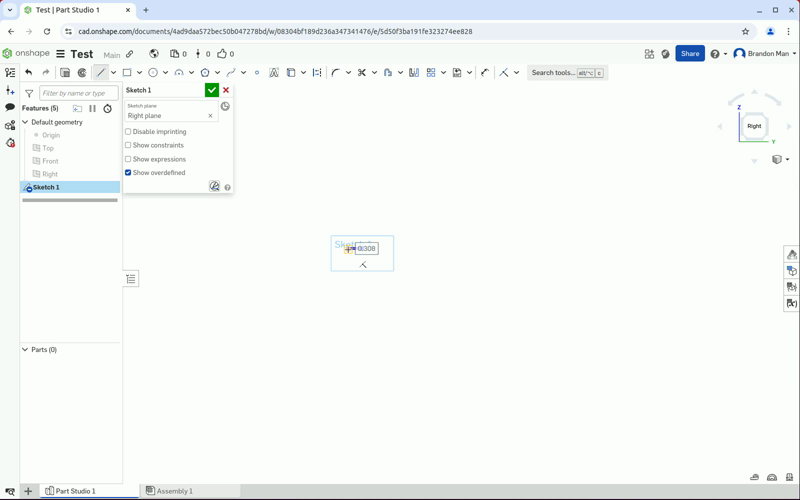
key(esc)
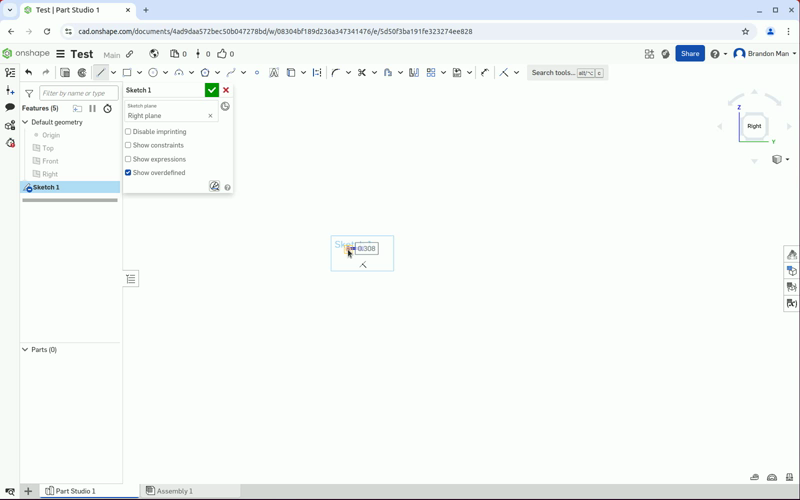
mouse_move(354, 248)
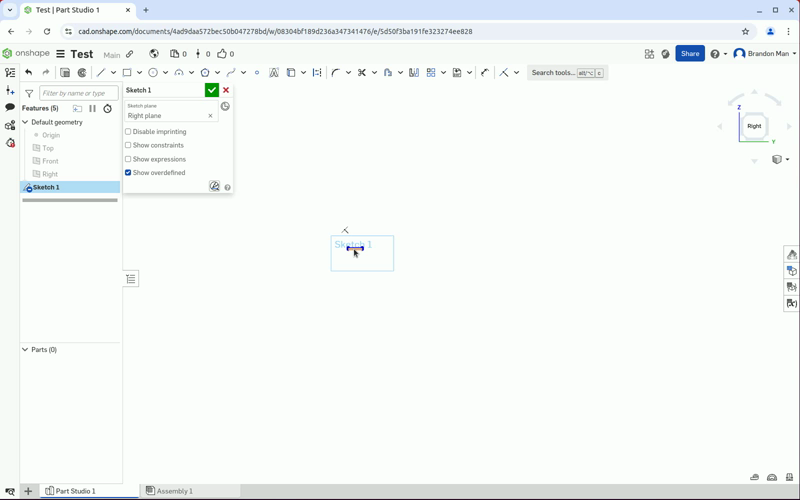
scroll(6)
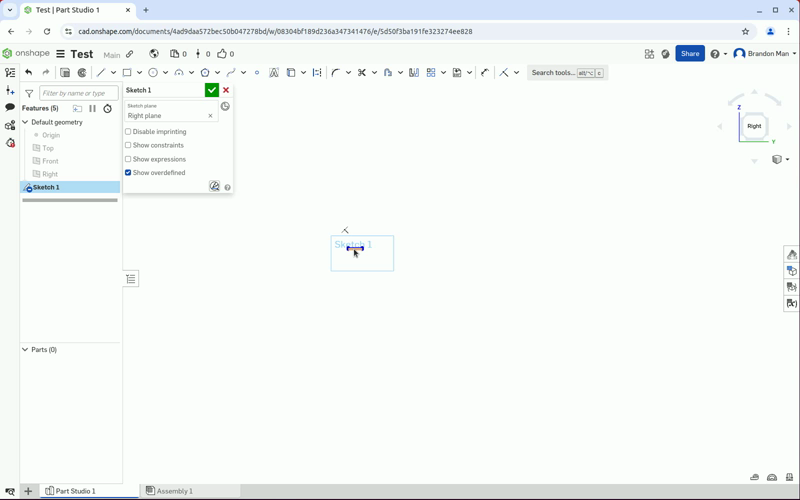
scroll(6)
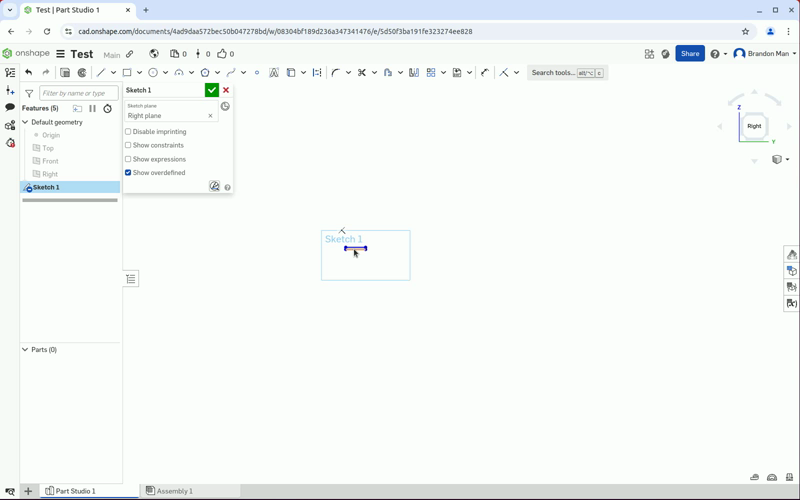
scroll(6)
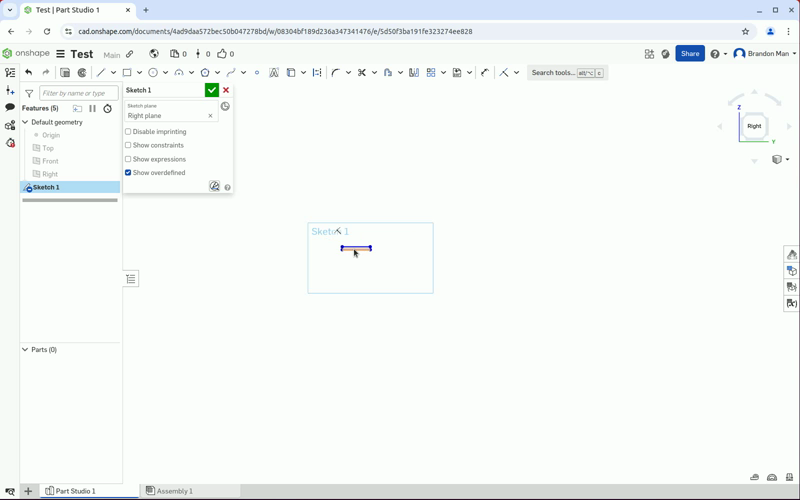
scroll(6)
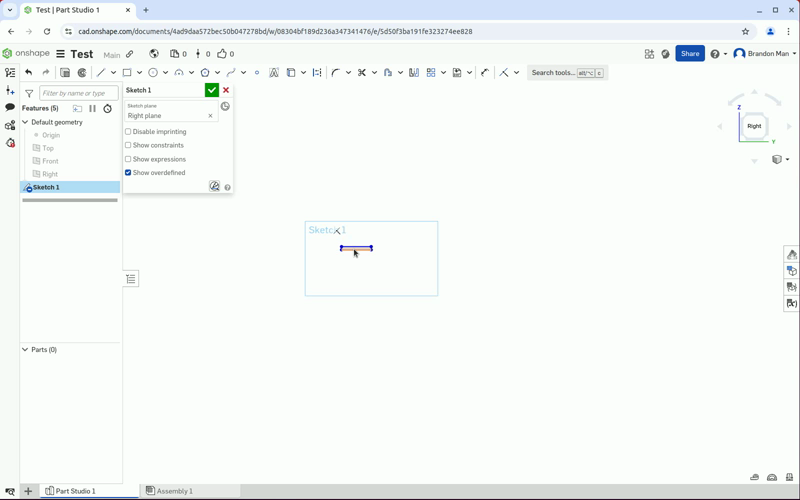
scroll(6)
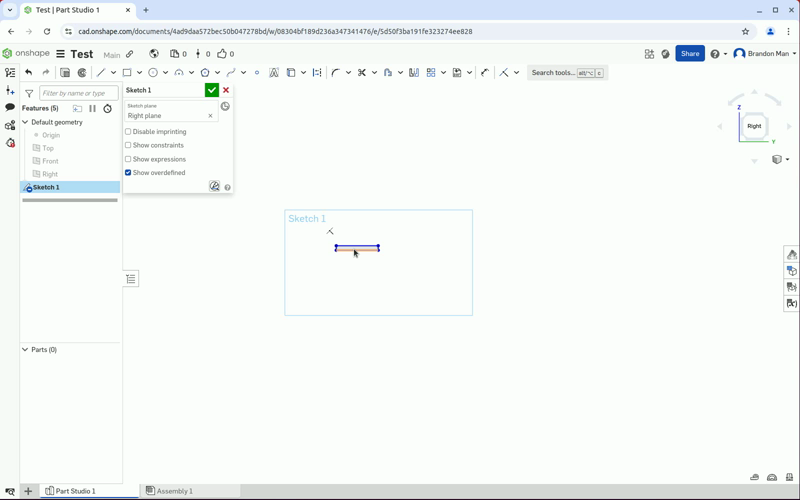
scroll(6)
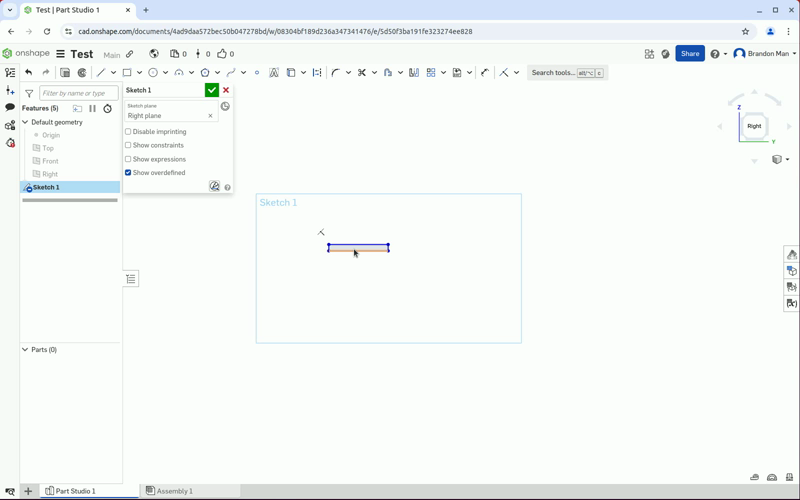
scroll(6)
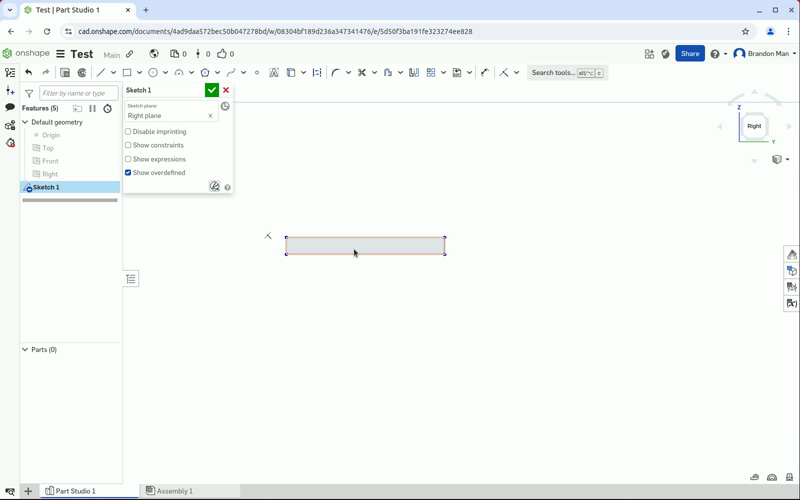
click(354, 248)
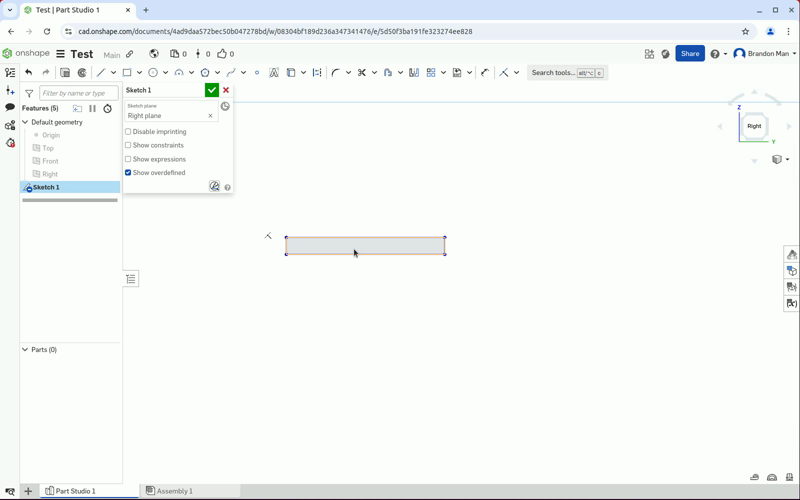
scroll(-6)
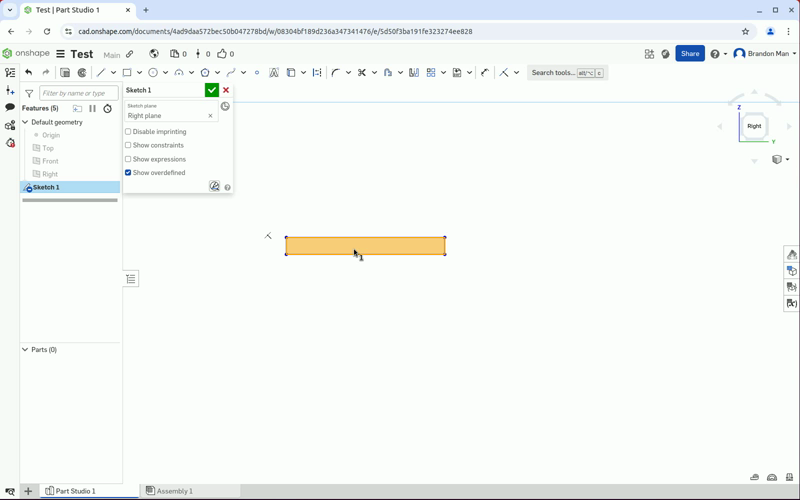
scroll(-6)
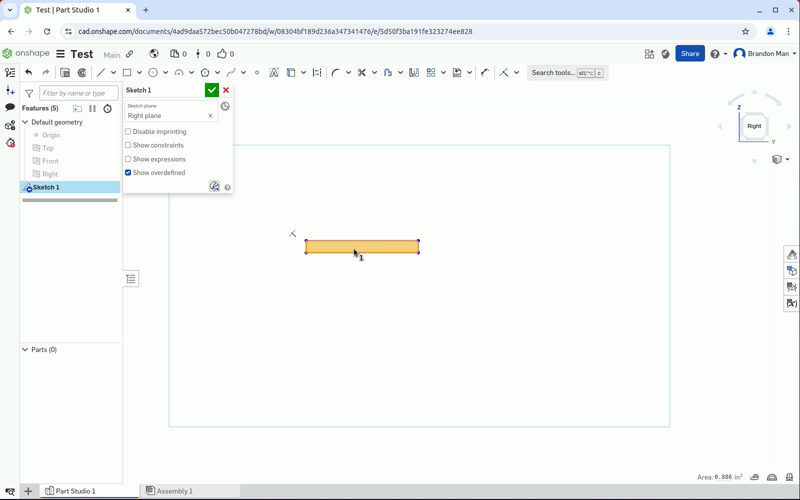
scroll(-6)
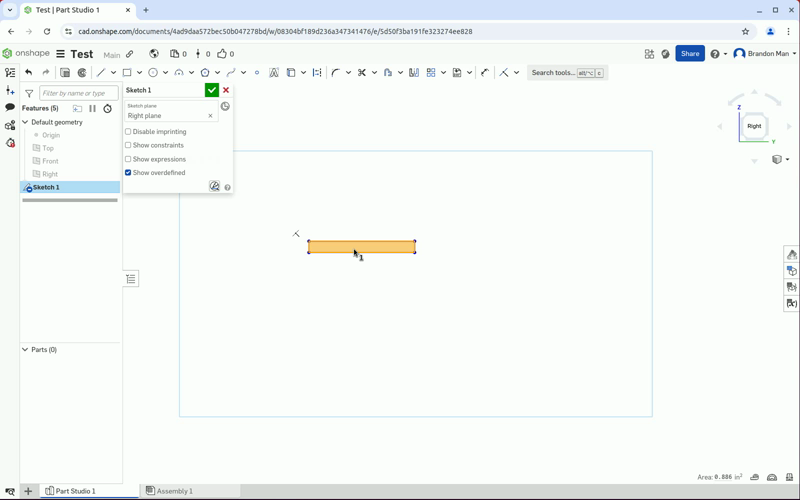
scroll(-6)
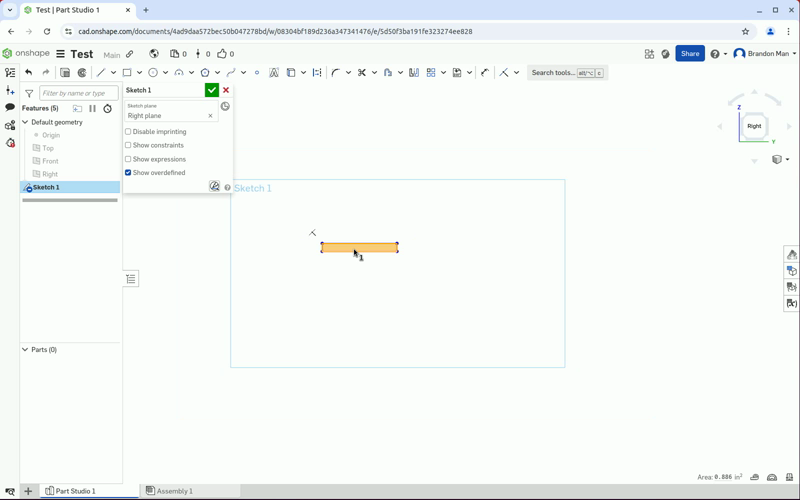
scroll(-6)
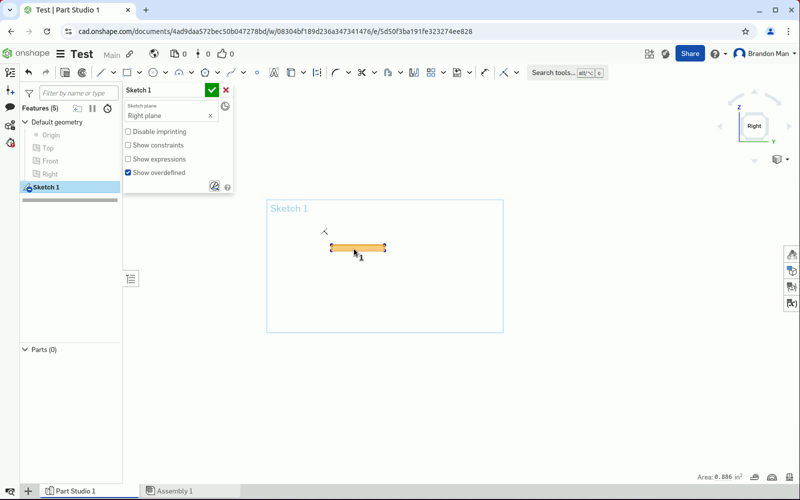
scroll(-6)
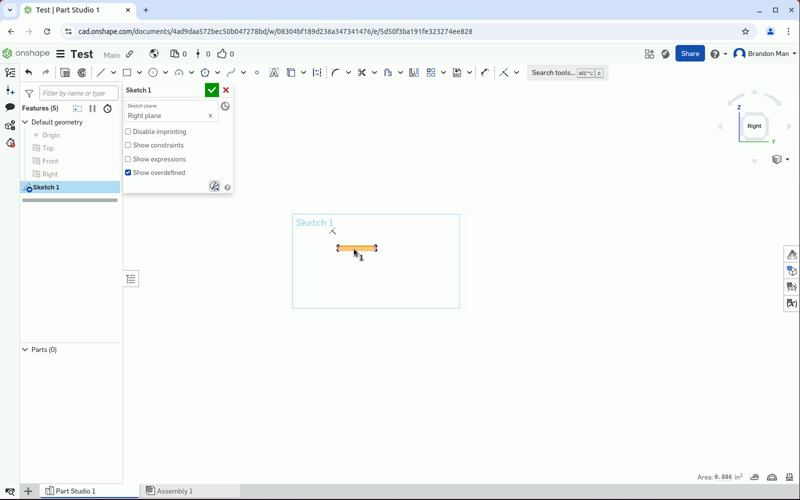
scroll(-6)
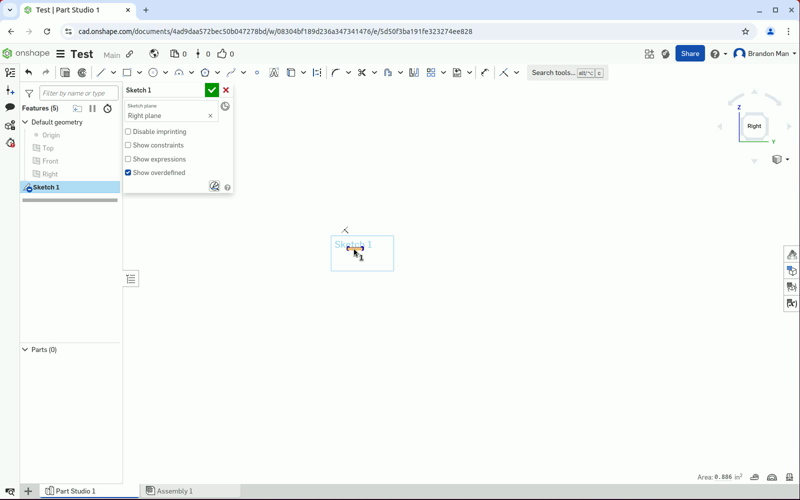
mouse_move(73, 352)
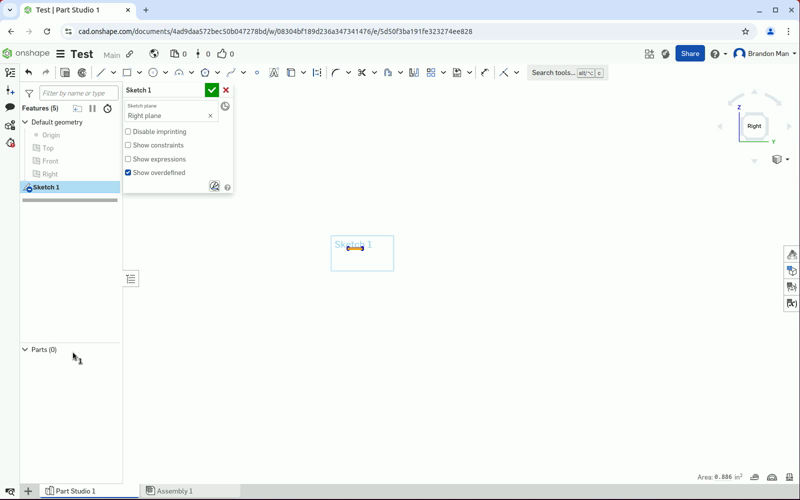
key(shift+y)
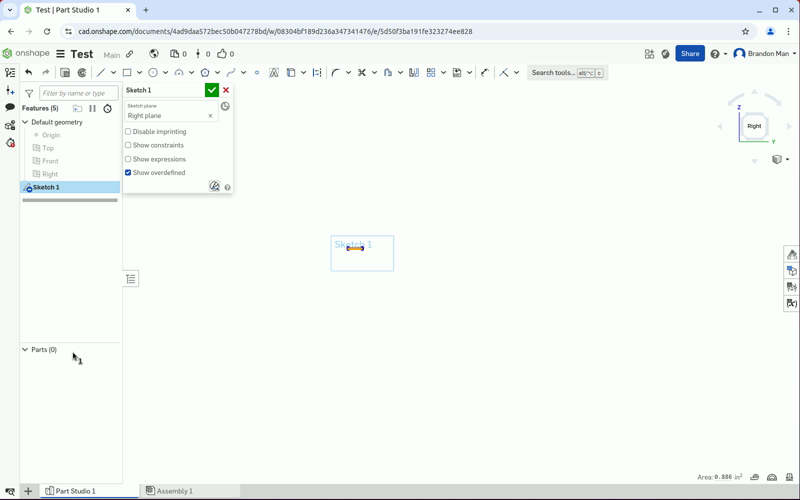
key(shift+e)
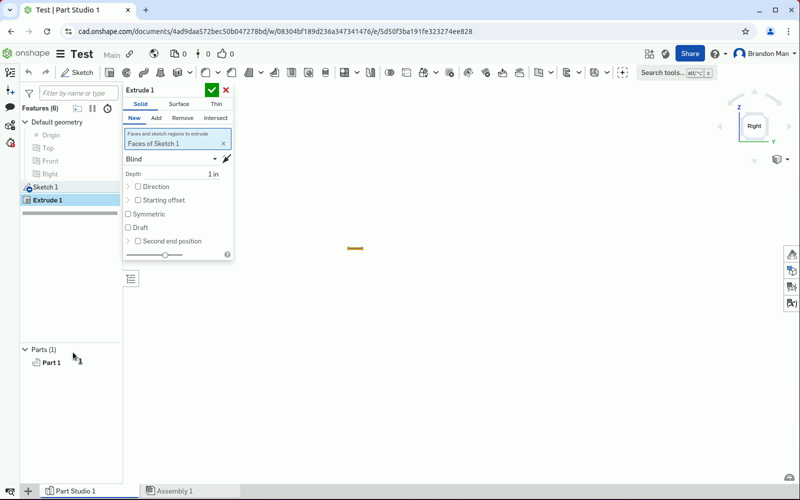
mouse_move(143, 106)
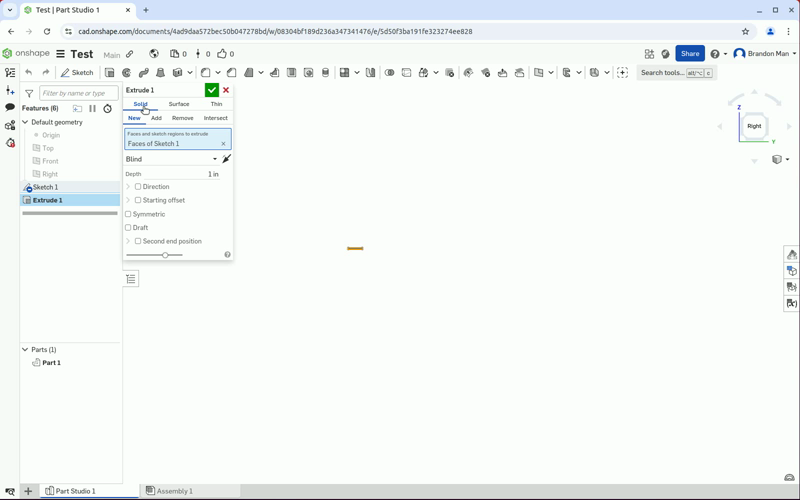
click(143, 106)
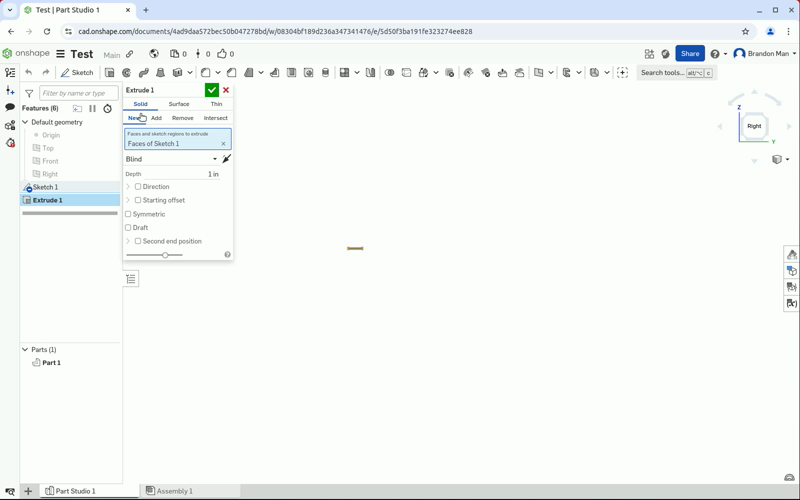
mouse_move(137, 120)
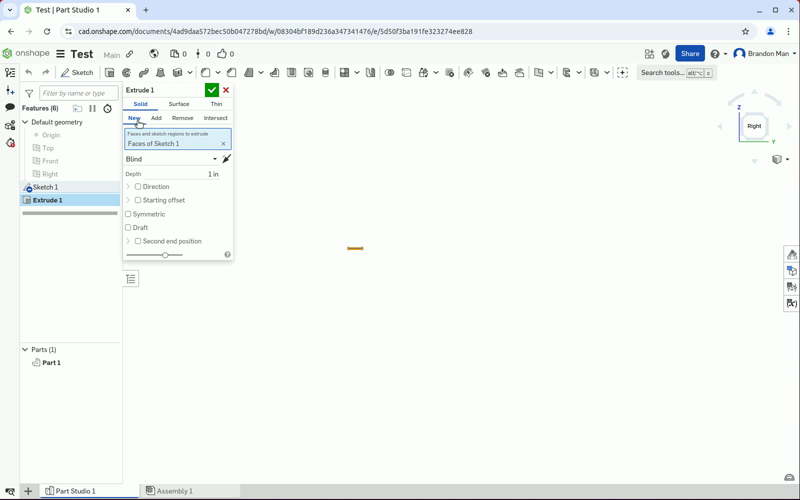
click(137, 120)
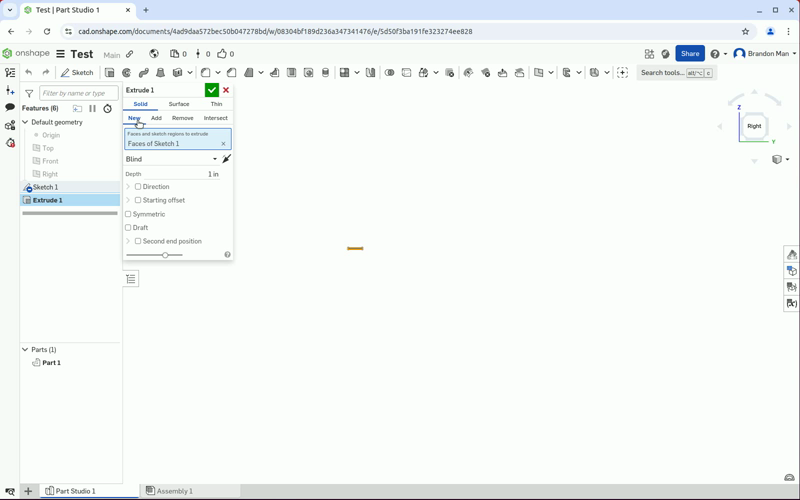
key(tab, 4)
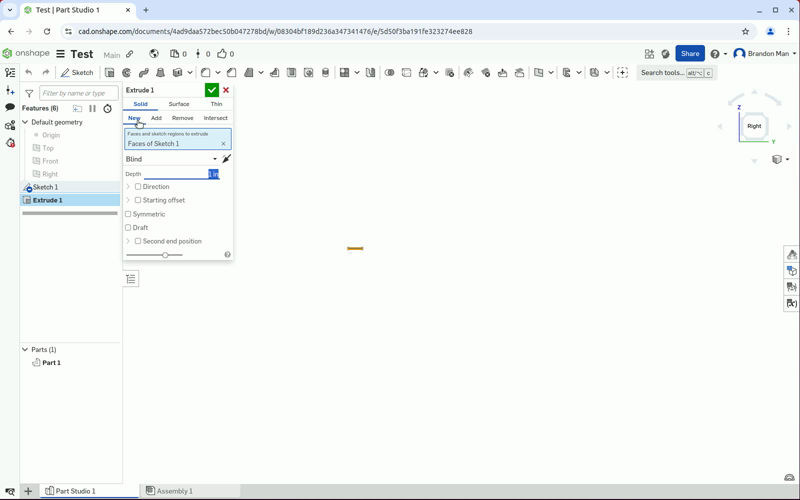
text(8.184)
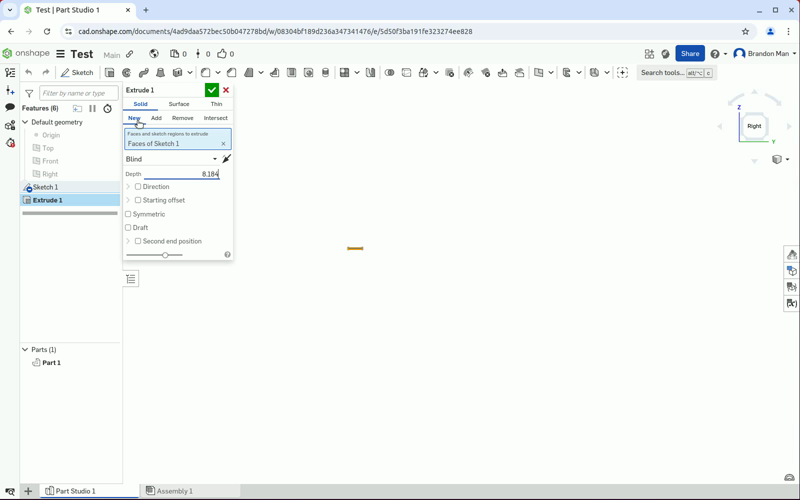
key(enter)
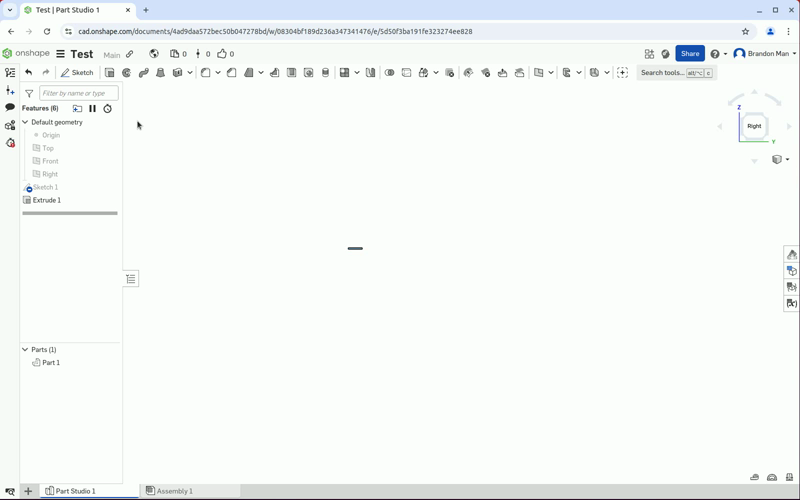
key(shift+h)
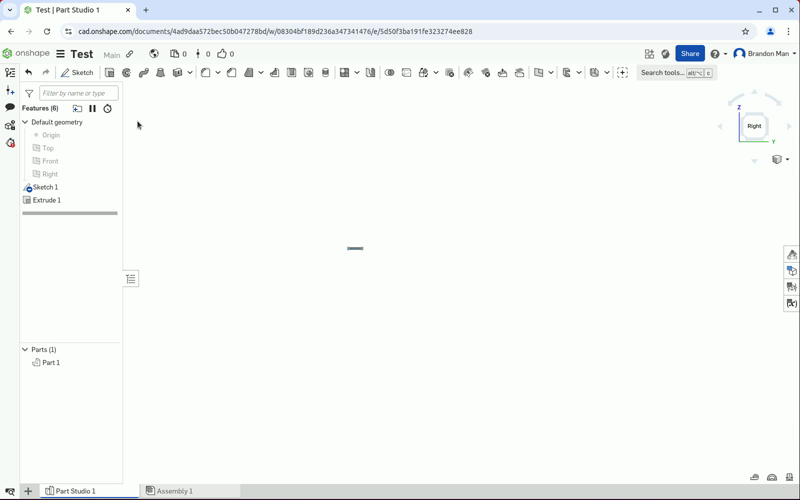
key(shift+h)
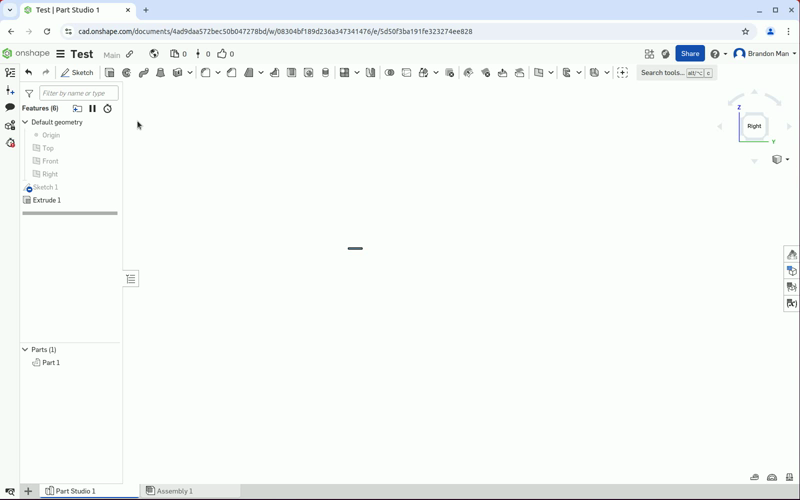
mouse_move(73, 189)
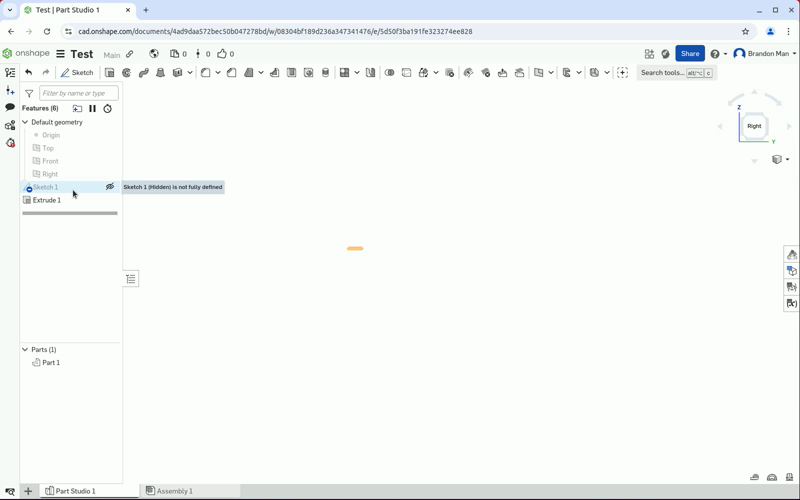
click(73, 189)
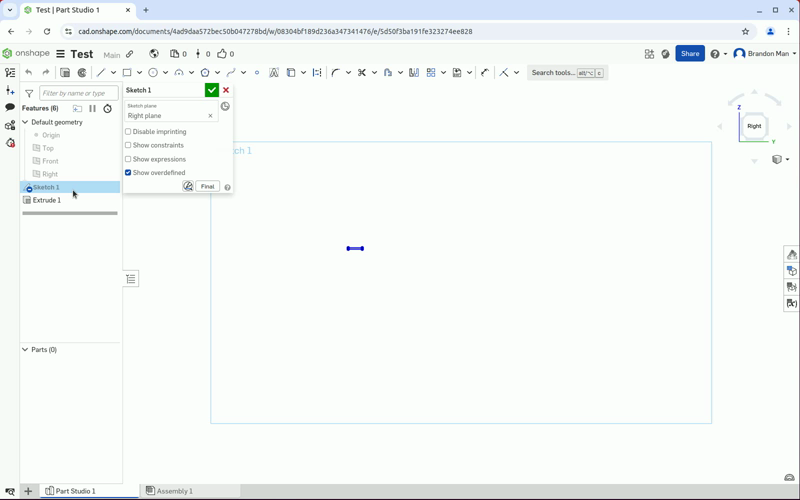
mouse_move(229, 92)
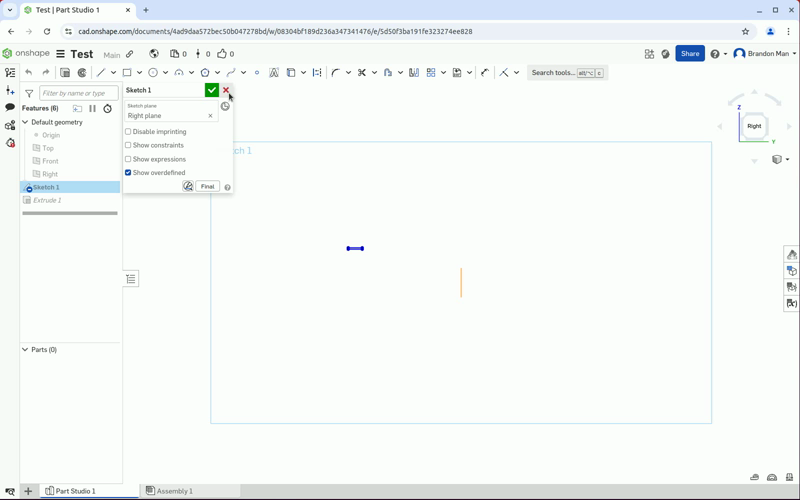
click(229, 92)
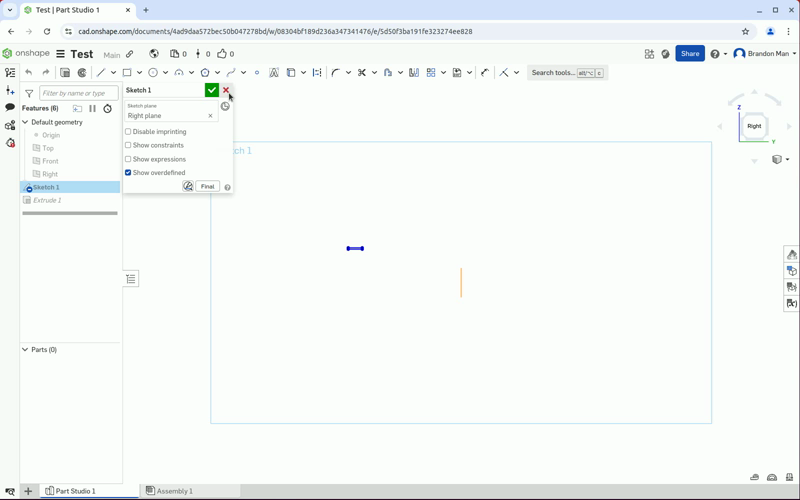
key(shift+s)
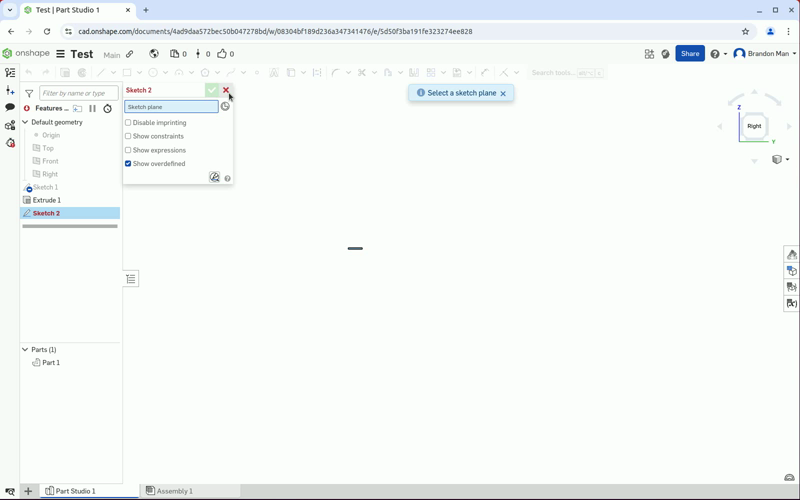
mouse_move(73, 176)
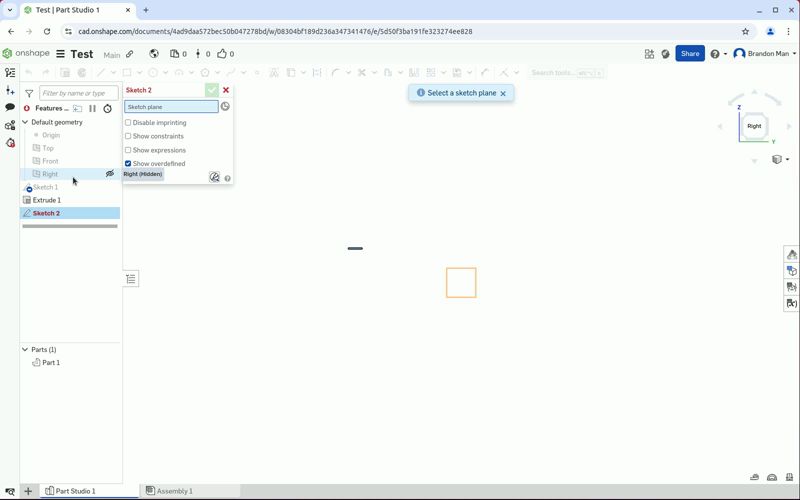
click(73, 176)
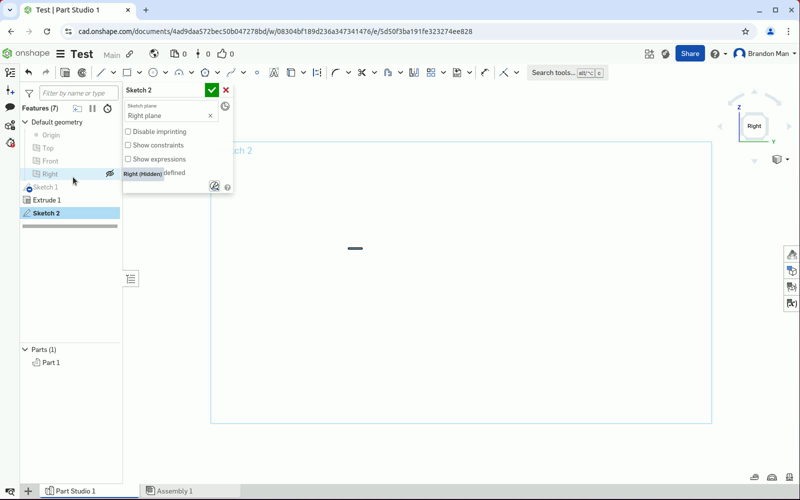
mouse_move(73, 352)
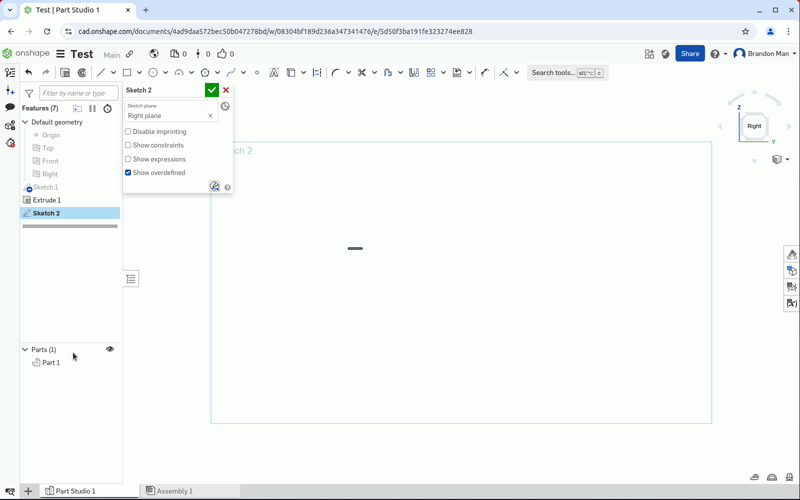
key(y)
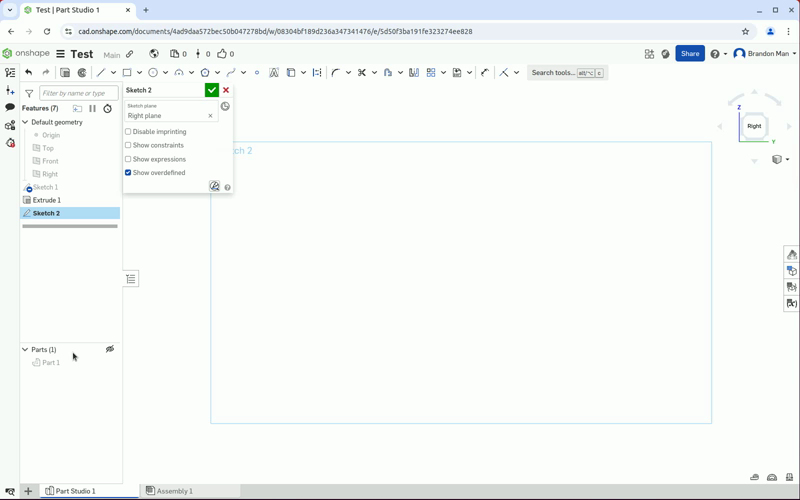
key(l)
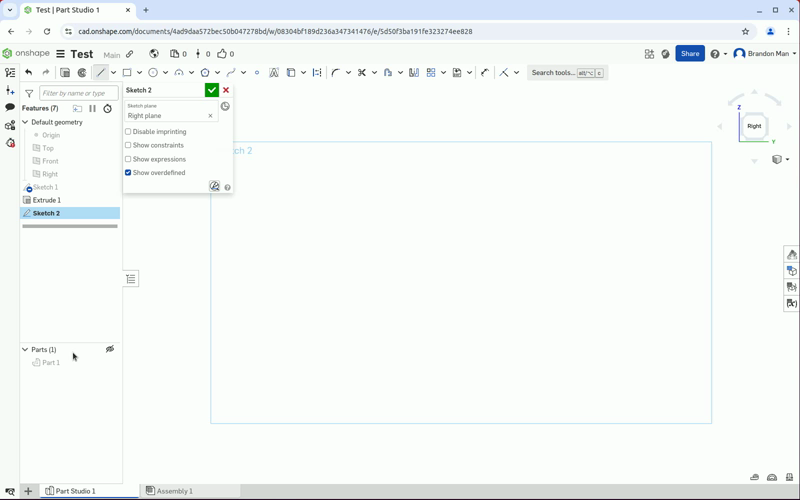
key_down(shift)
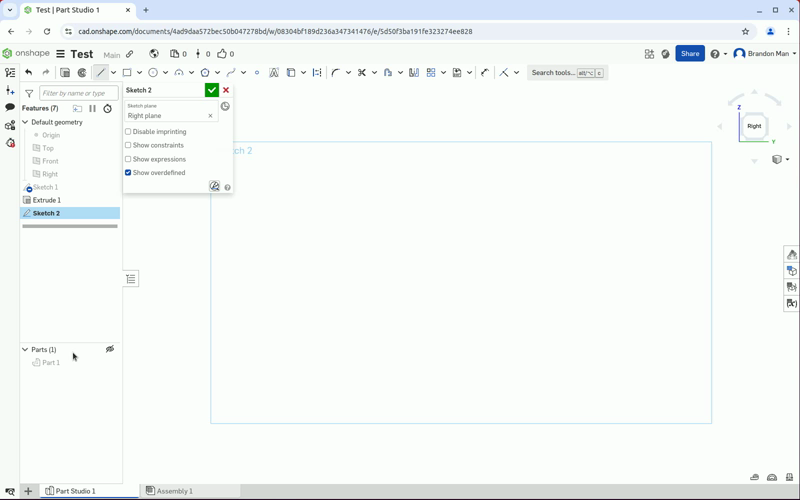
mouse_move(361, 361)
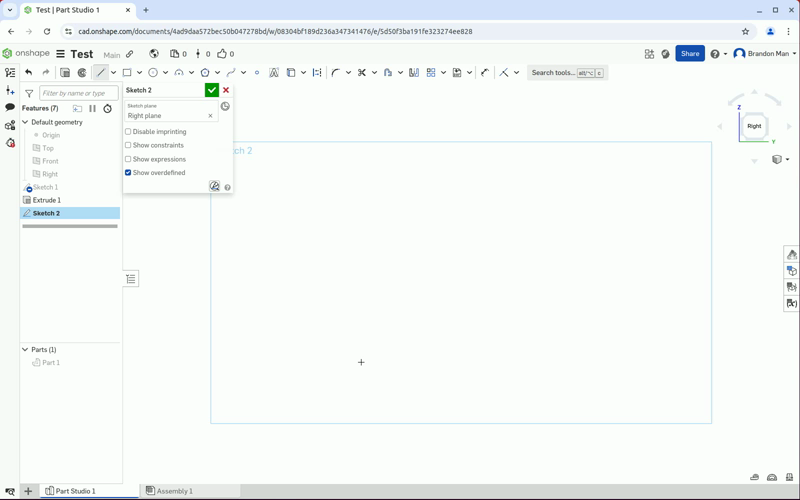
click(361, 361)
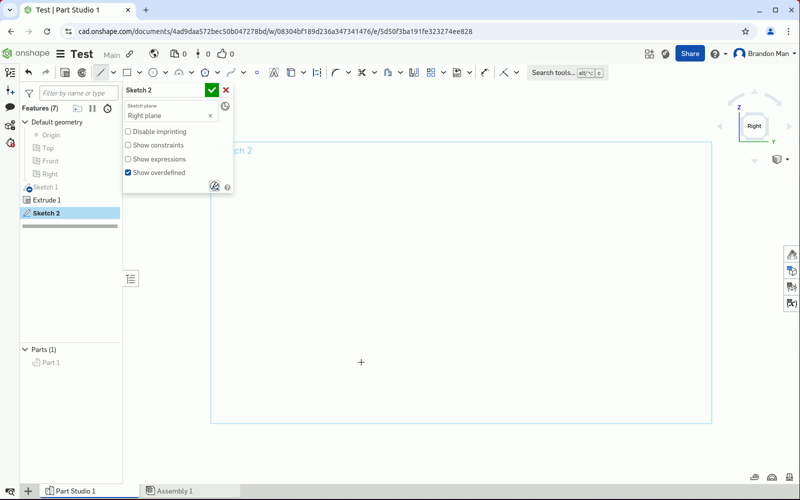
key_up(shift)
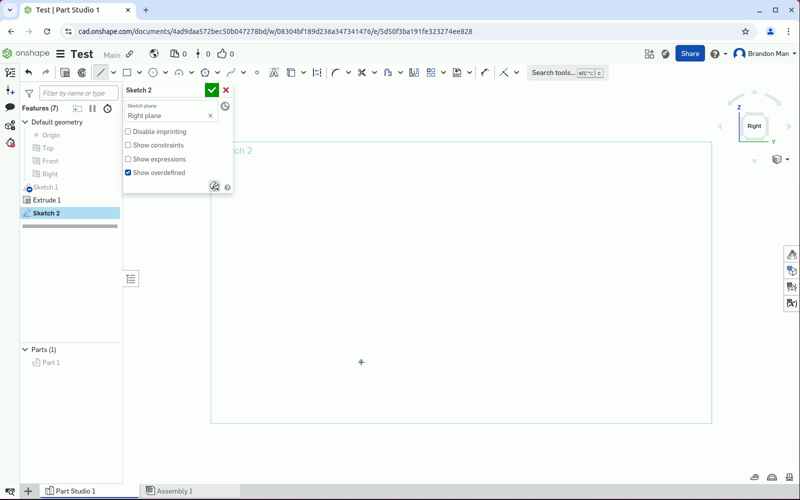
key_down(shift)
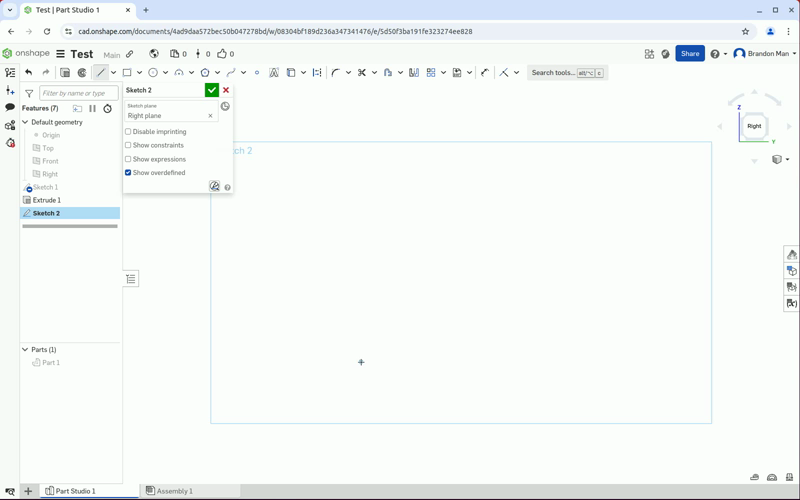
mouse_move(391, 361)
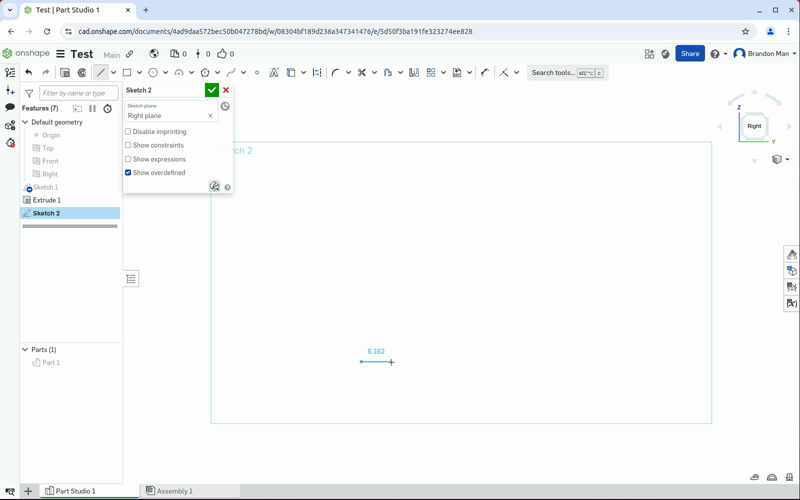
mouse_move(363, 361)
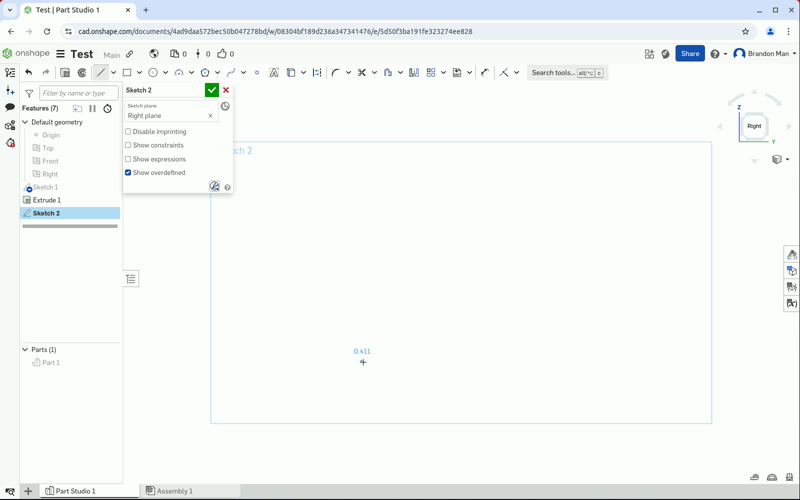
scroll(6)
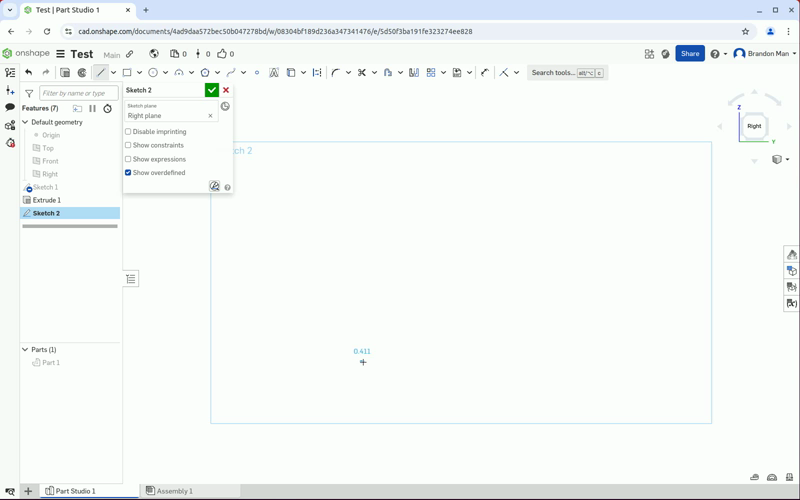
scroll(6)
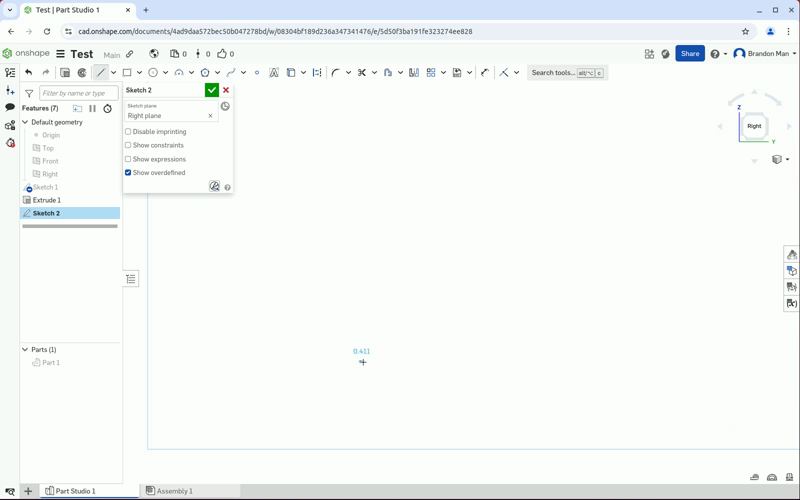
scroll(6)
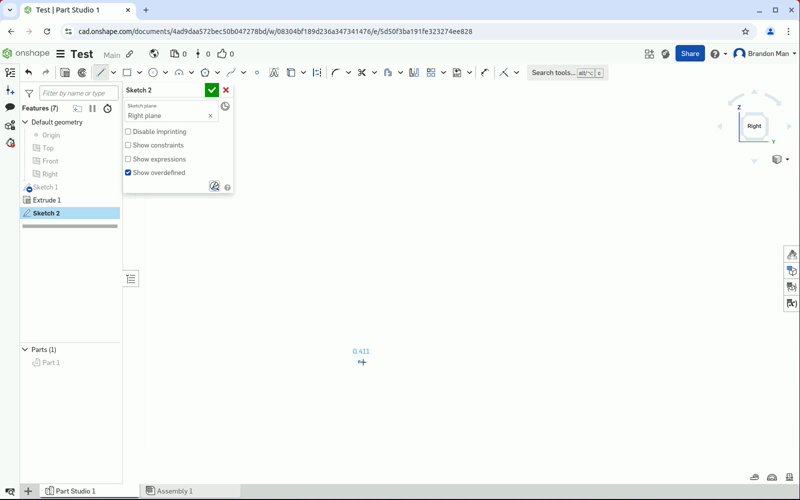
scroll(6)
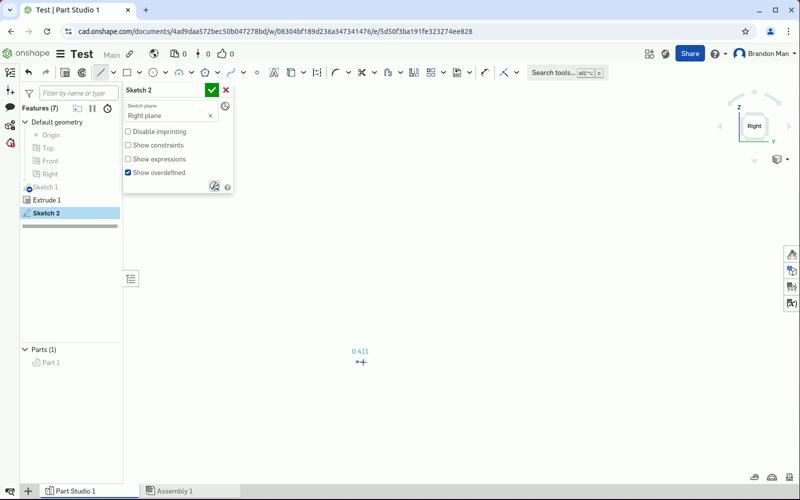
scroll(6)
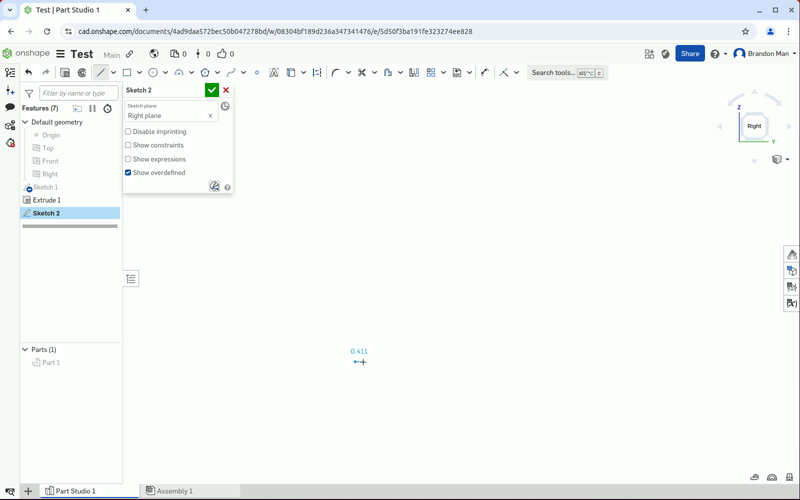
scroll(6)
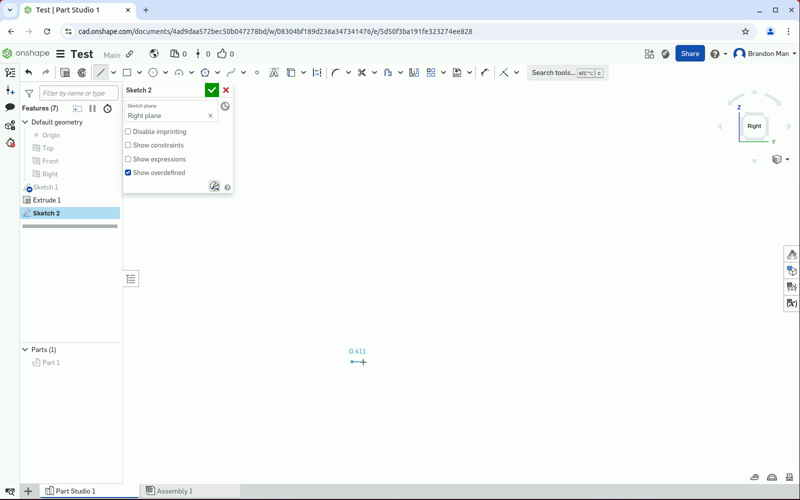
scroll(6)
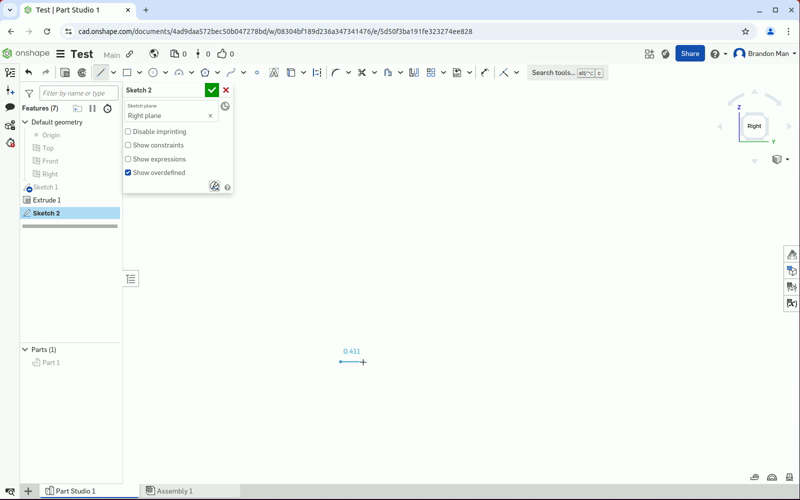
click(363, 361)
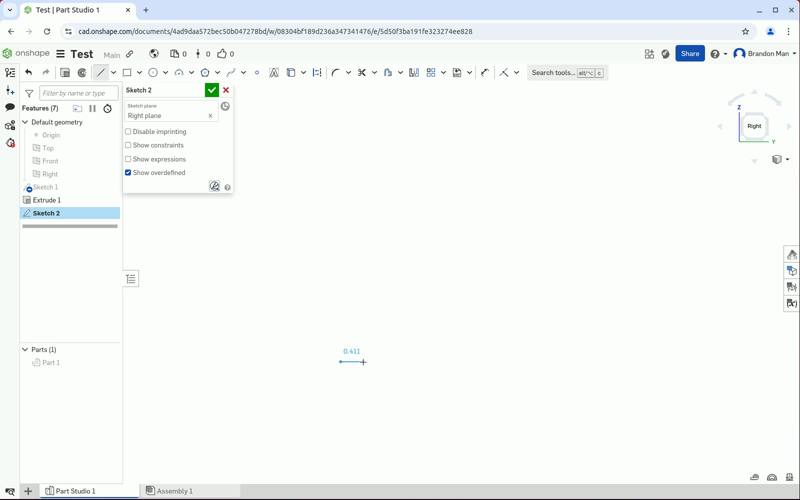
scroll(-6)
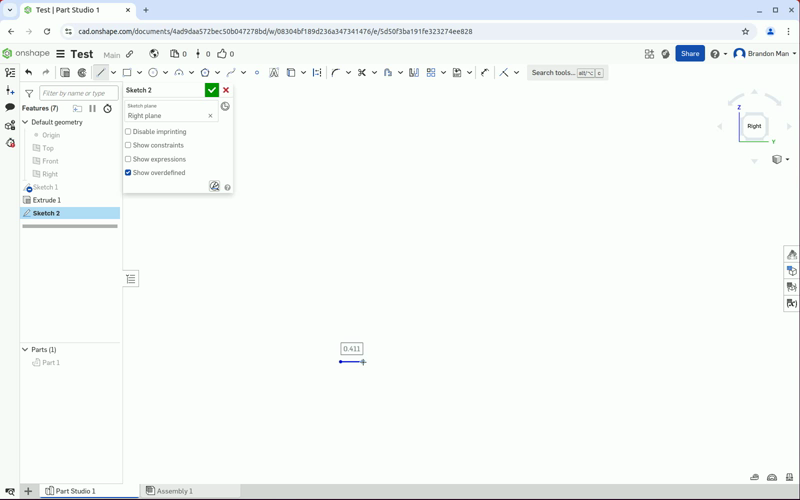
scroll(-6)
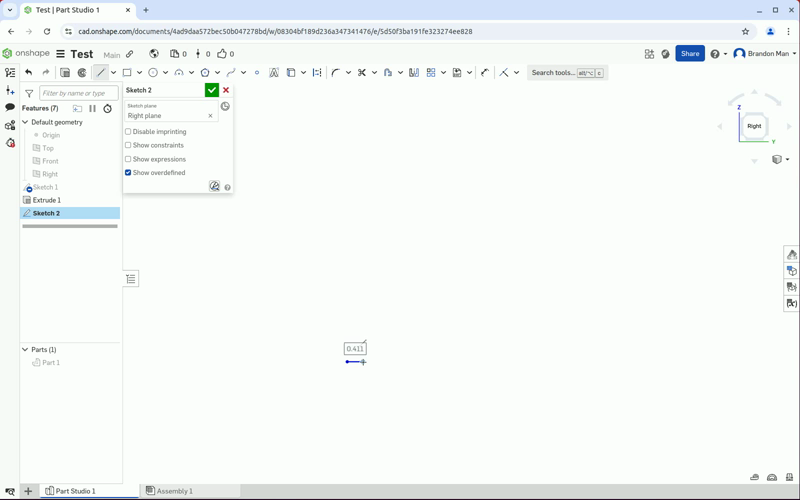
scroll(-6)
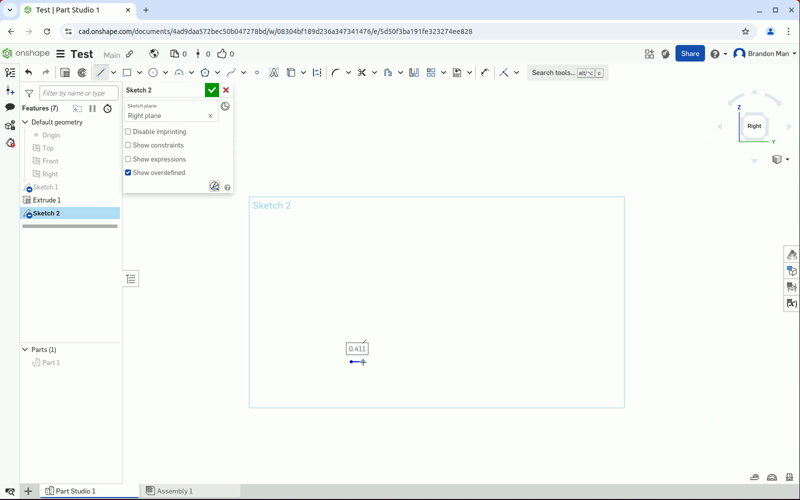
scroll(-6)
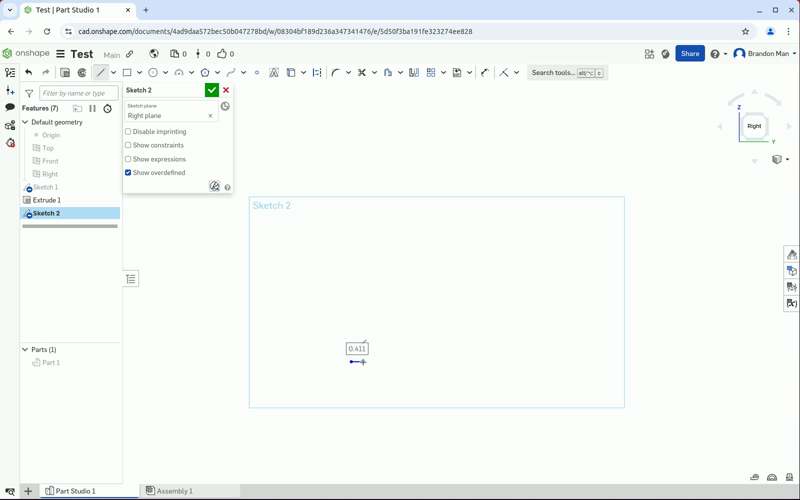
scroll(-6)
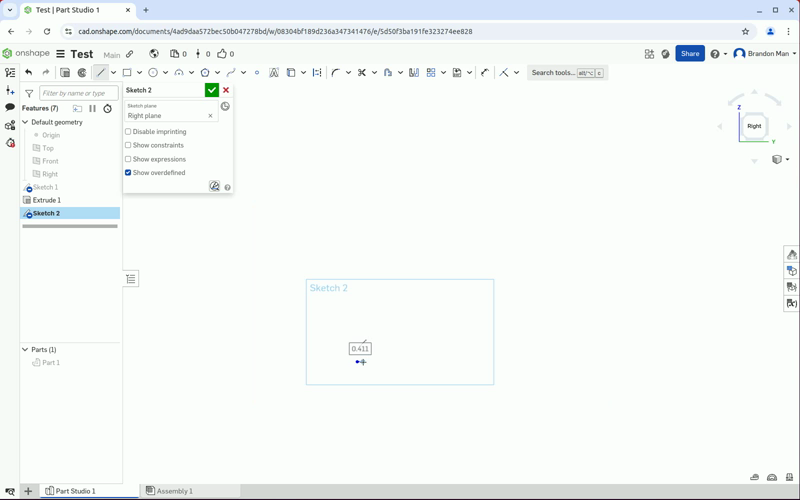
scroll(-6)
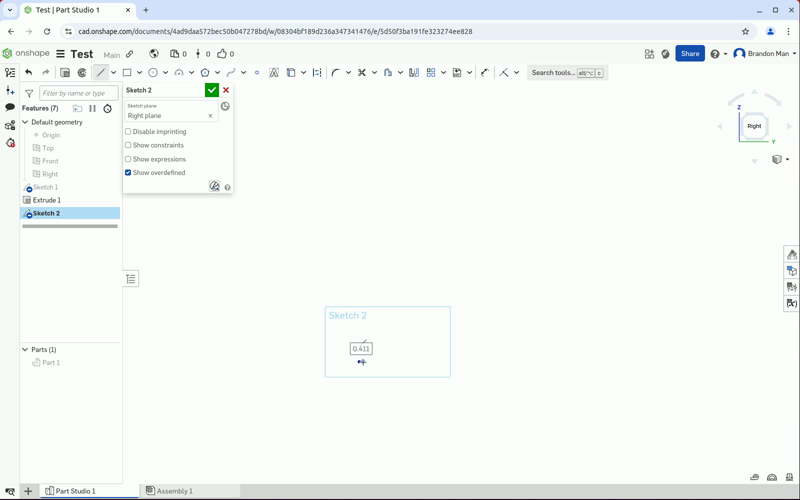
scroll(-6)
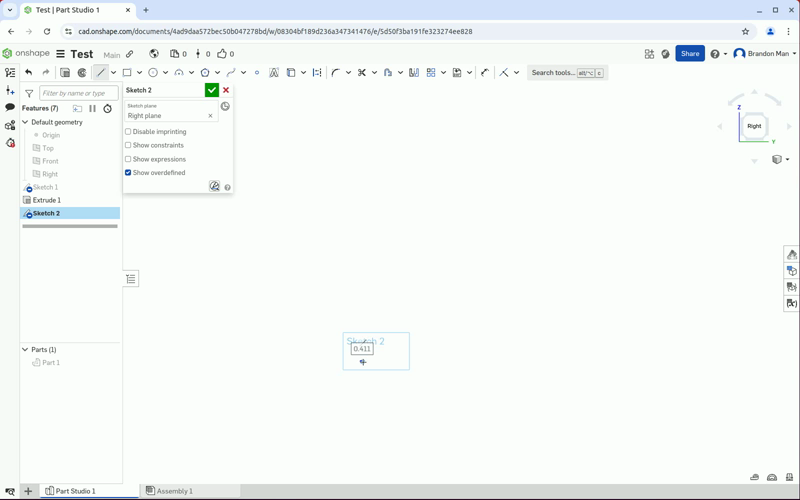
key_up(shift)
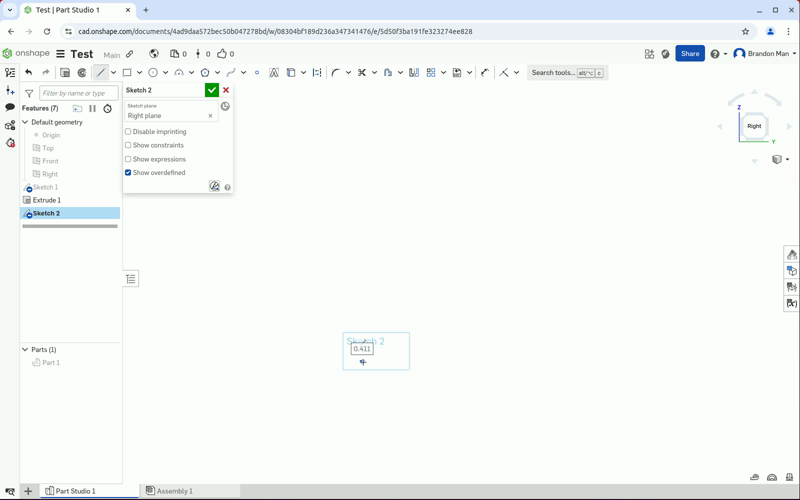
key_down(shift)
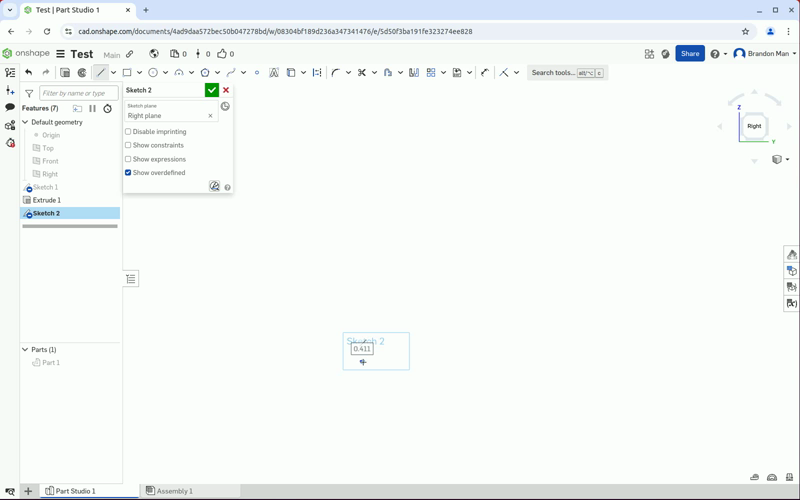
mouse_move(393, 361)
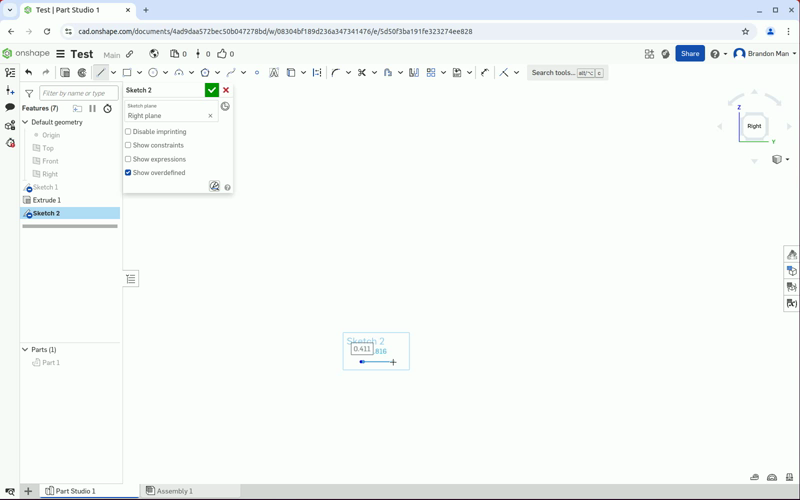
mouse_move(363, 335)
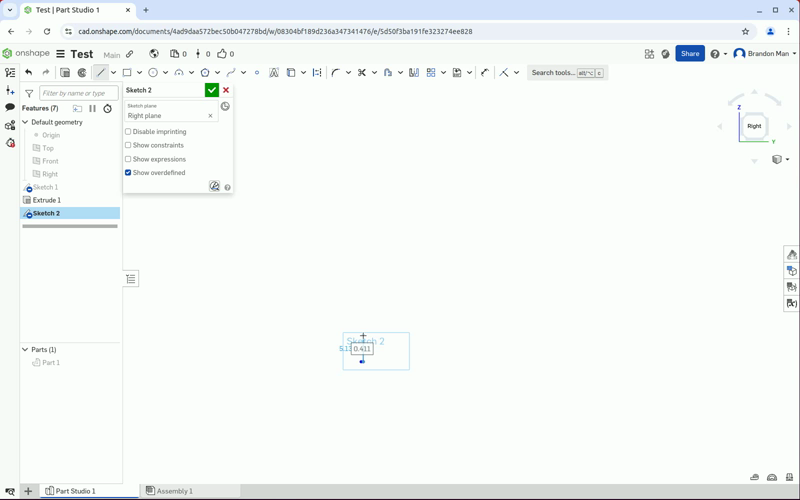
click(363, 335)
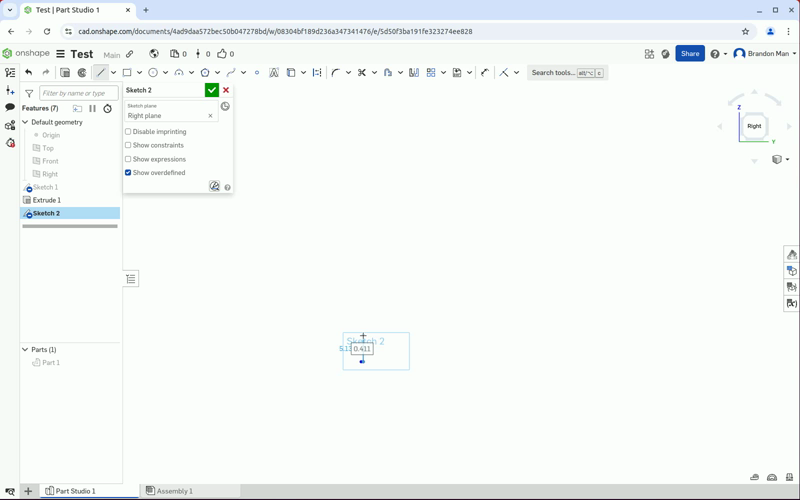
key_up(shift)
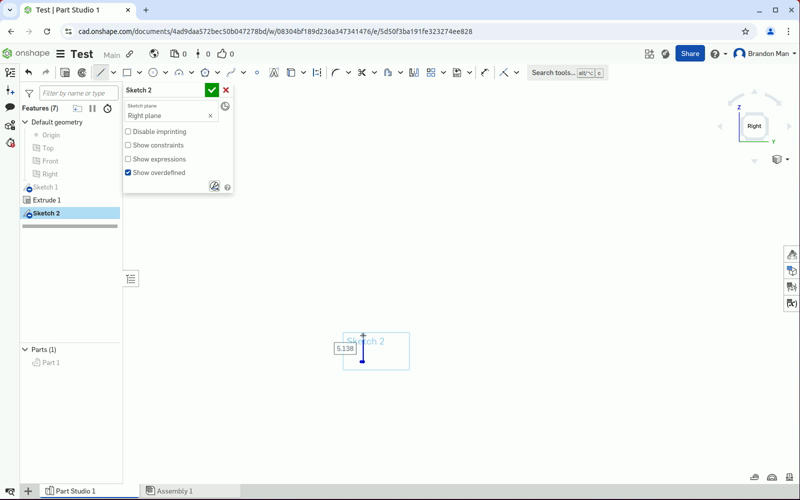
key_down(shift)
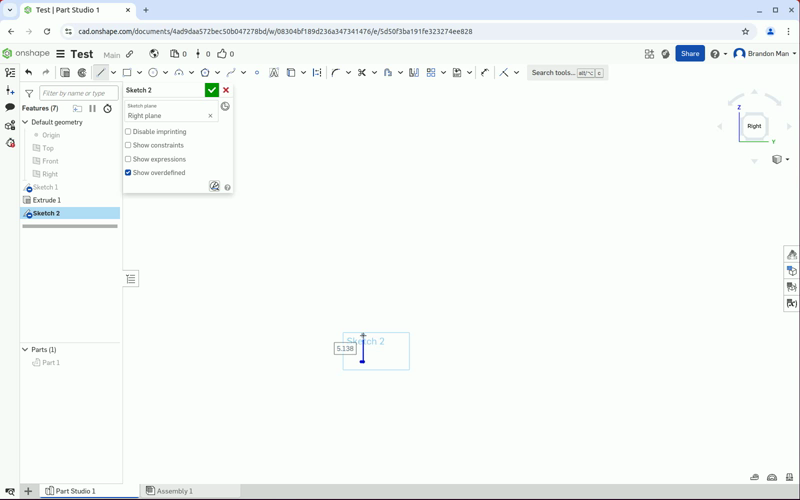
mouse_move(567, 335)
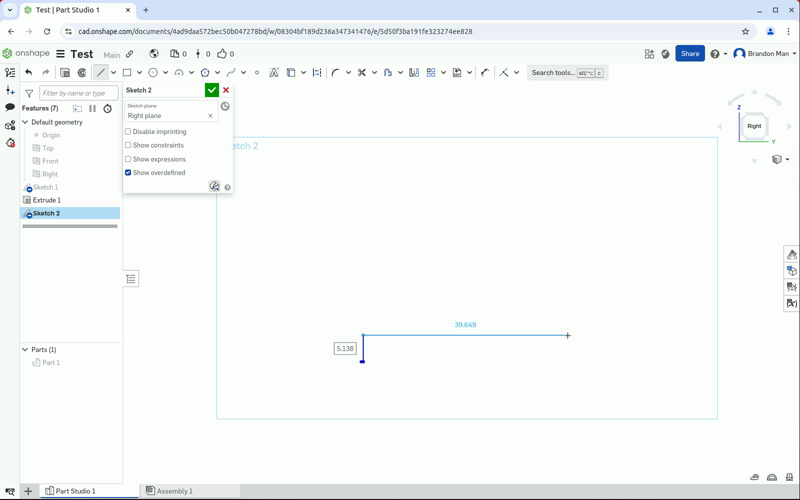
click(567, 335)
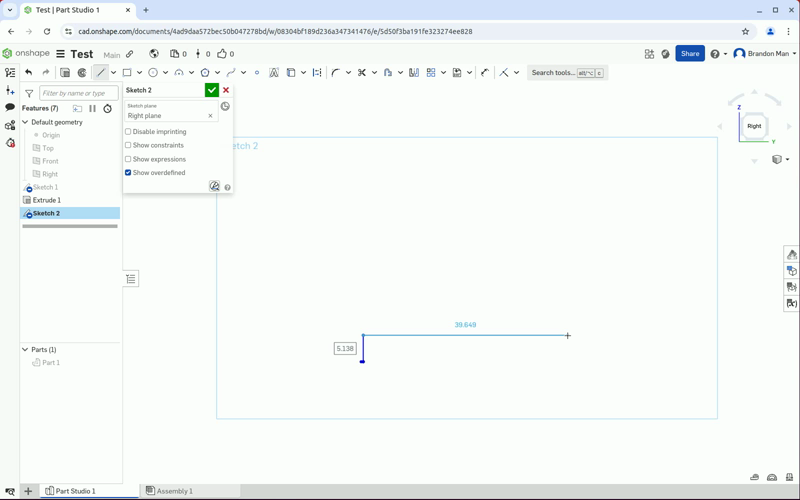
key_up(shift)
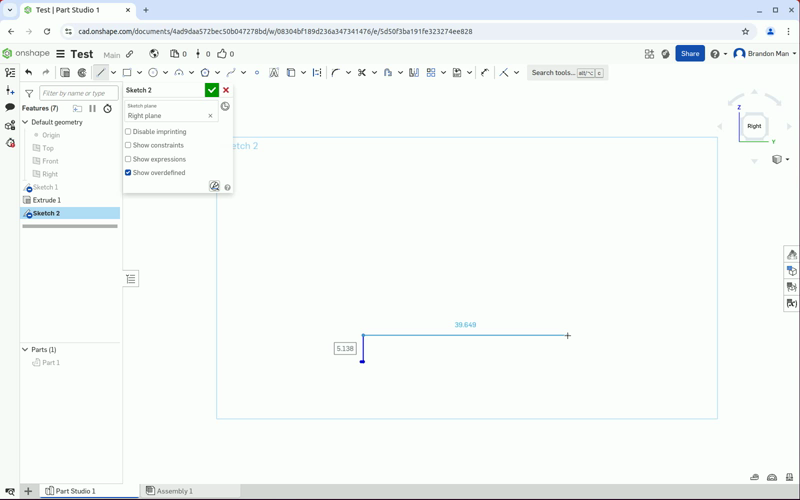
key_down(shift)
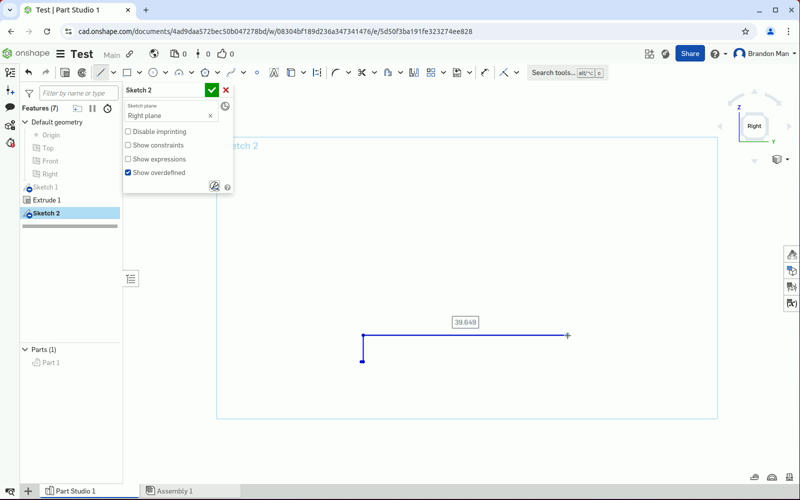
mouse_move(567, 241)
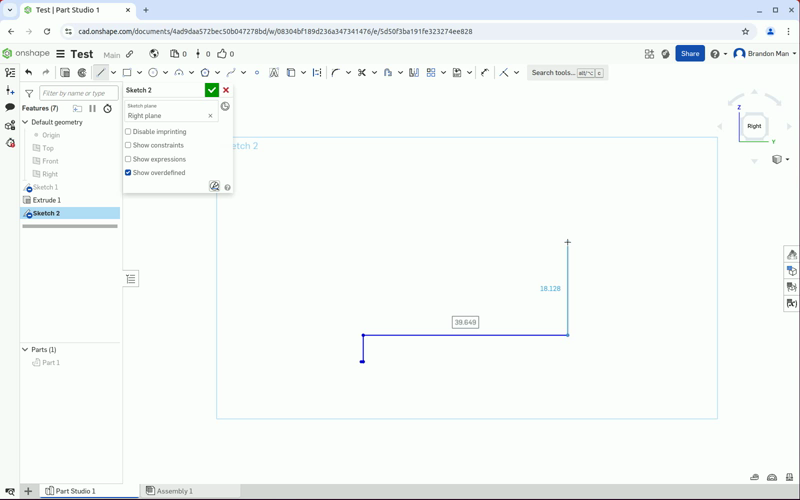
click(567, 241)
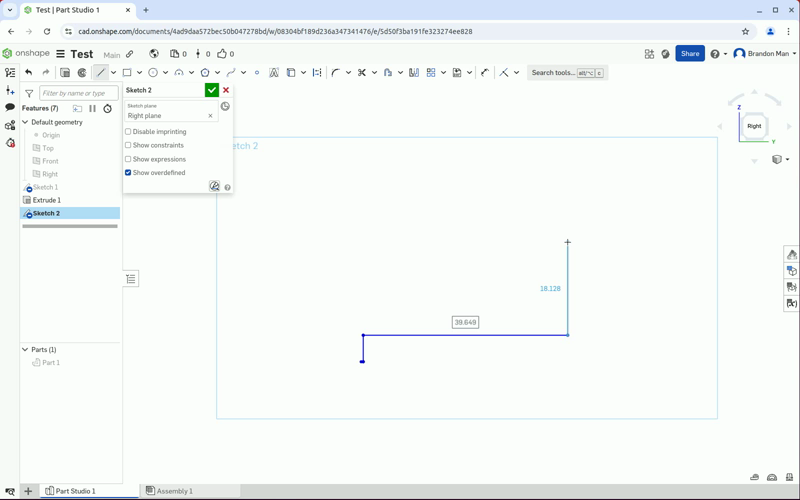
key_up(shift)
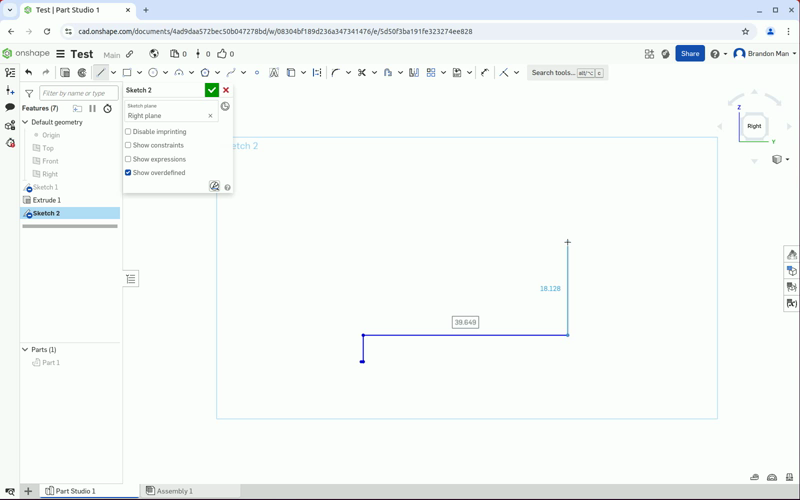
key_down(shift)
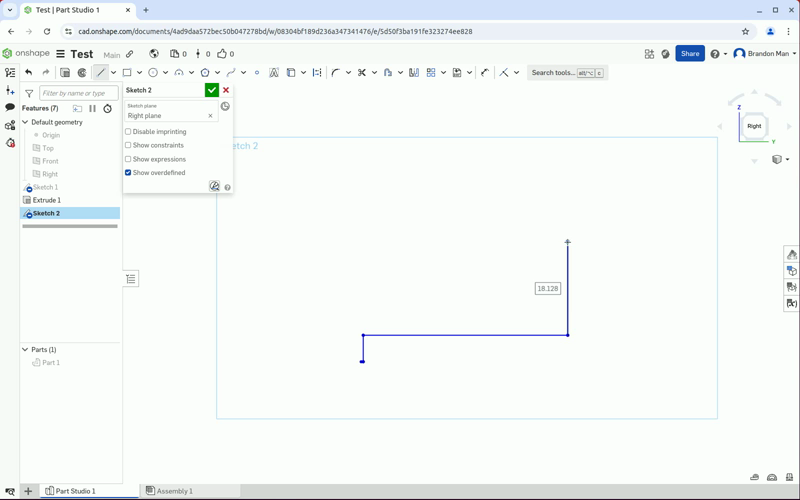
mouse_move(361, 241)
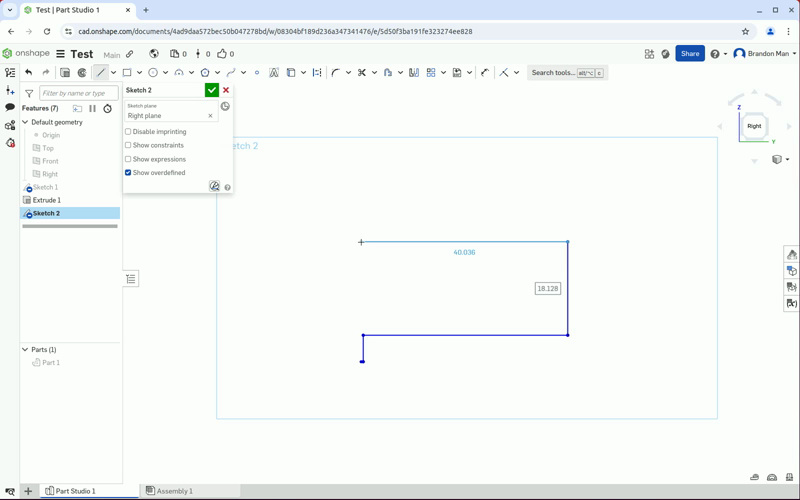
click(361, 241)
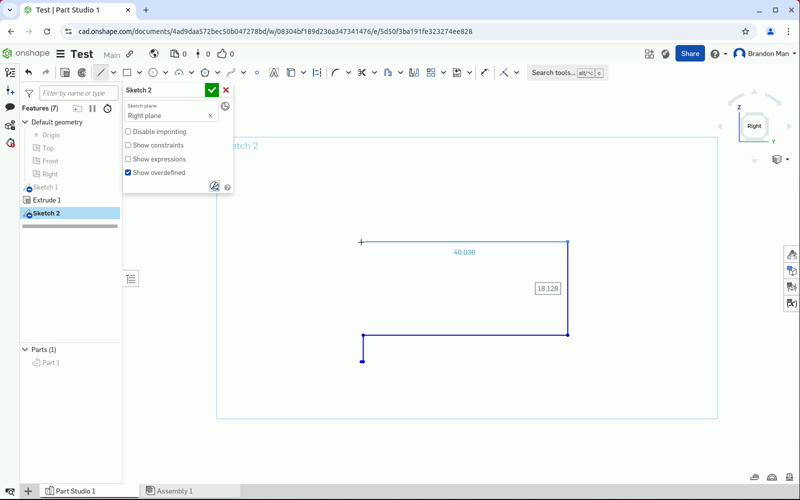
key_up(shift)
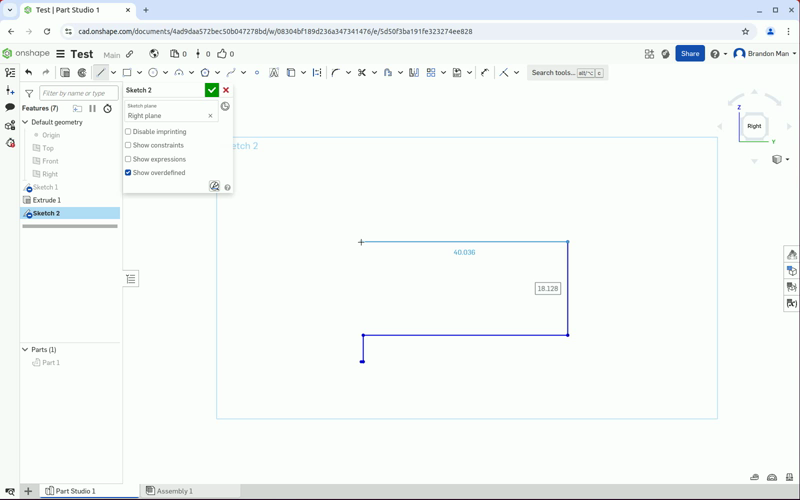
key_down(shift)
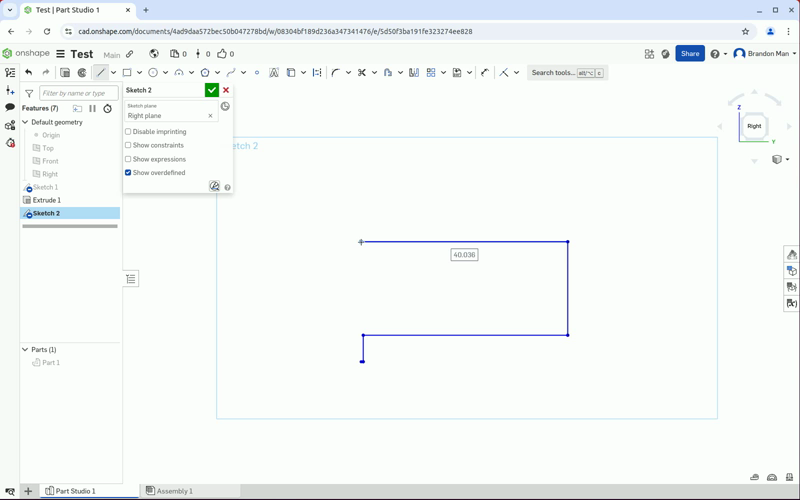
mouse_move(391, 241)
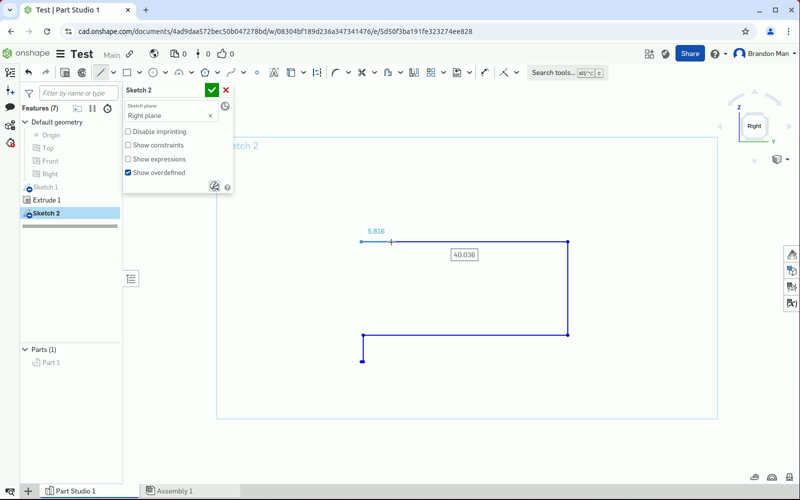
mouse_move(361, 248)
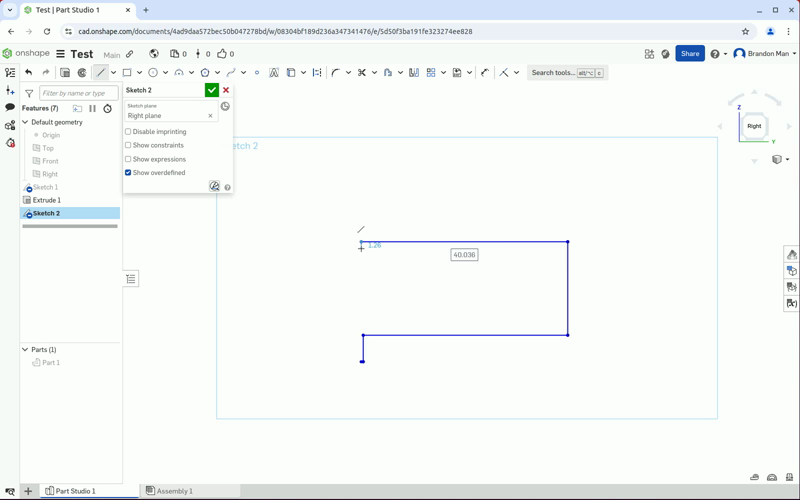
scroll(6)
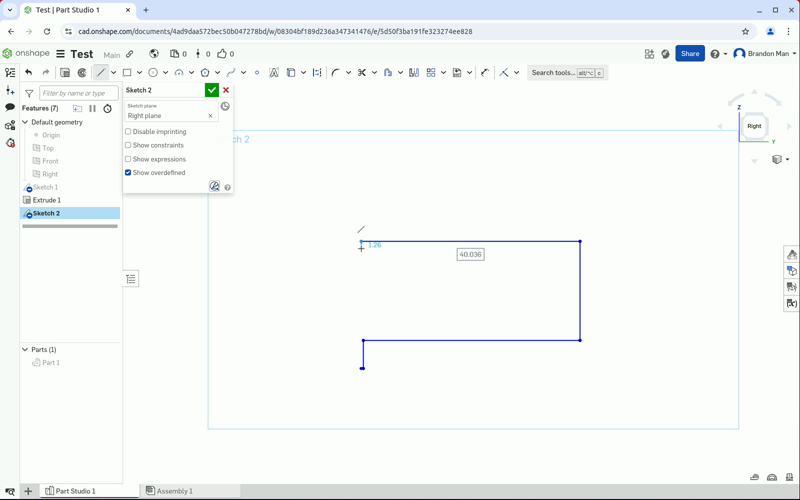
scroll(6)
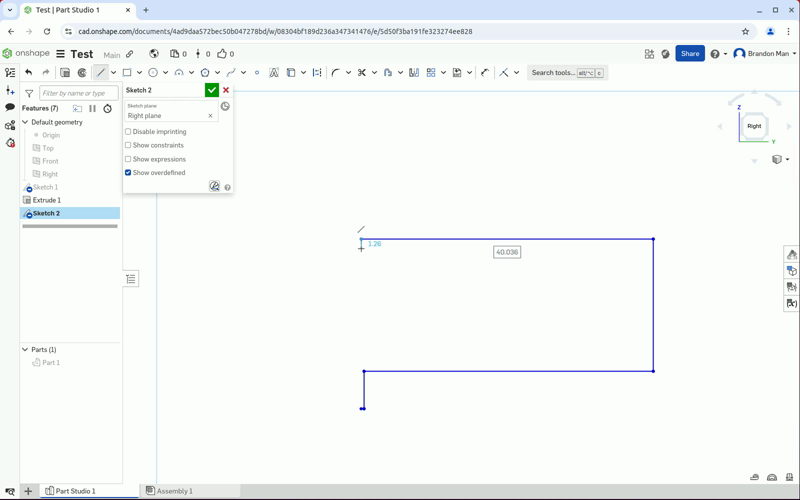
scroll(6)
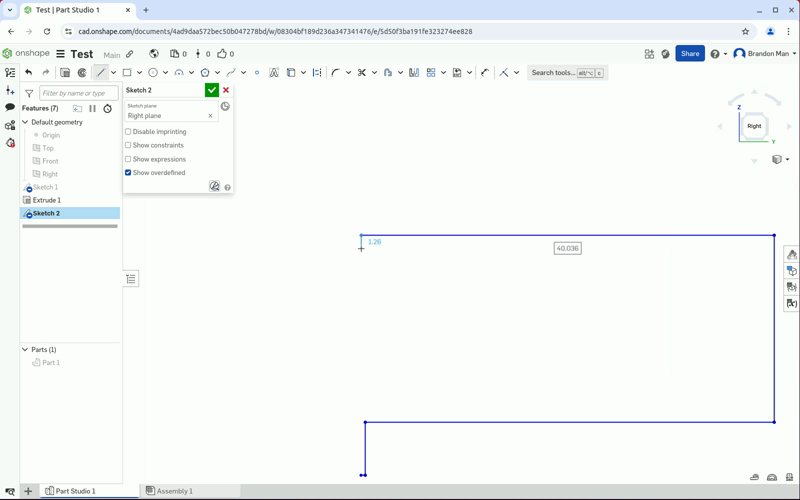
scroll(6)
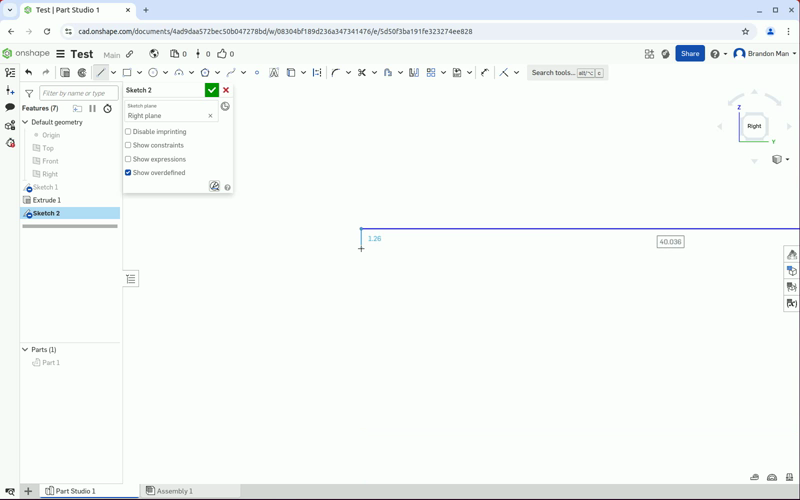
scroll(6)
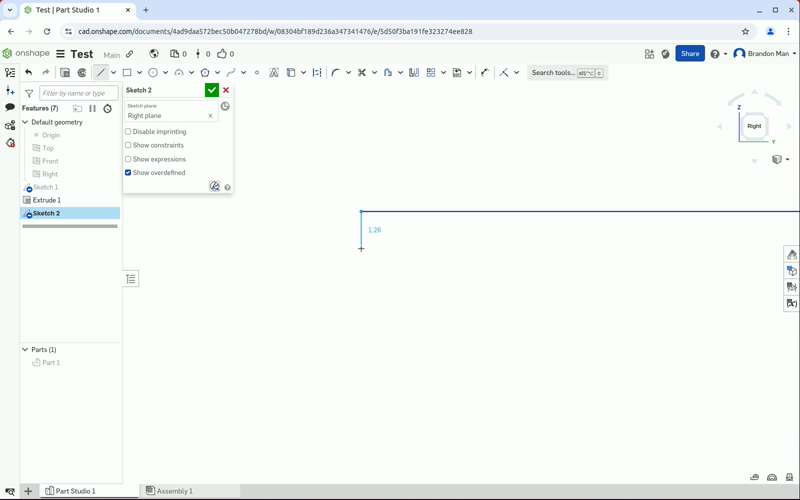
scroll(6)
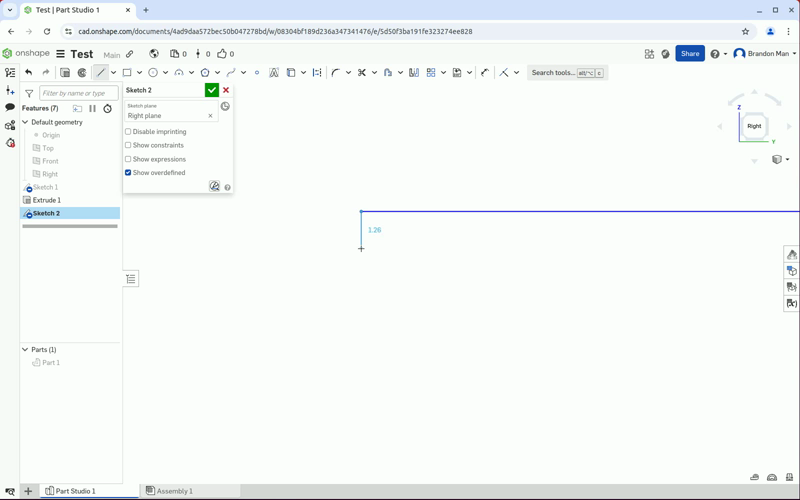
scroll(6)
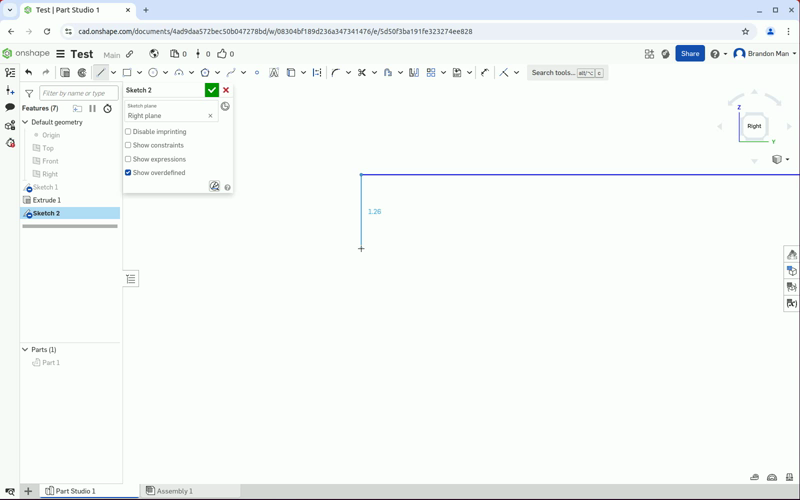
click(361, 248)
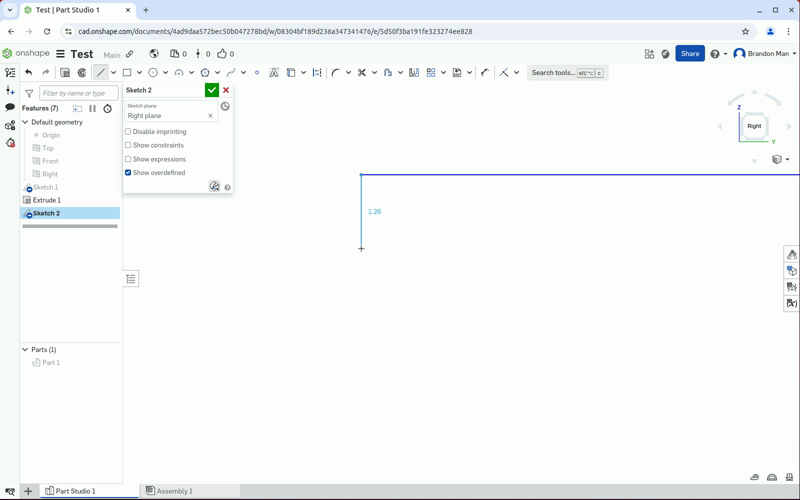
scroll(-6)
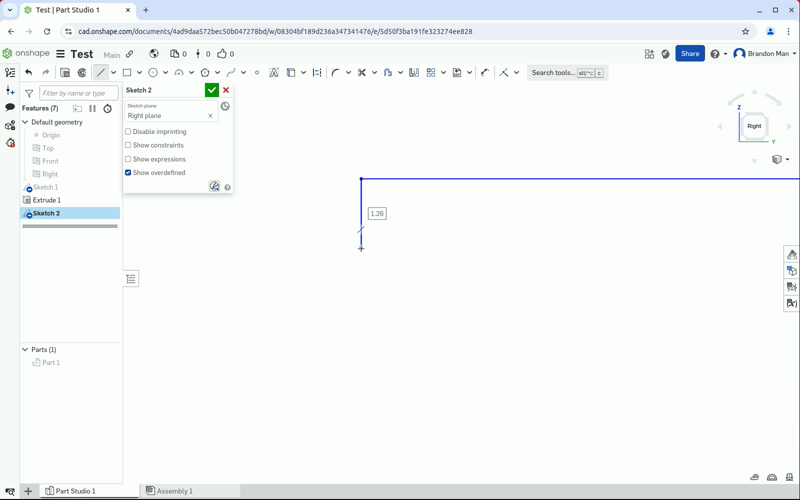
scroll(-6)
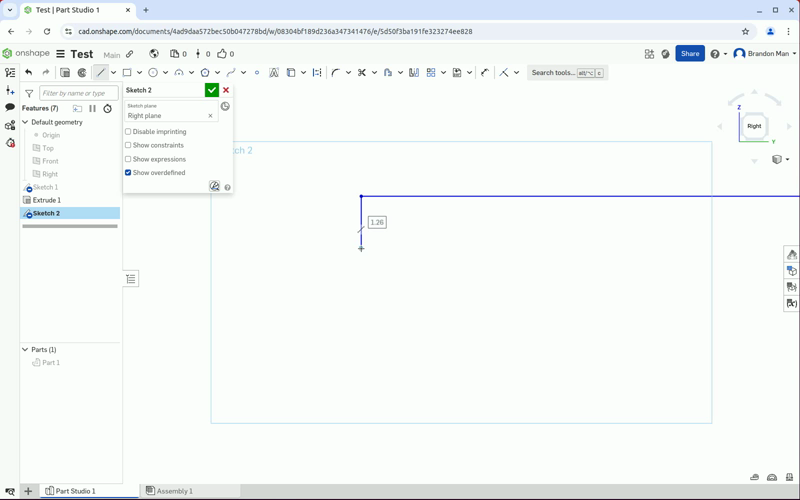
scroll(-6)
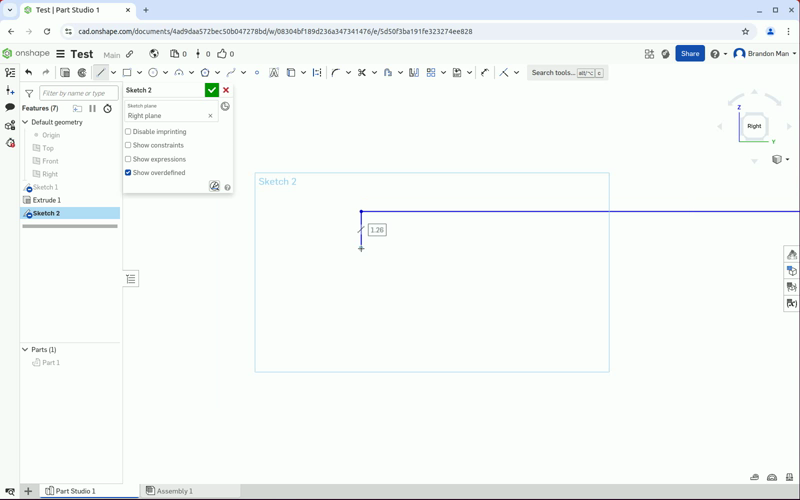
scroll(-6)
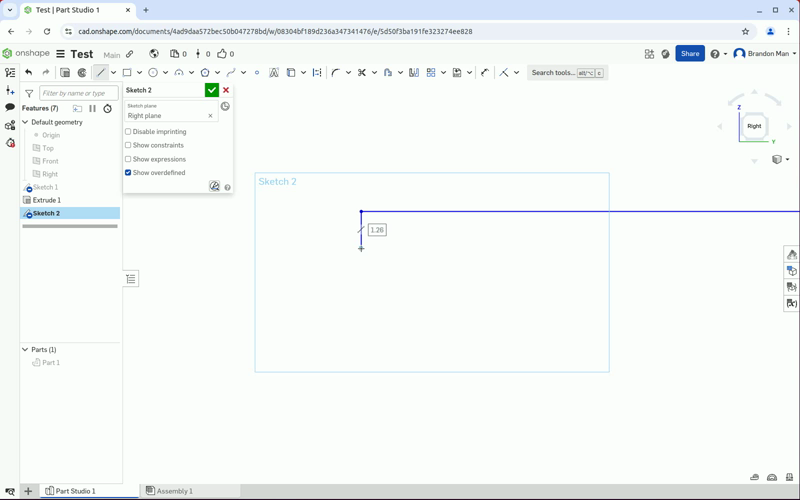
scroll(-6)
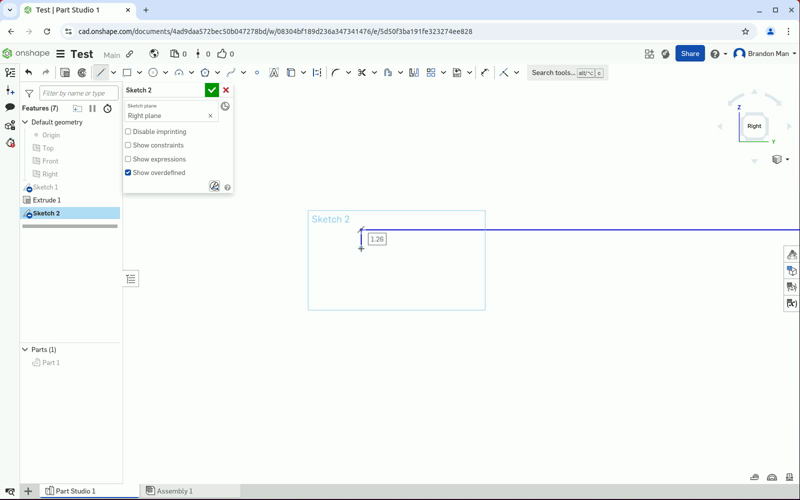
scroll(-6)
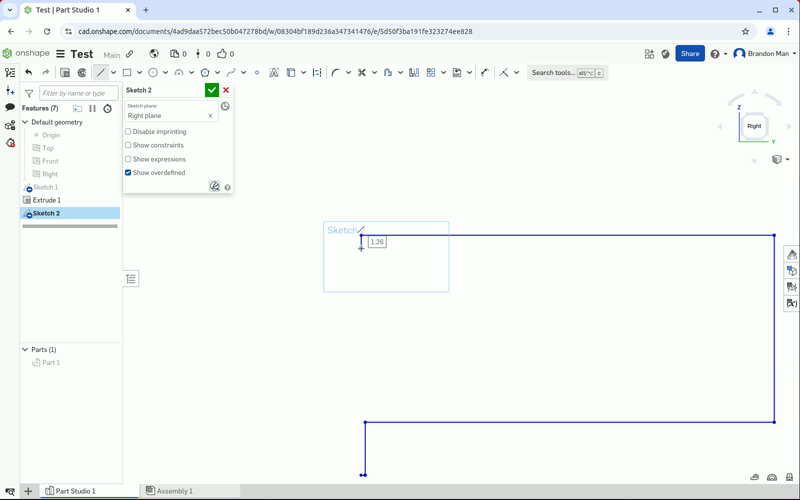
scroll(-6)
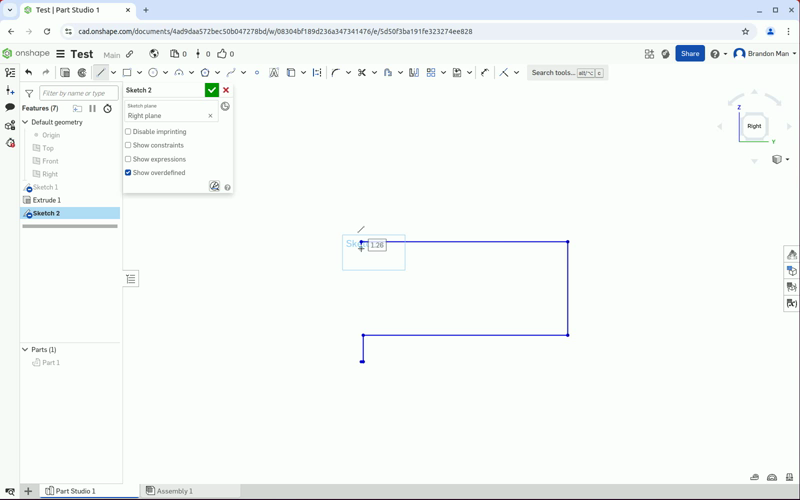
key_up(shift)
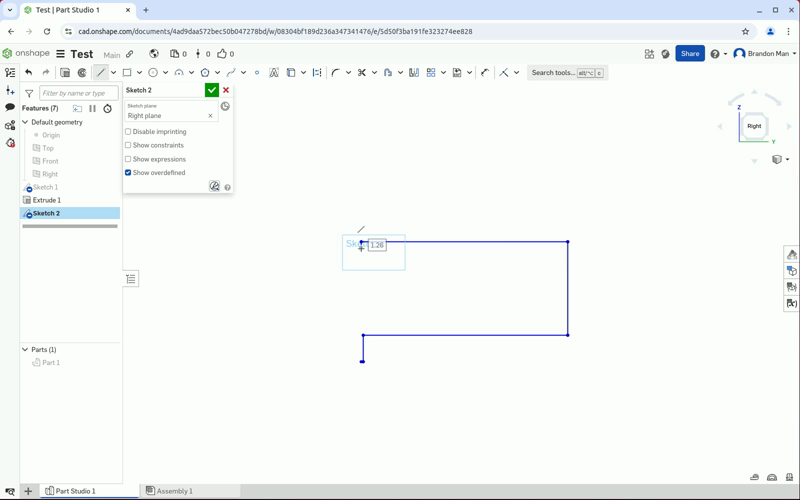
key_down(shift)
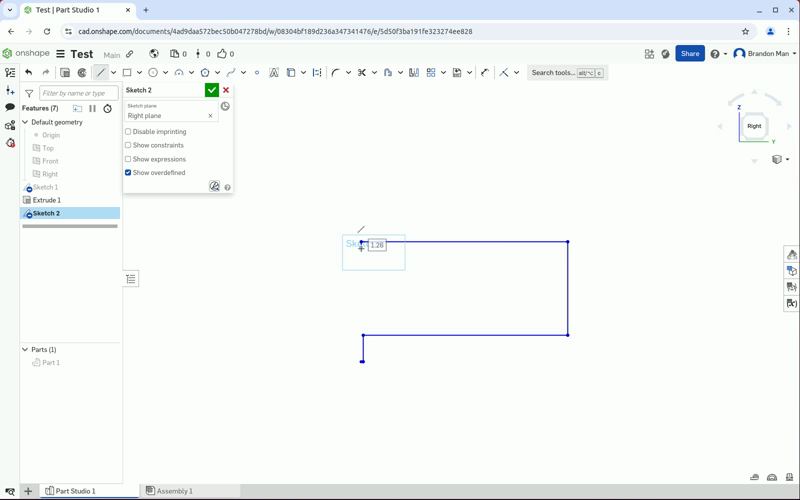
mouse_move(361, 361)
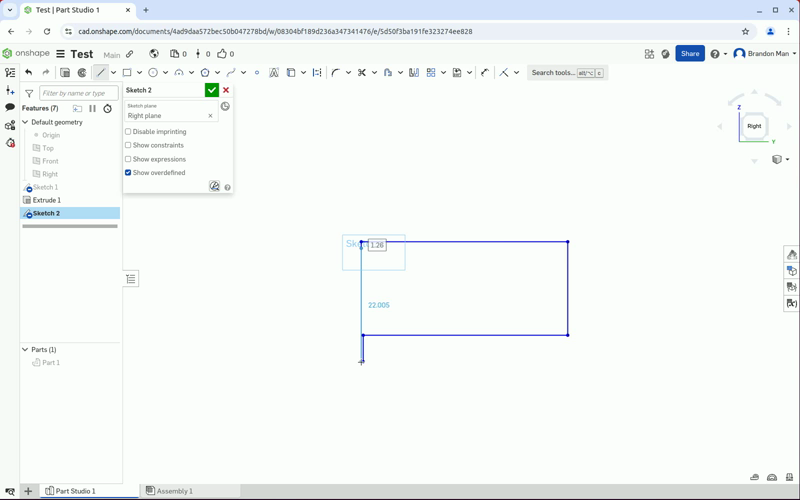
scroll(6)
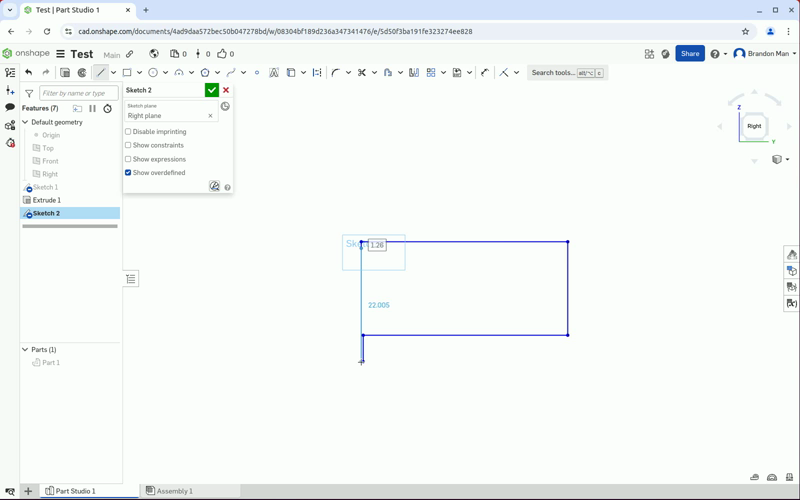
scroll(6)
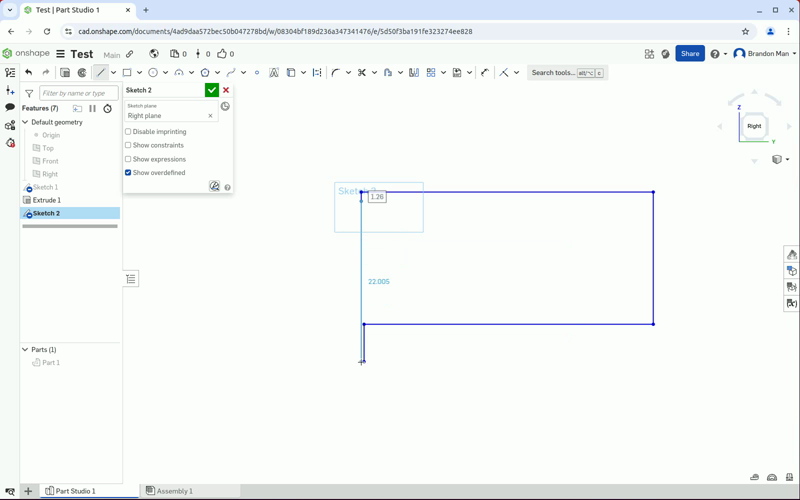
scroll(6)
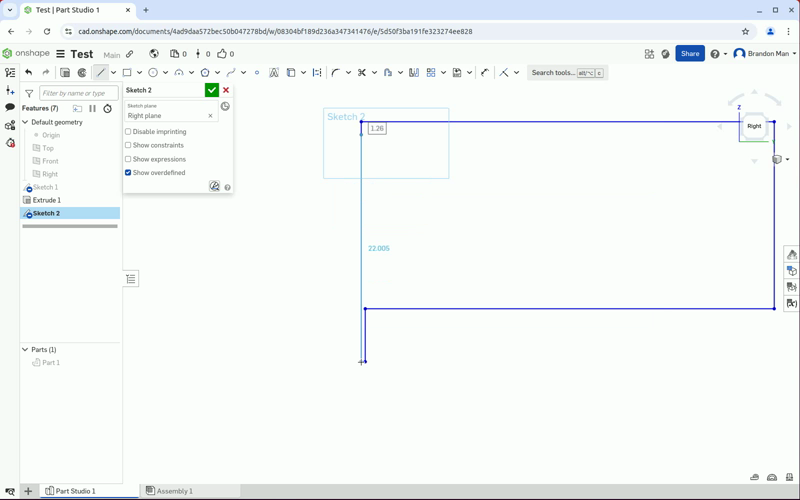
scroll(6)
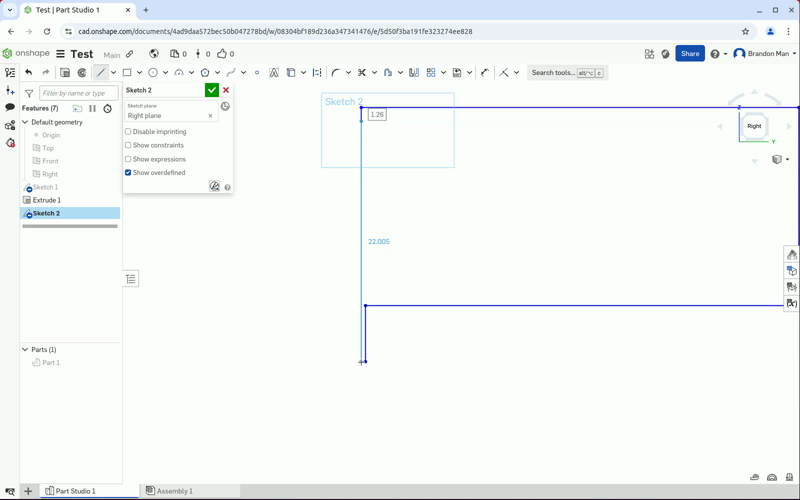
scroll(6)
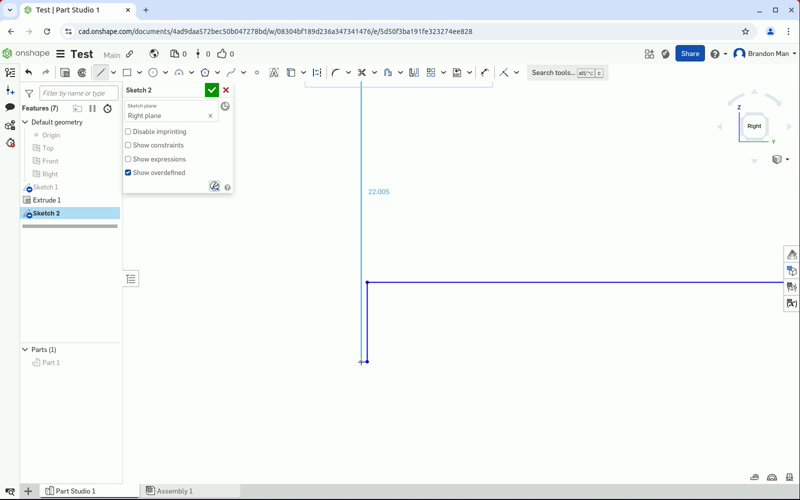
scroll(6)
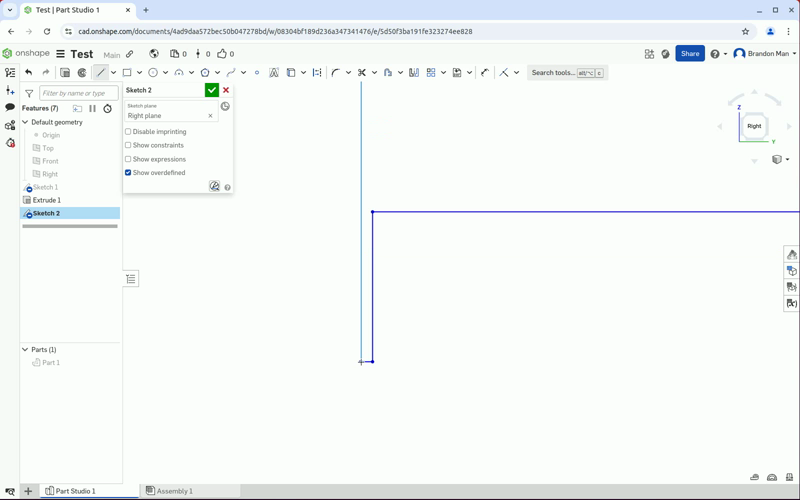
scroll(6)
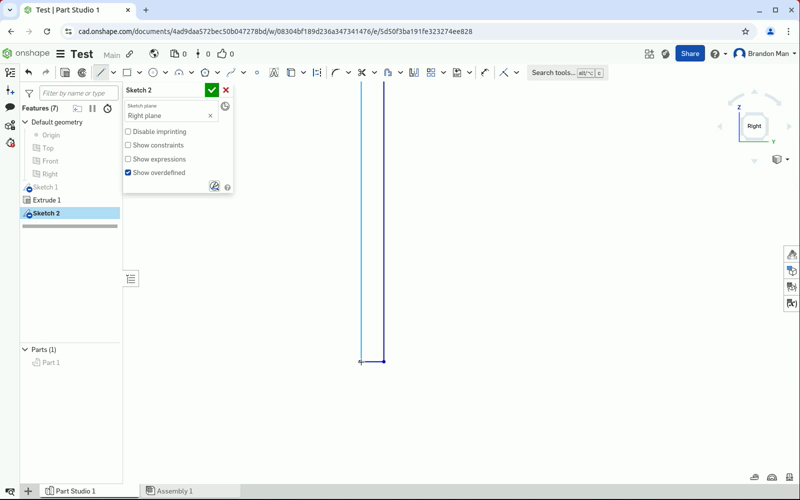
key_up(shift)
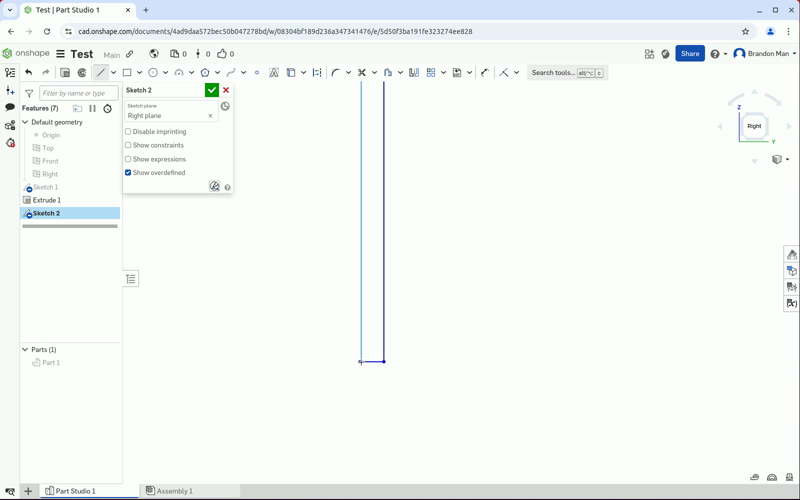
click(361, 361)
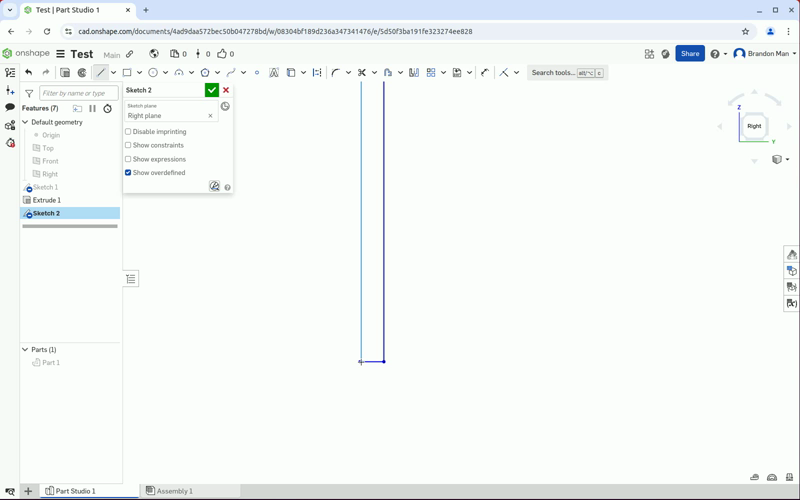
scroll(-6)
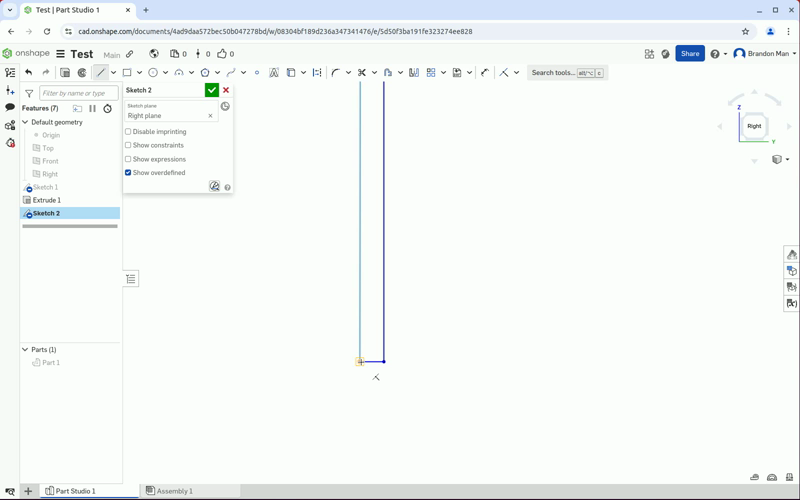
scroll(-6)
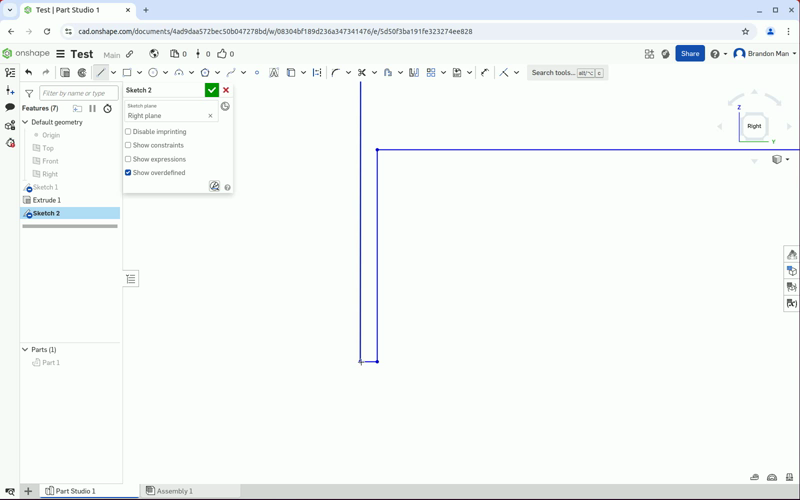
scroll(-6)
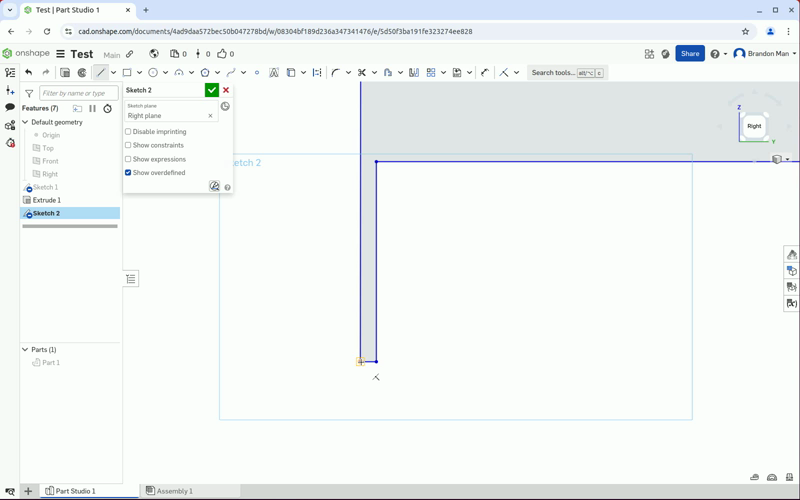
scroll(-6)
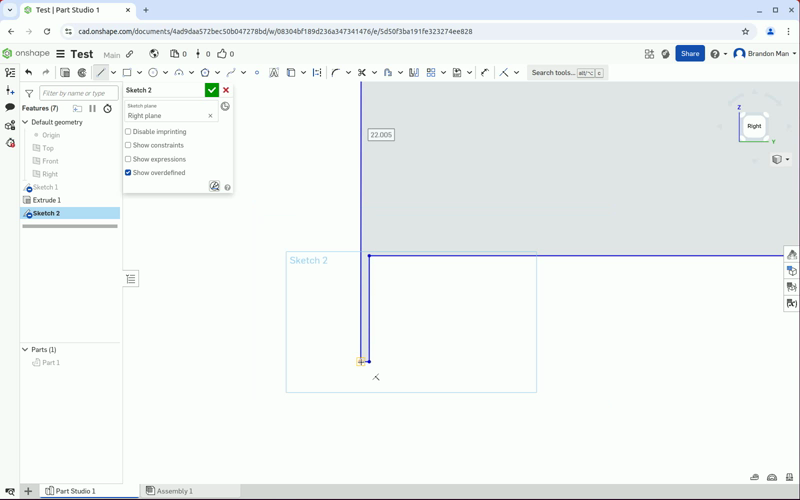
scroll(-6)
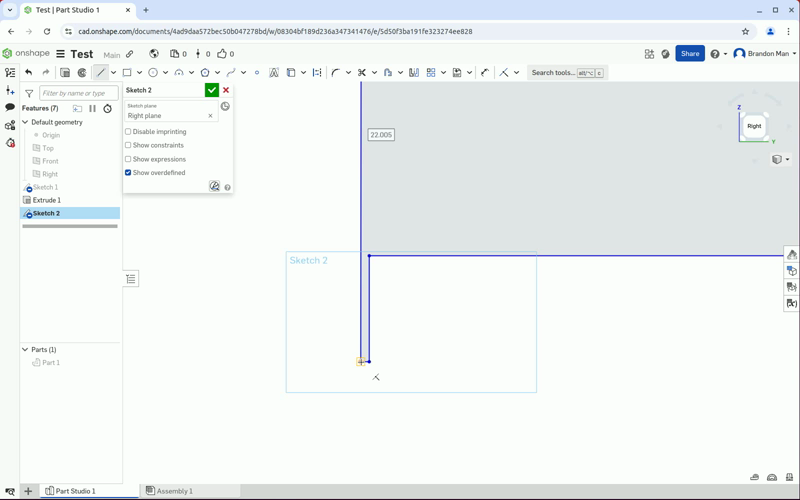
scroll(-6)
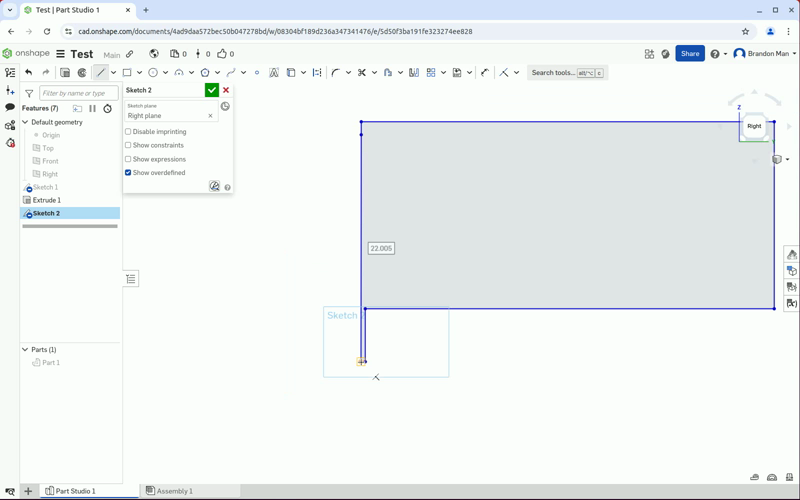
scroll(-6)
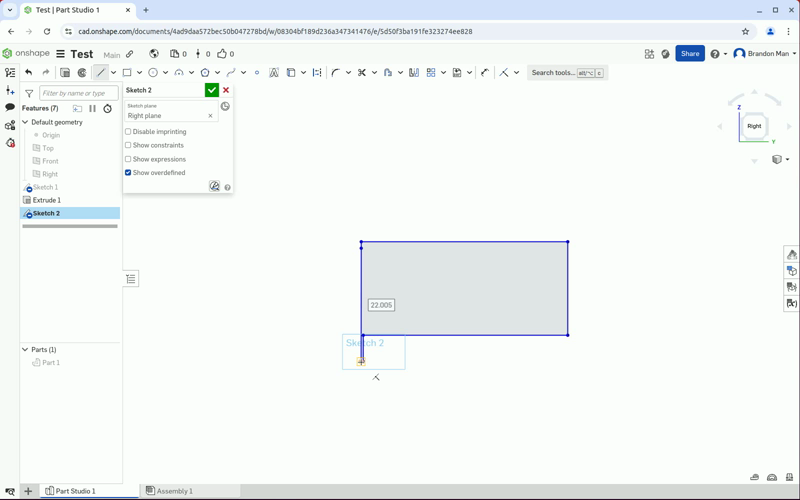
key(esc)
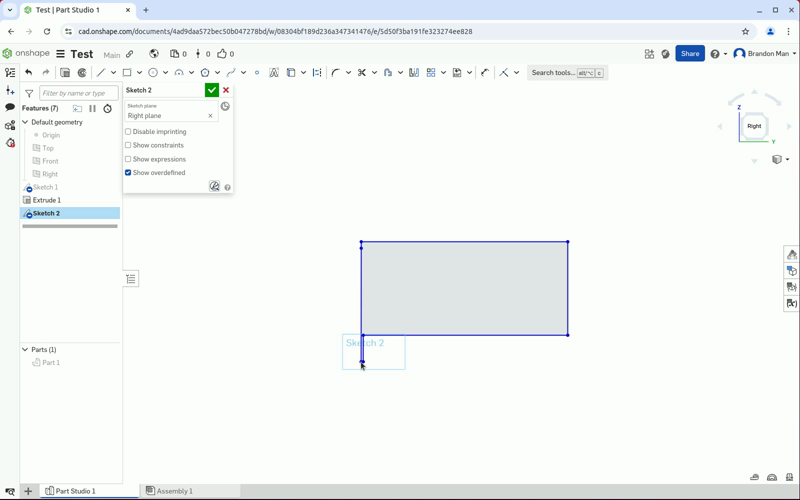
mouse_move(503, 263)
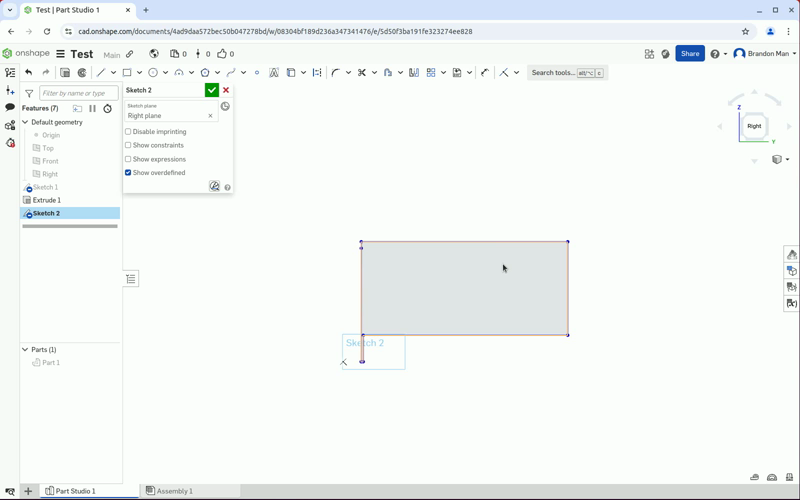
click(503, 263)
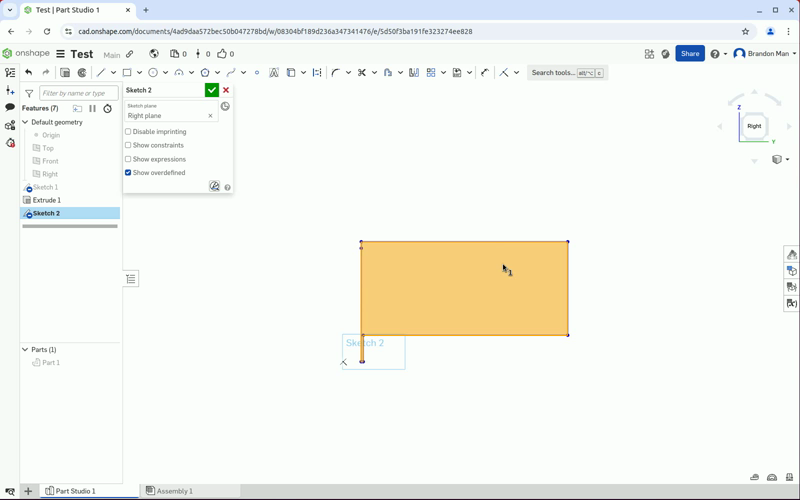
mouse_move(73, 352)
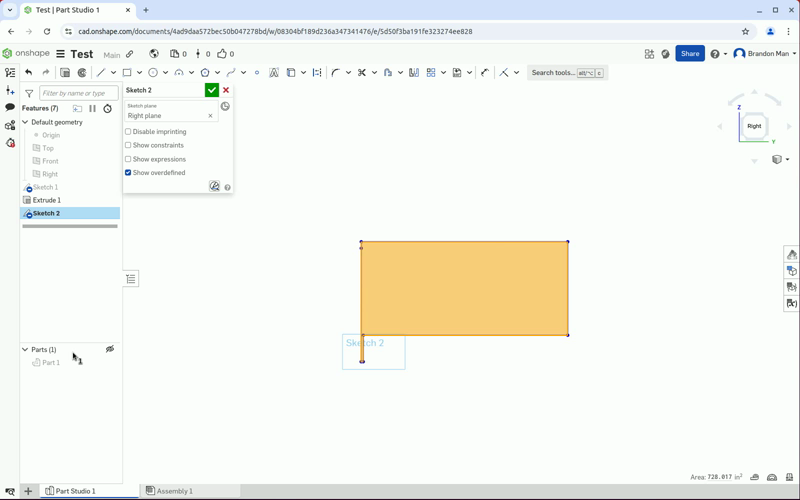
key(shift+y)
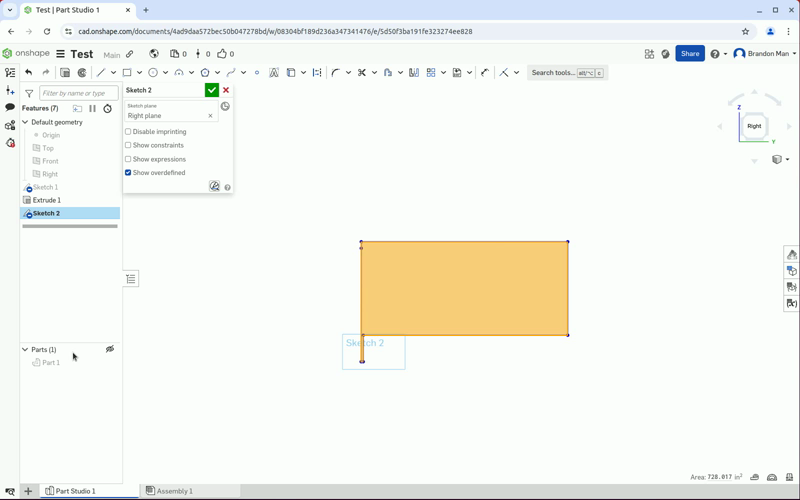
key(shift+e)
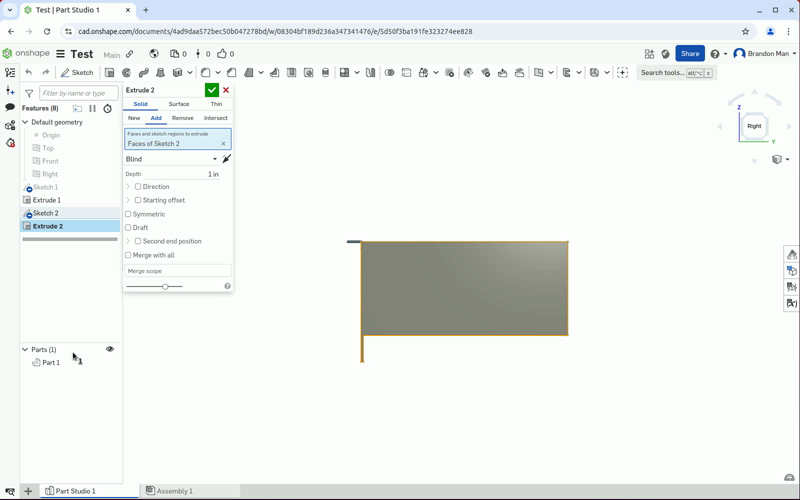
mouse_move(143, 106)
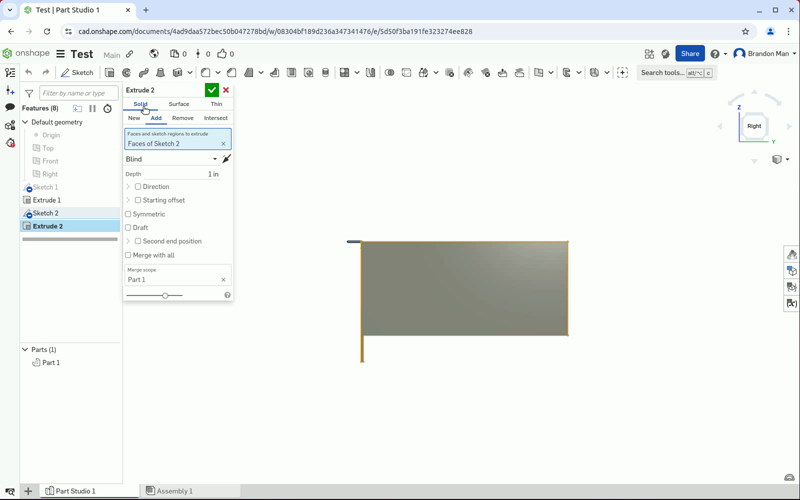
click(143, 106)
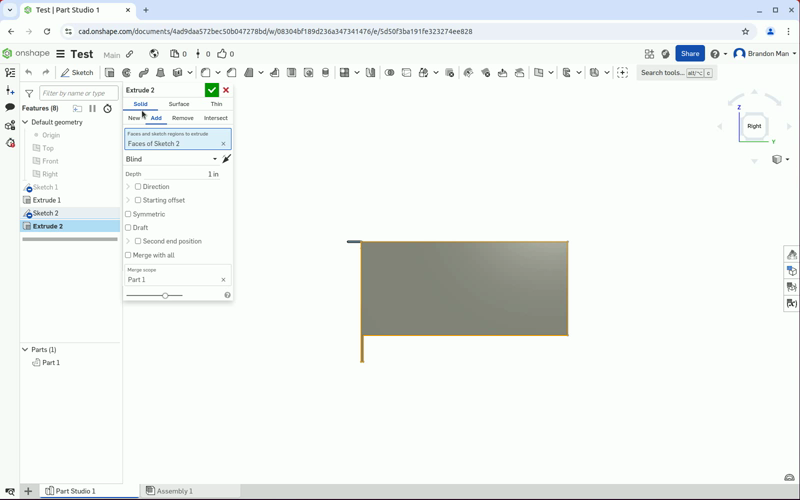
mouse_move(137, 120)
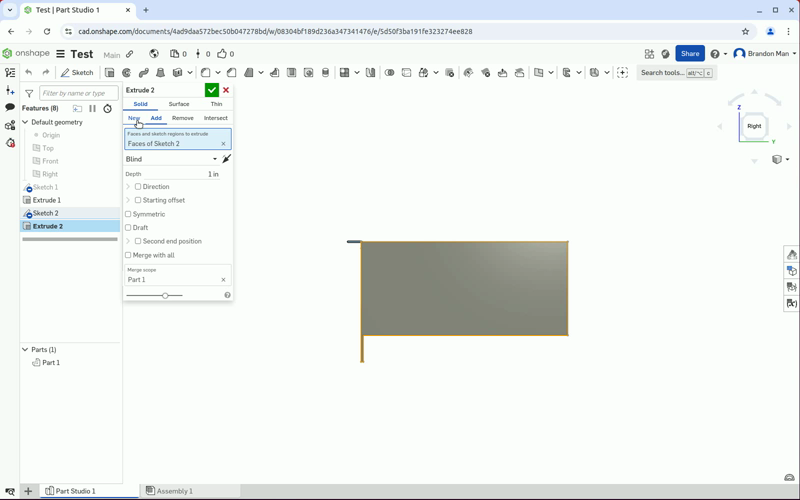
click(137, 120)
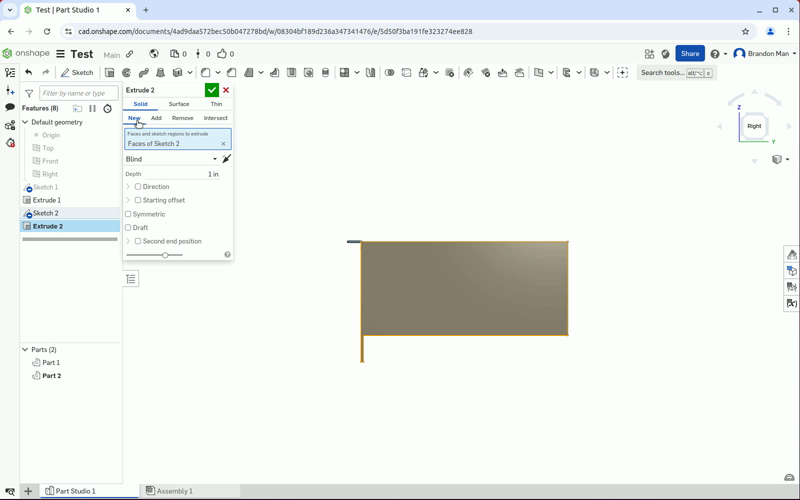
key(tab, 4)
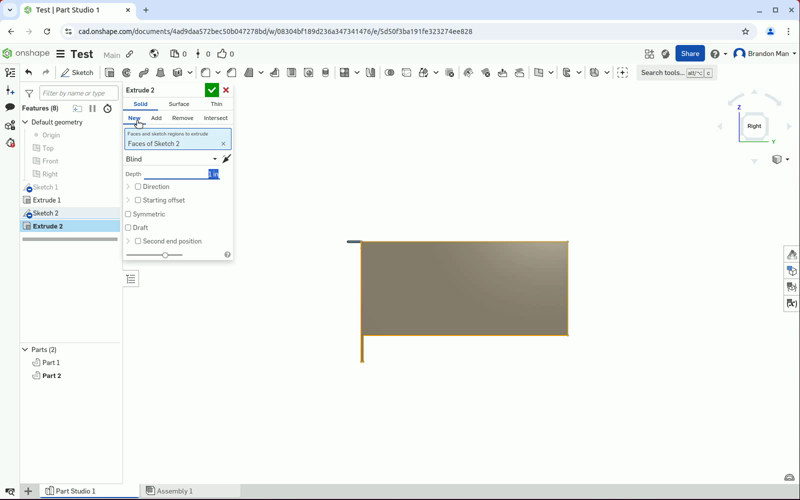
text(8.184)
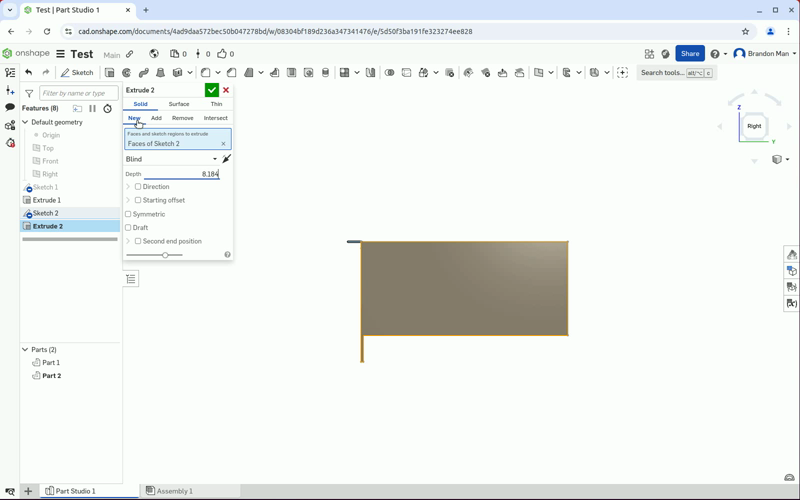
key(enter)
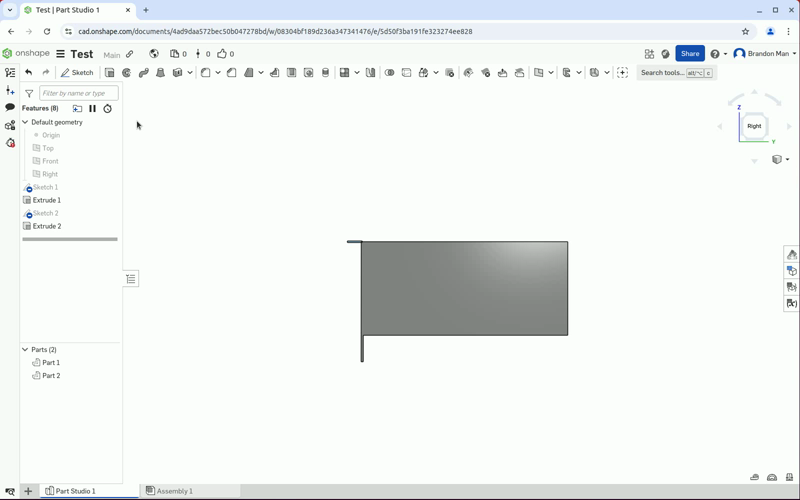
key(shift+h)
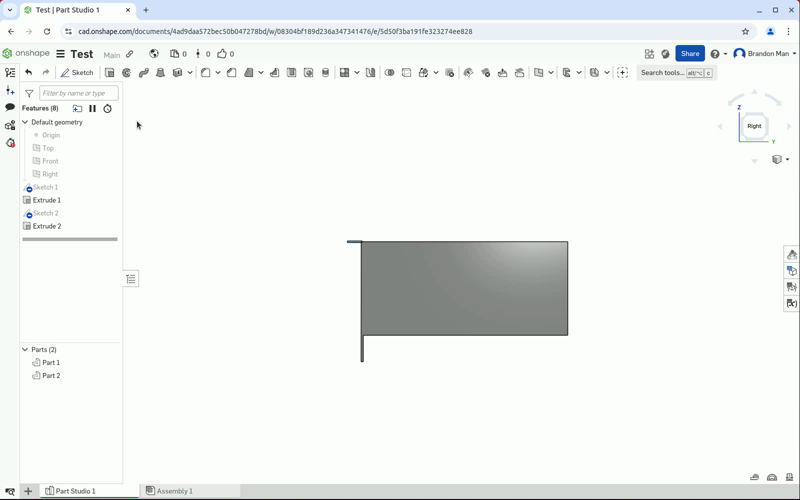
key(shift+h)
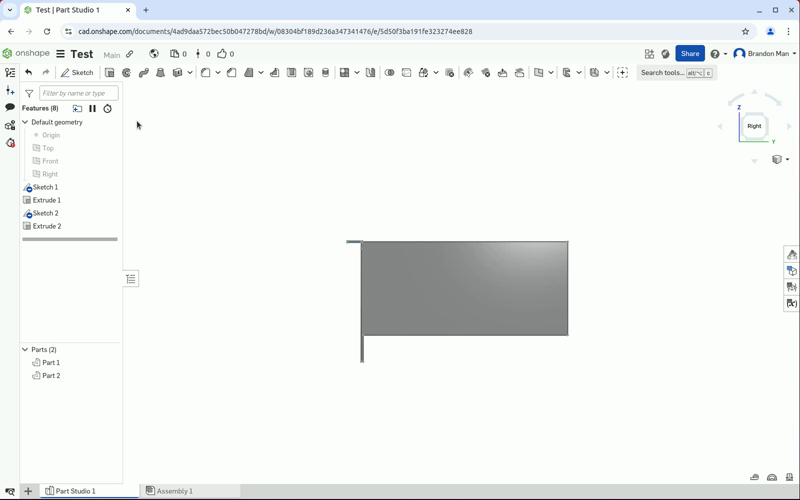
key(shift+7)
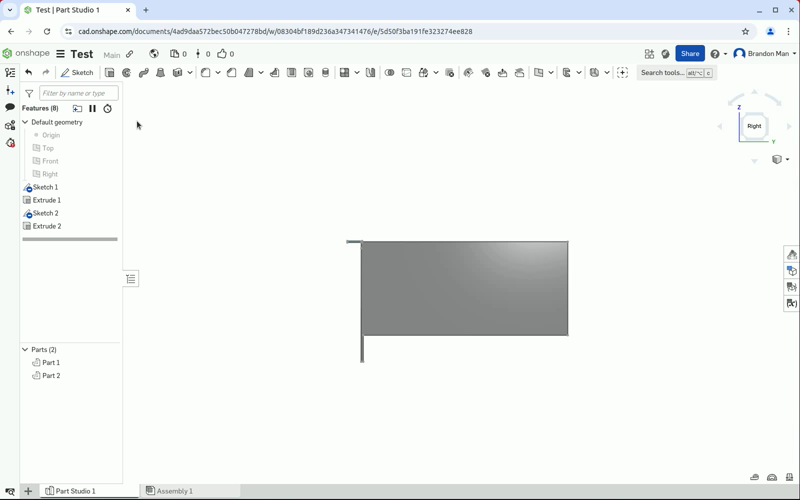
key(right, 2)
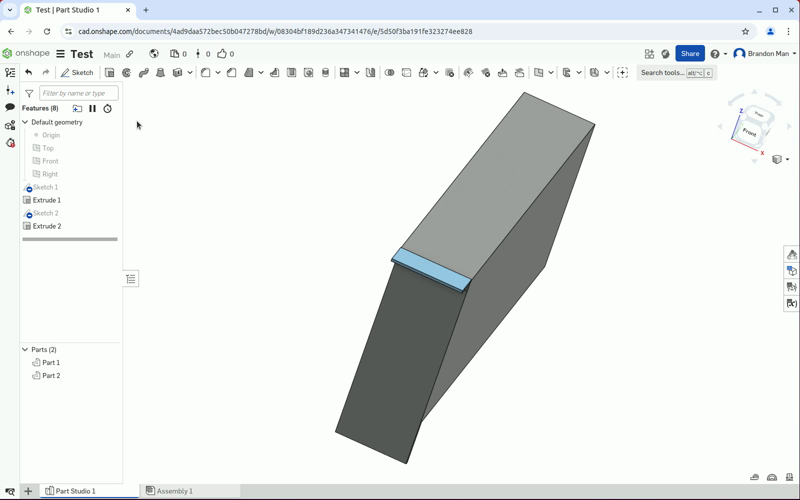
key(down, 2)
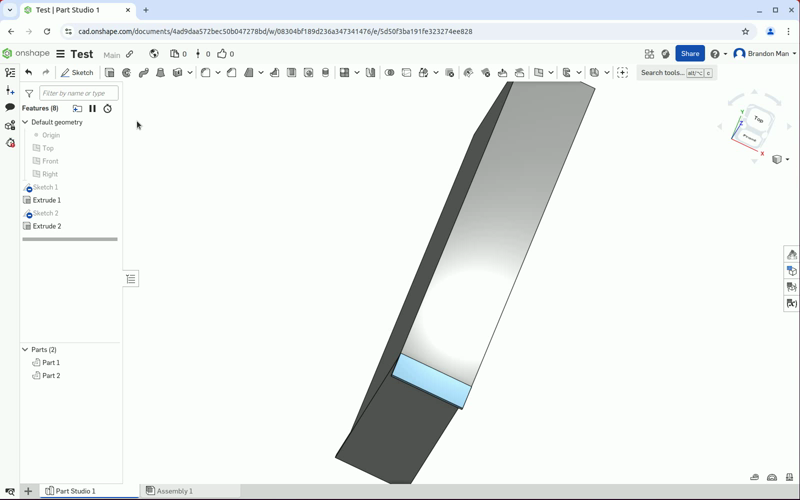
key(up, 2)
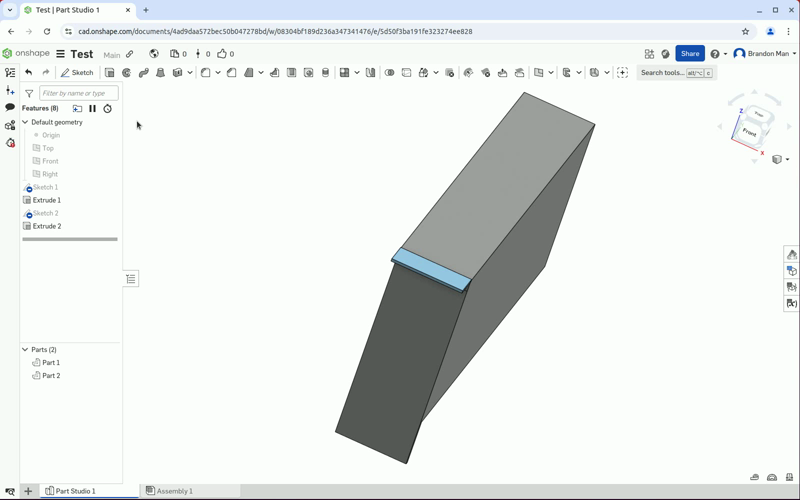
key(left, 2)
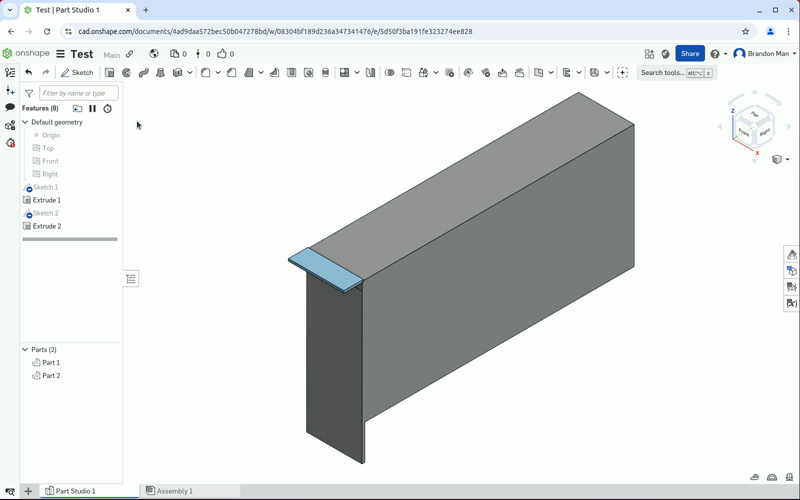
mouse_move(73, 189)
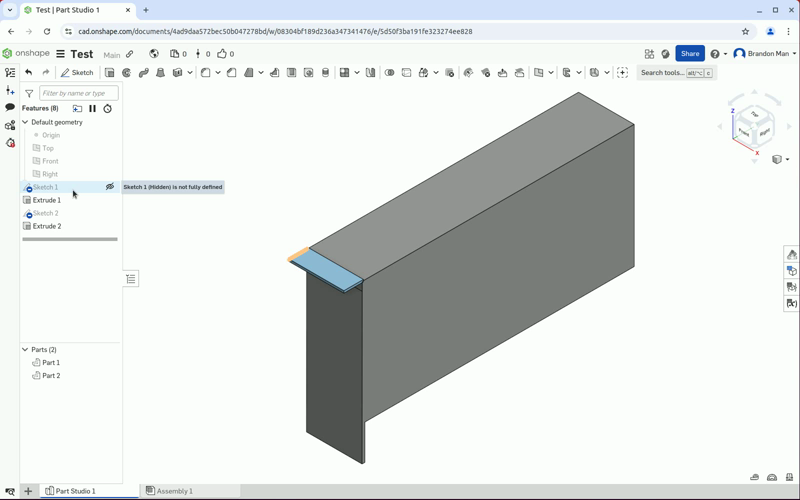
click(73, 189)